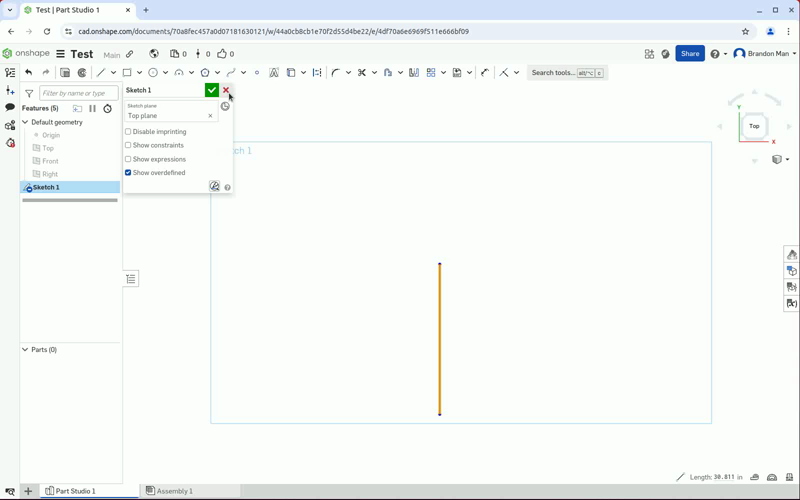
key(shift+h)
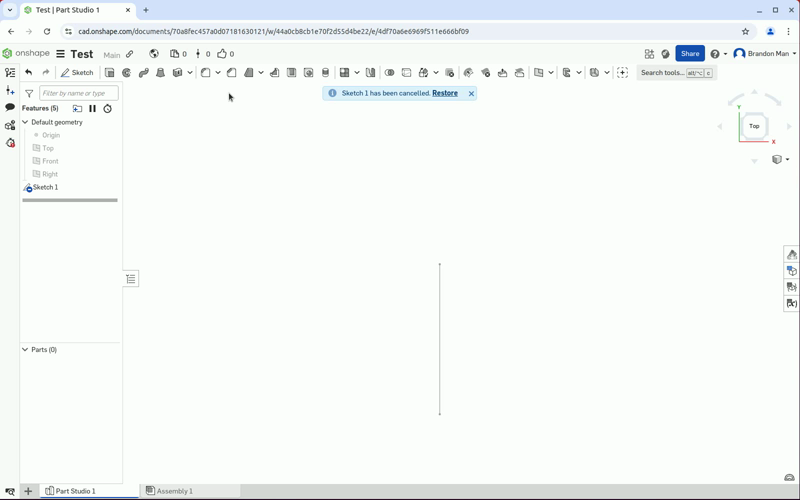
mouse_move(73, 352)
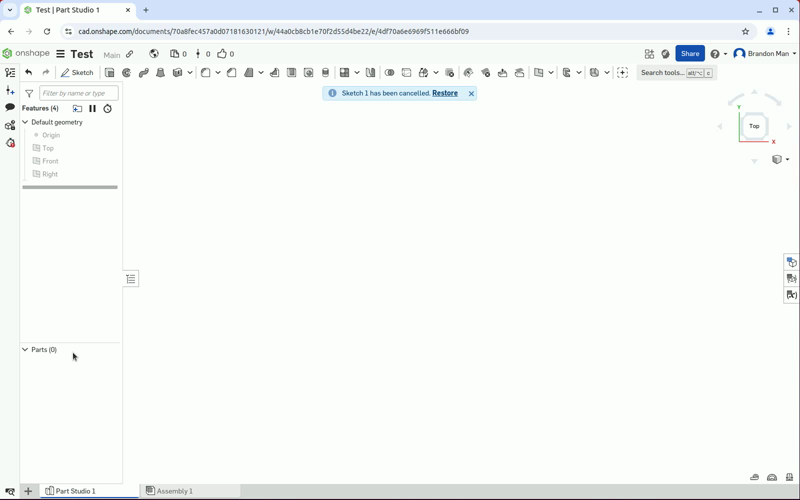
key(y)
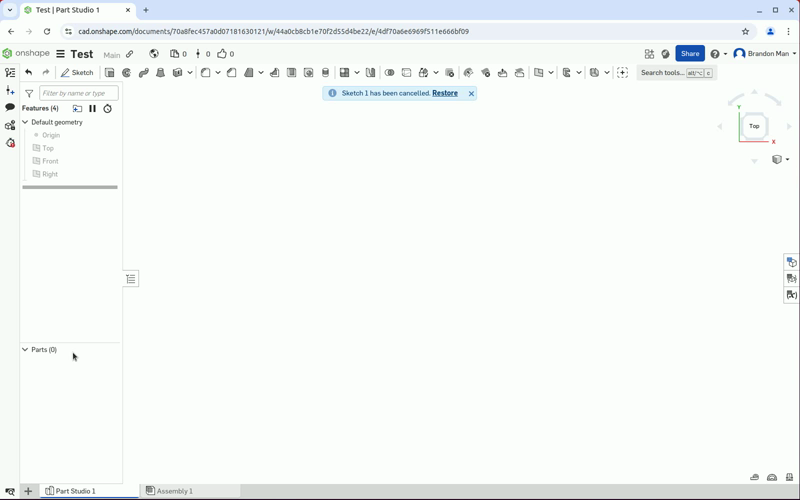
key(shift+p)
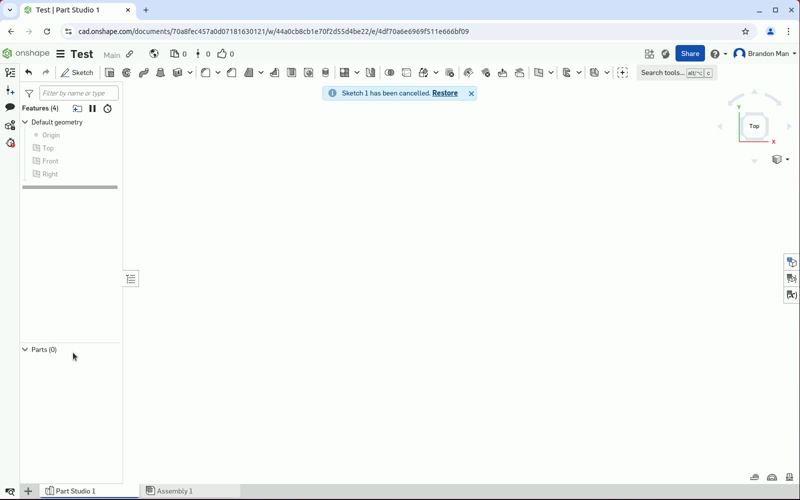
key(space)
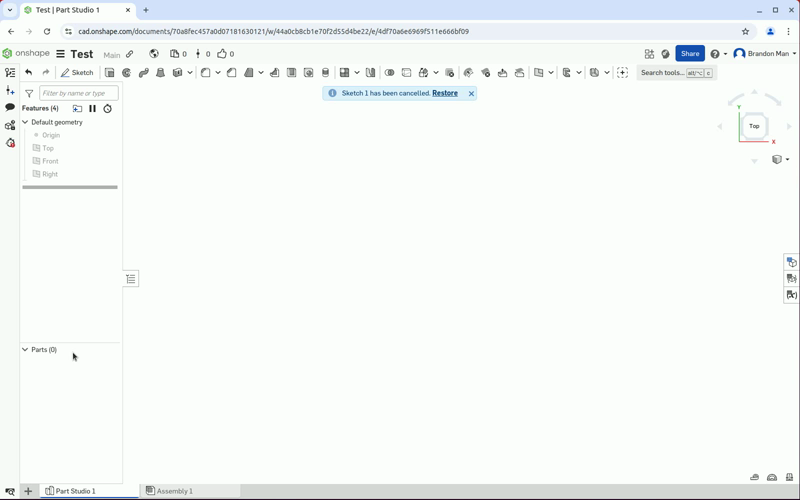
key_down(shift)
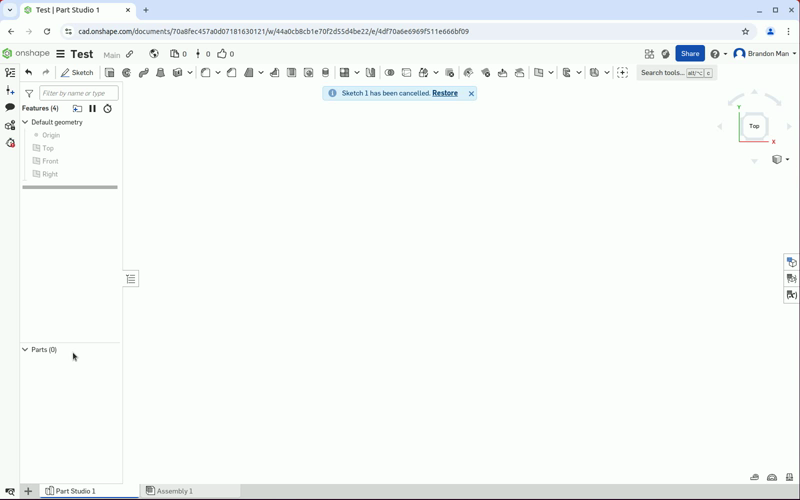
key(up)
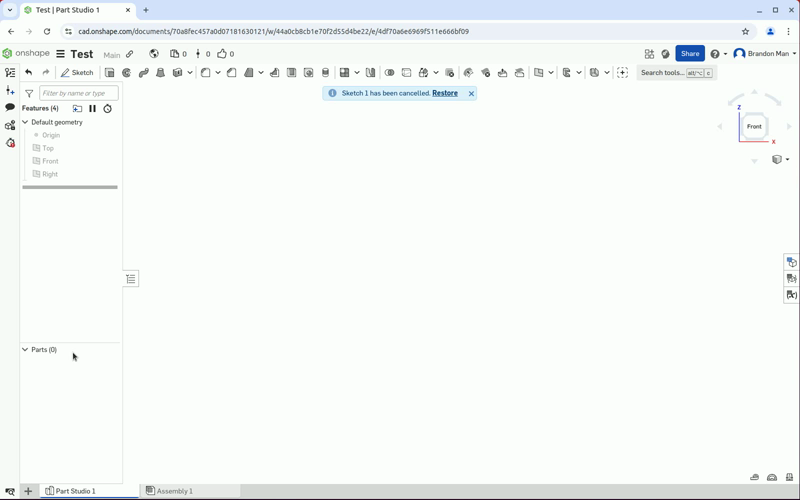
key_up(shift)
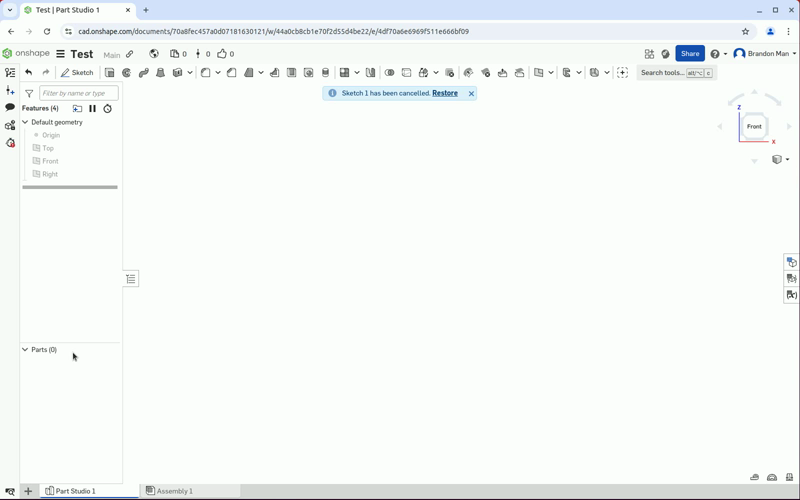
mouse_move(73, 352)
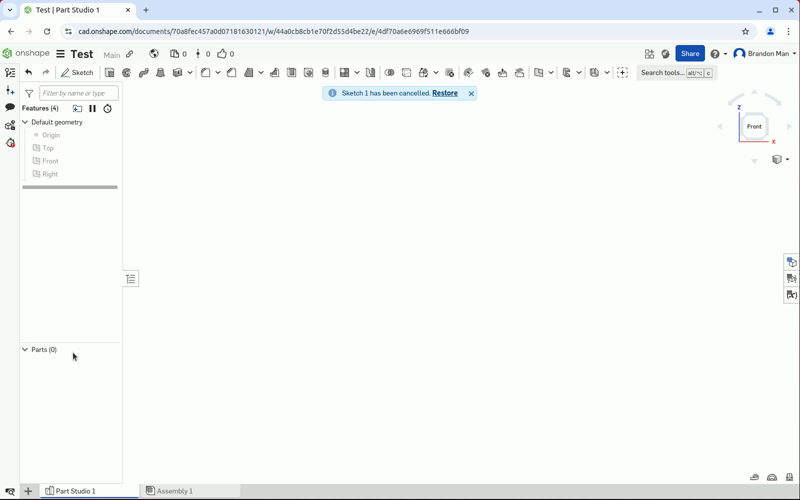
key(shift+y)
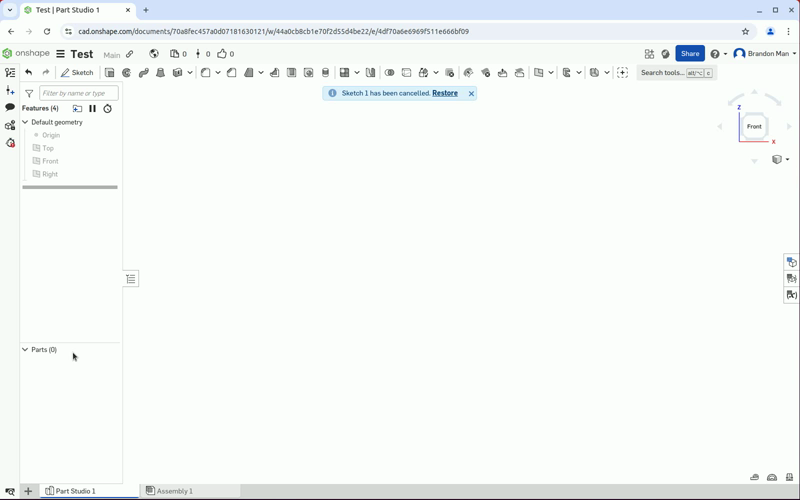
key(shift+s)
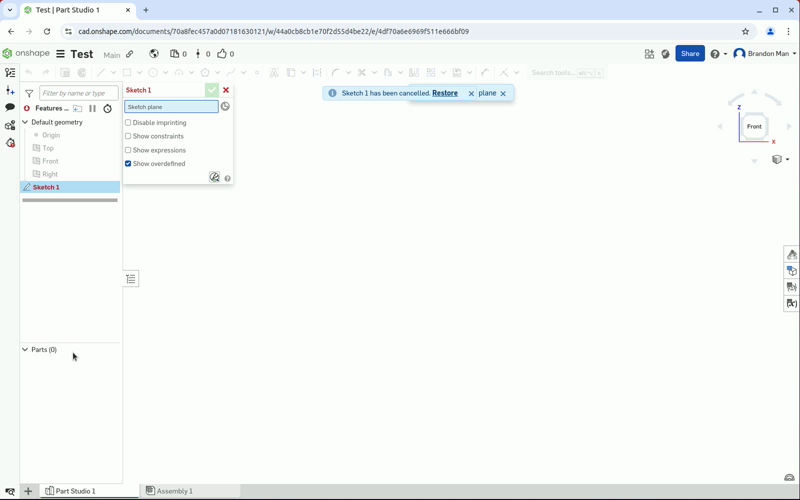
mouse_move(73, 163)
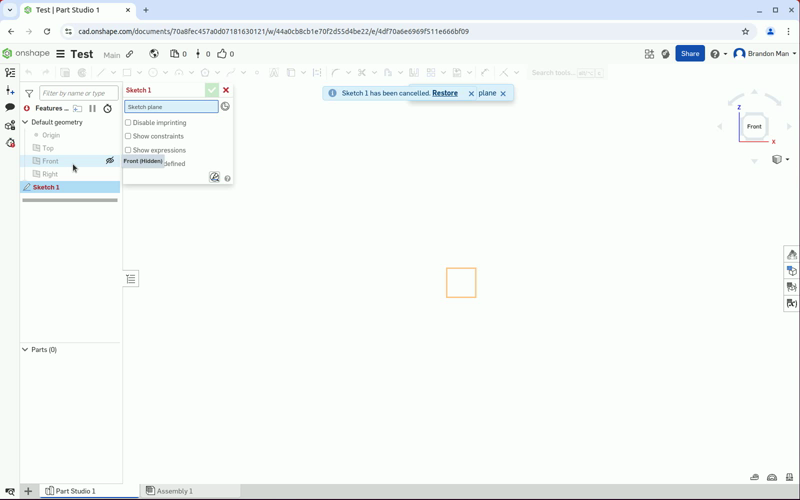
click(73, 163)
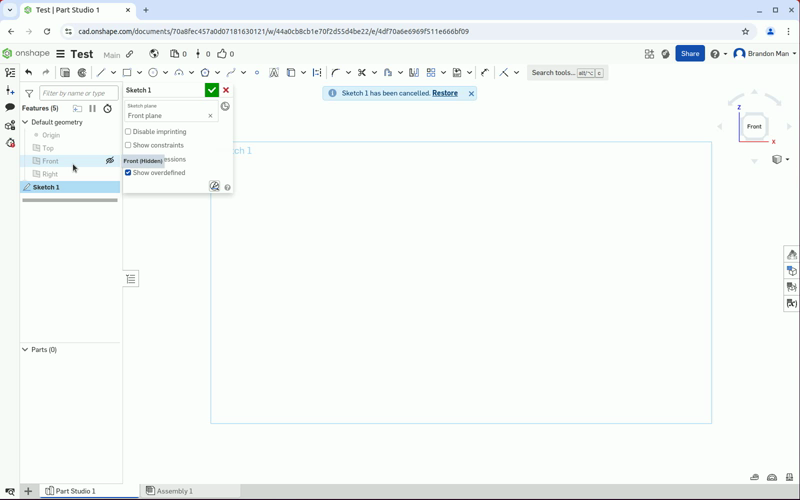
mouse_move(73, 352)
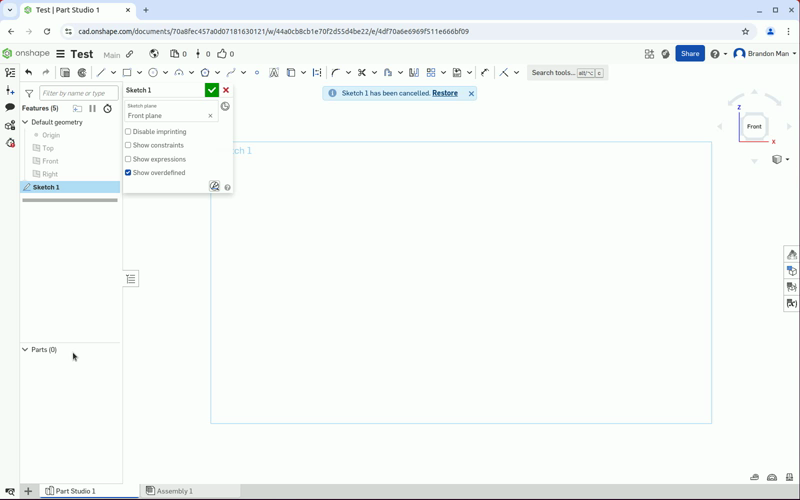
key(y)
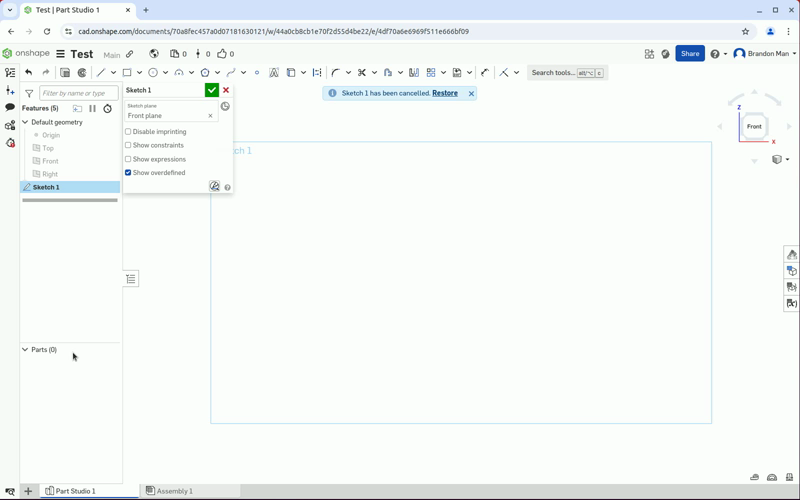
key(l)
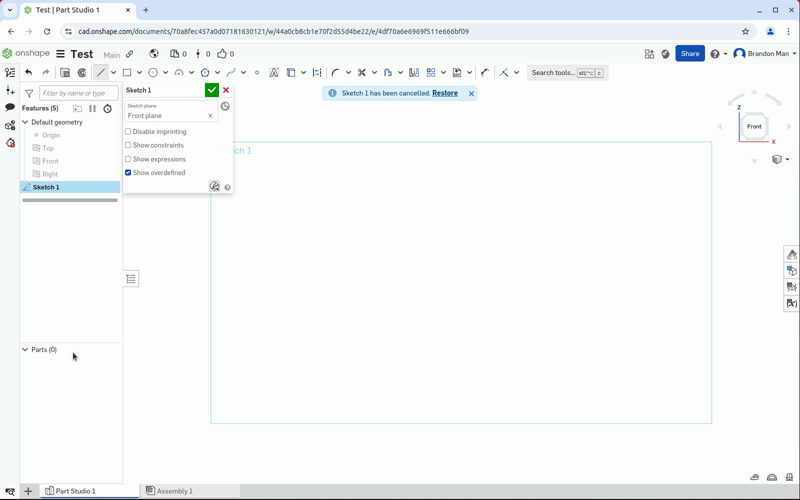
key_down(shift)
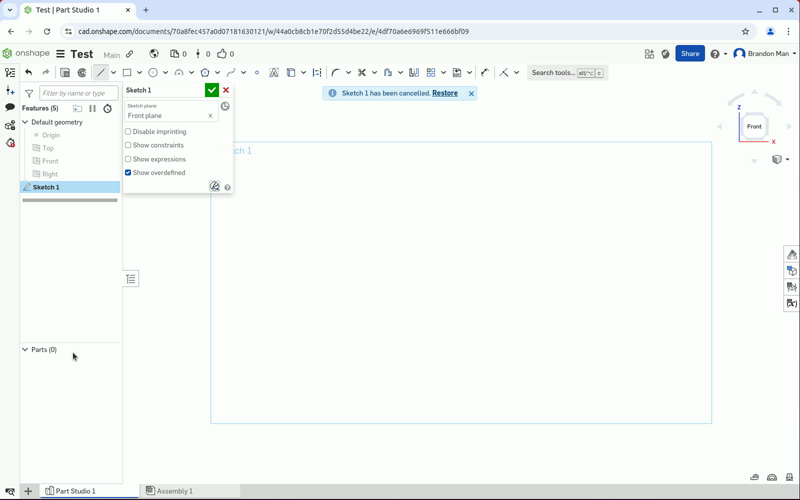
mouse_move(388, 282)
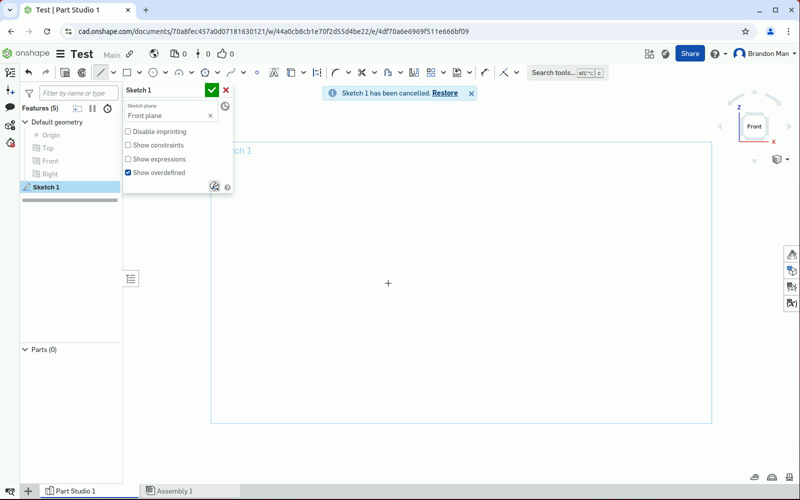
click(388, 282)
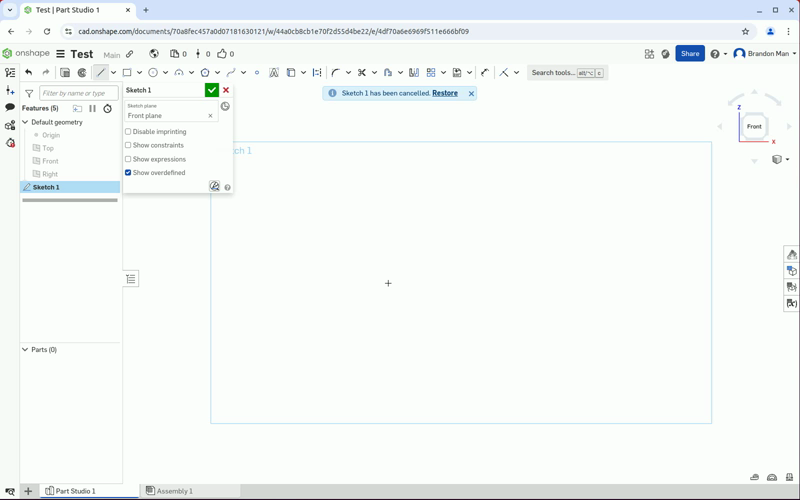
key_up(shift)
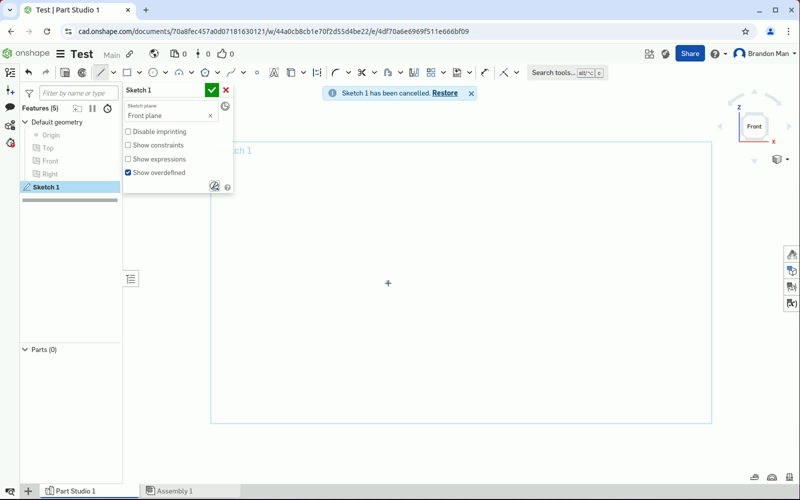
key_down(shift)
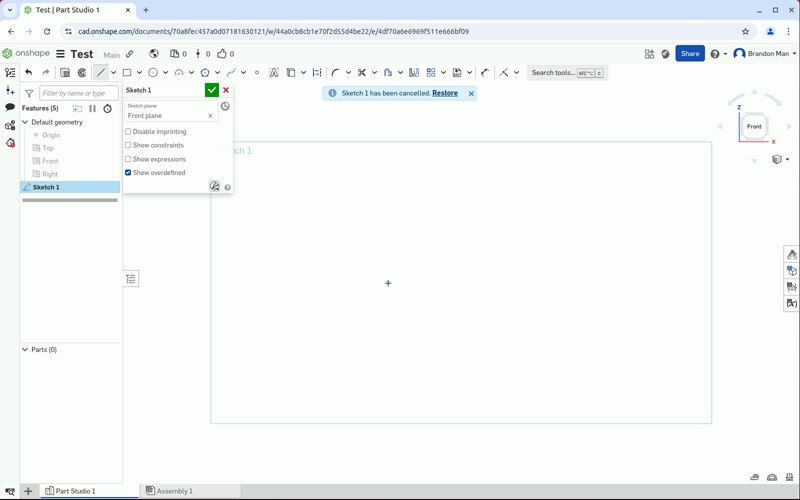
mouse_move(533, 282)
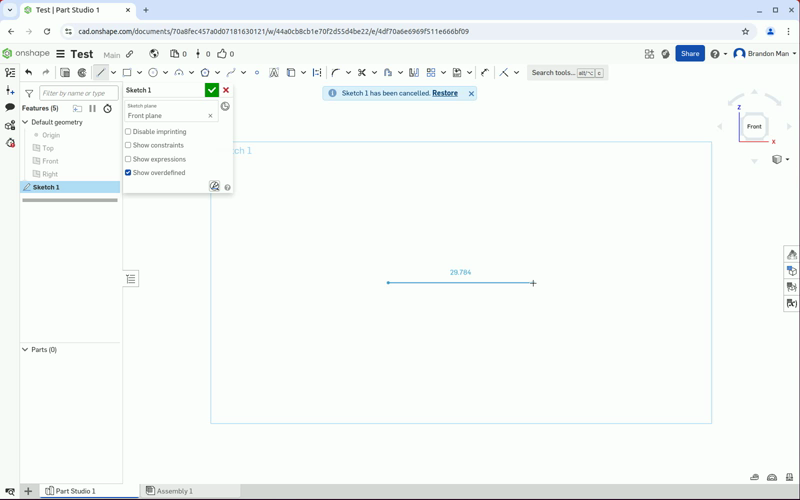
click(533, 282)
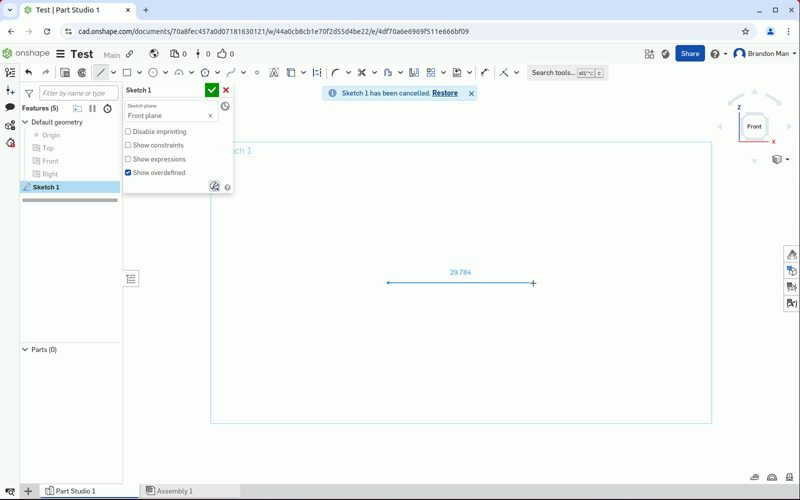
key_up(shift)
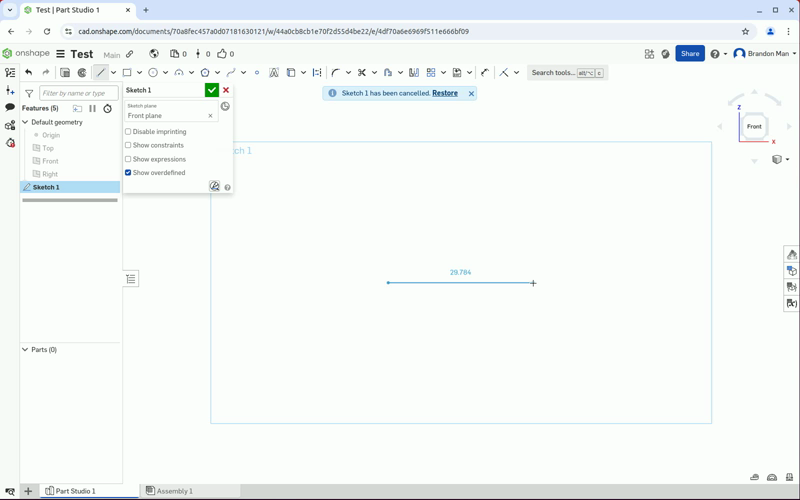
key_down(shift)
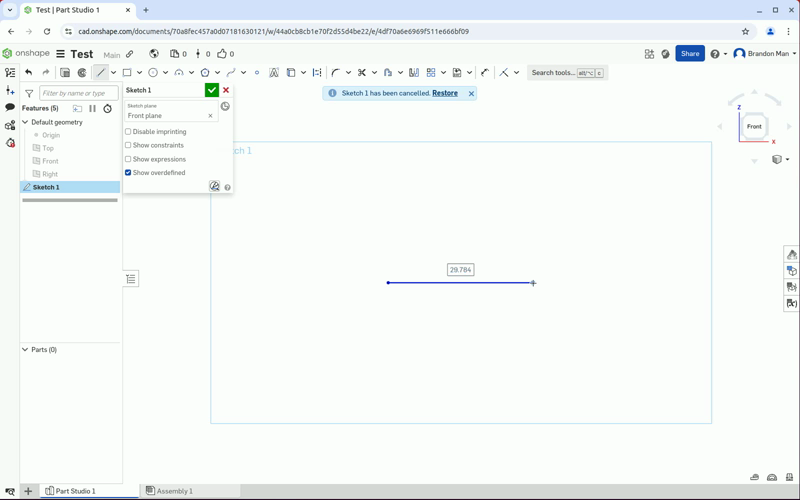
mouse_move(533, 200)
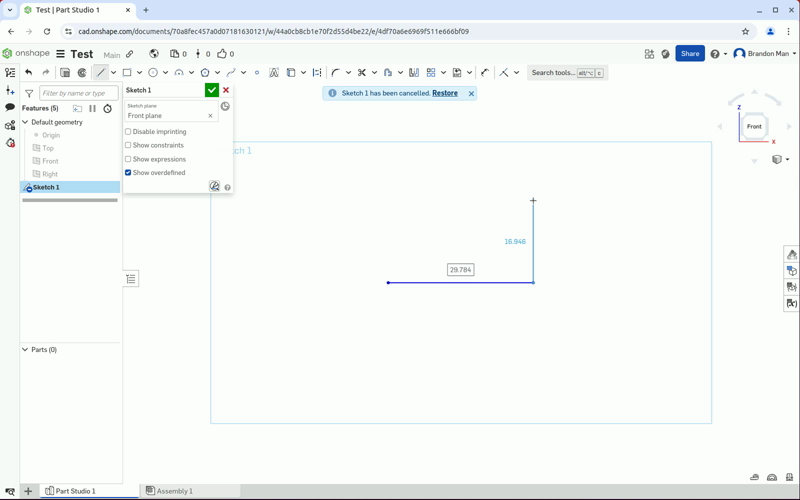
click(533, 200)
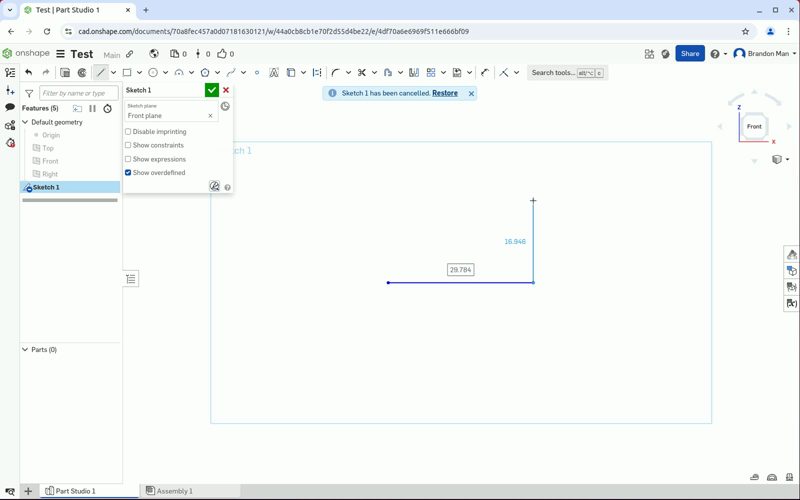
key_up(shift)
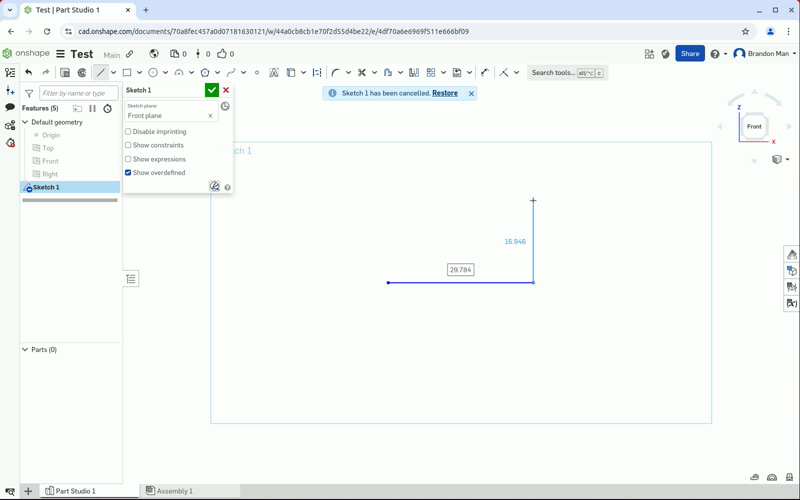
key_down(shift)
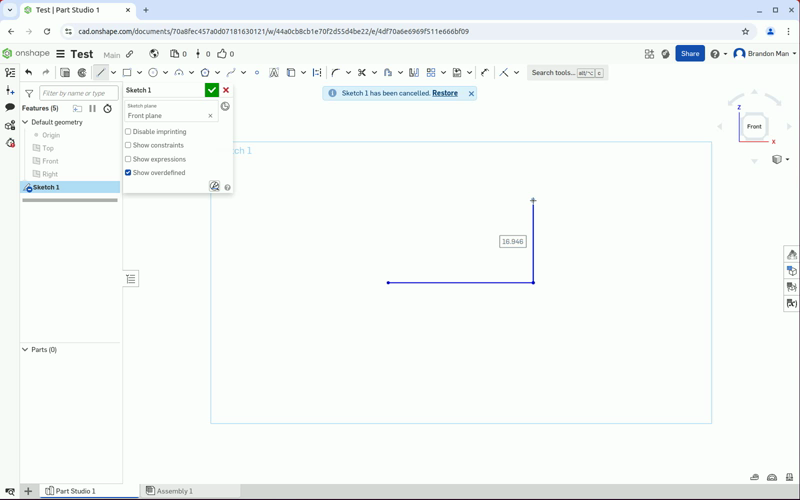
mouse_move(563, 200)
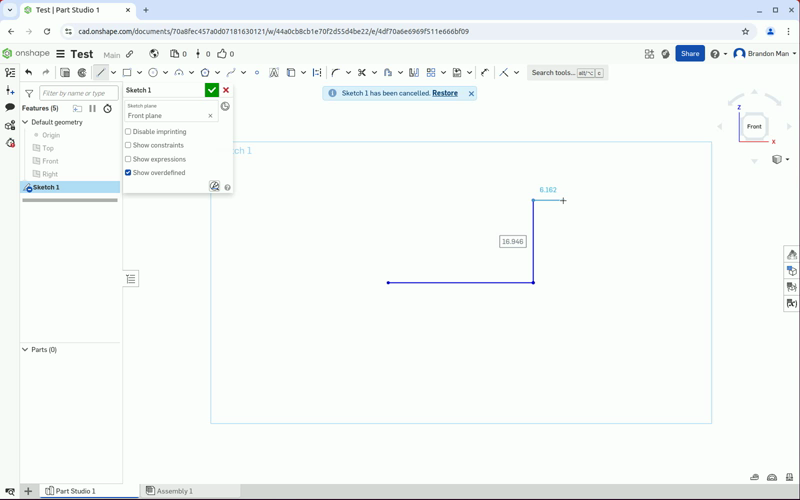
mouse_move(516, 200)
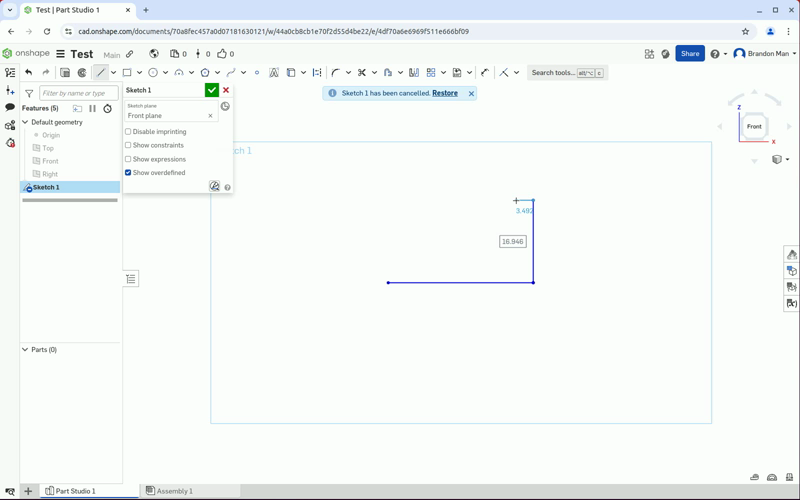
click(516, 200)
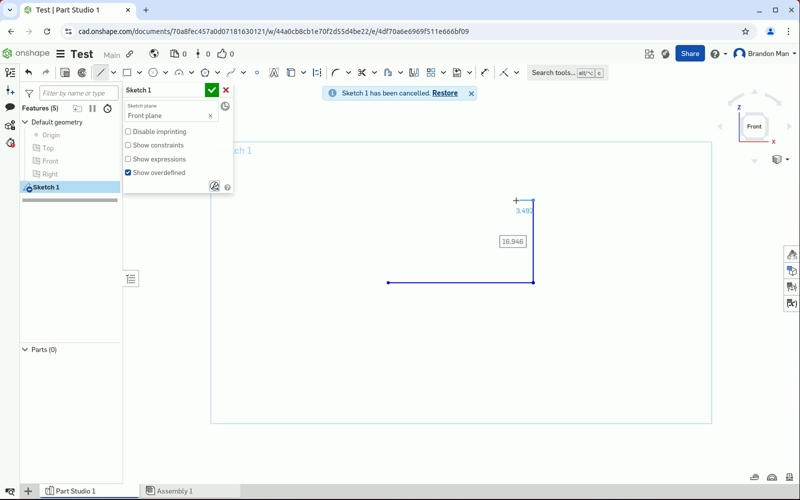
key_up(shift)
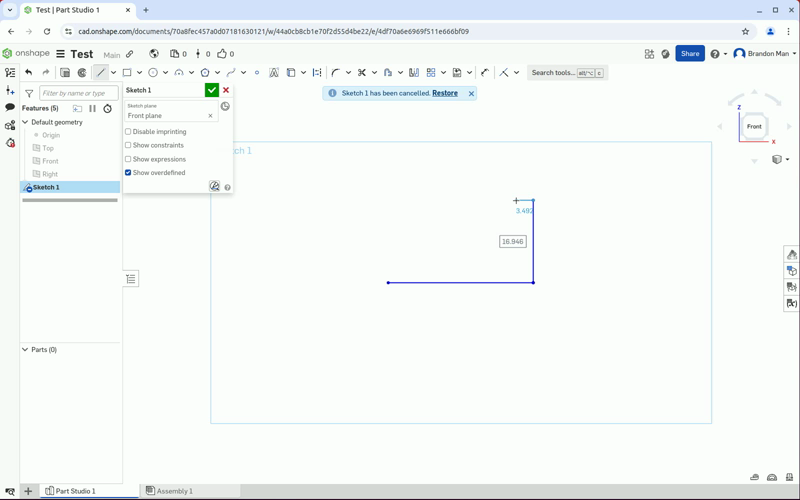
key_down(shift)
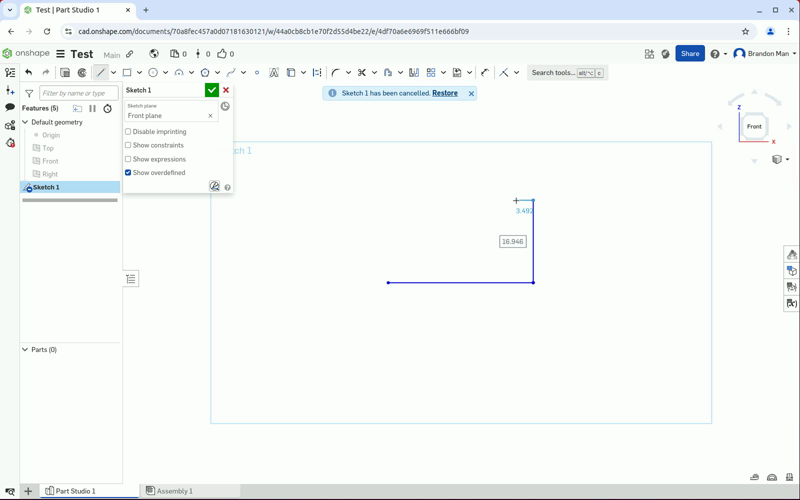
mouse_move(546, 200)
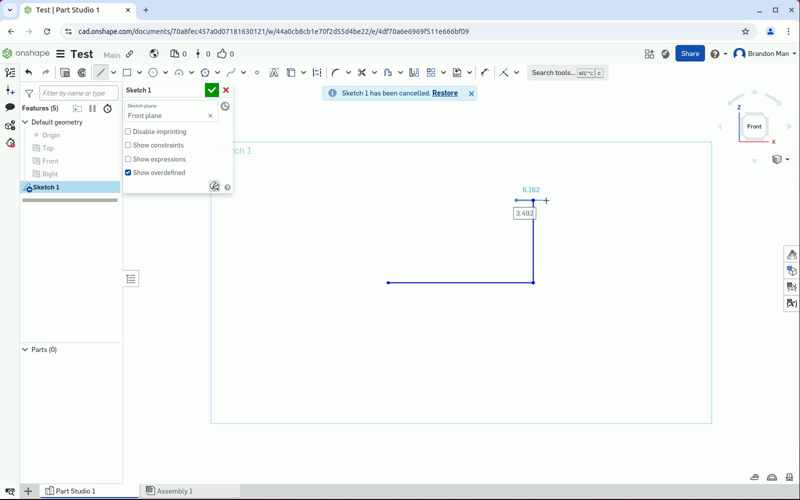
mouse_move(516, 258)
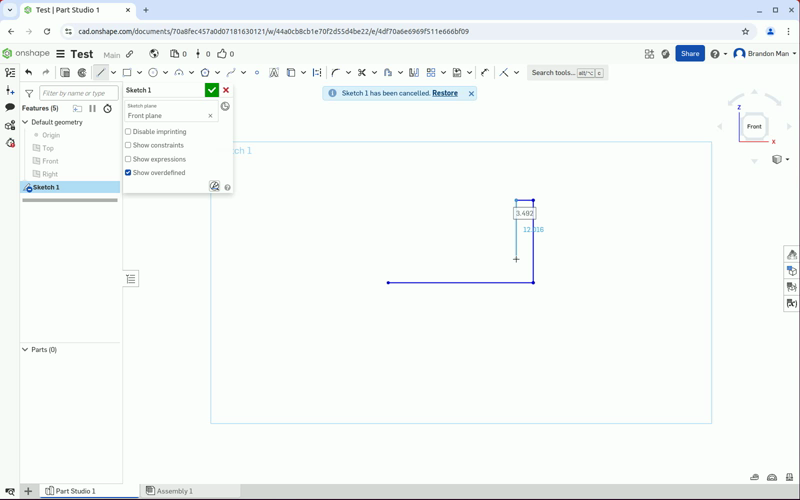
click(516, 258)
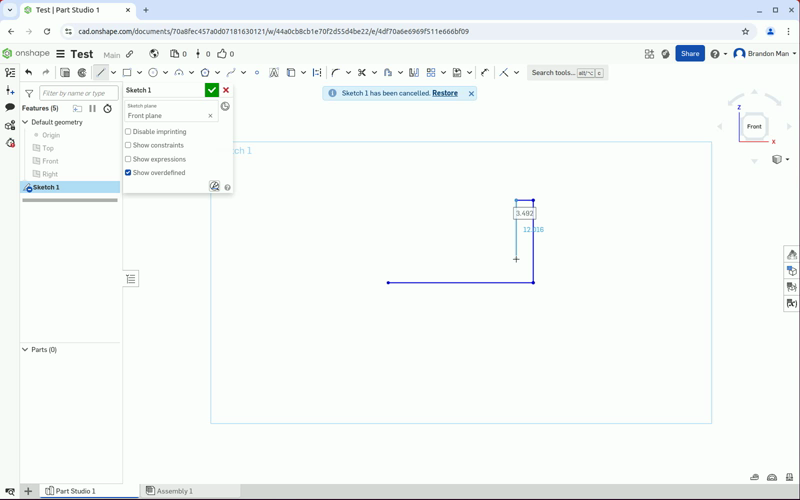
key_up(shift)
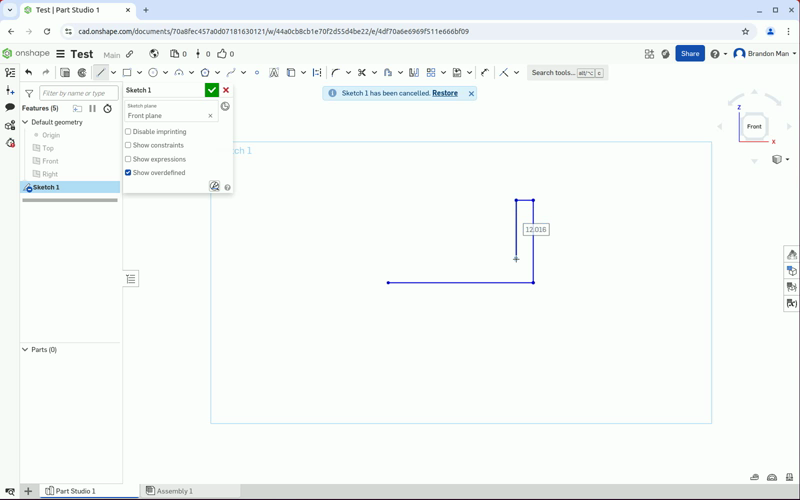
key_down(shift)
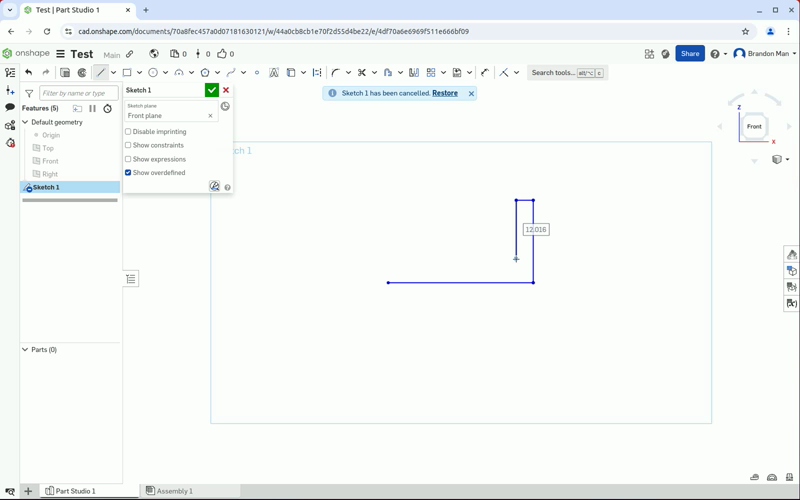
mouse_move(546, 258)
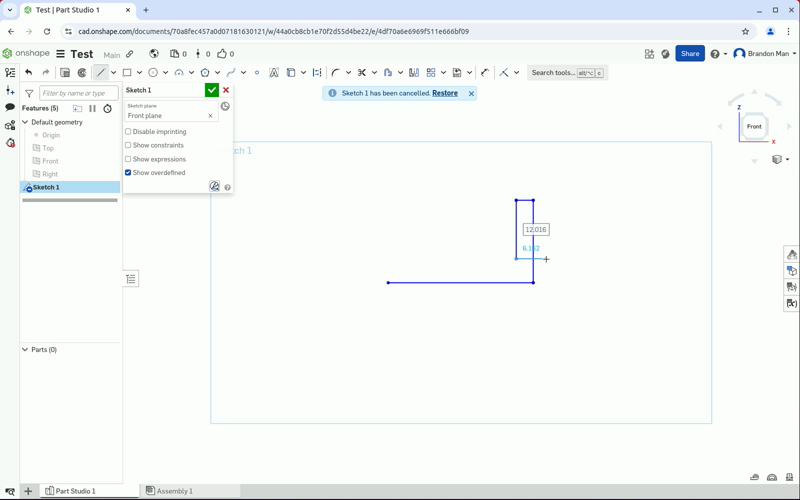
mouse_move(516, 269)
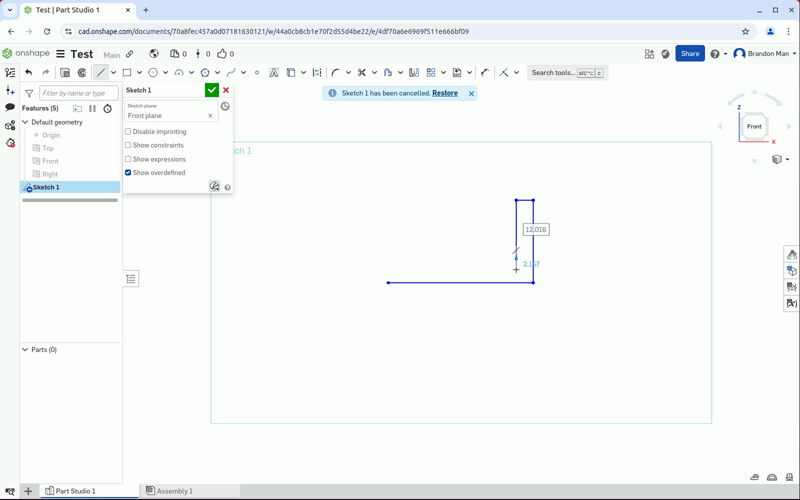
click(516, 269)
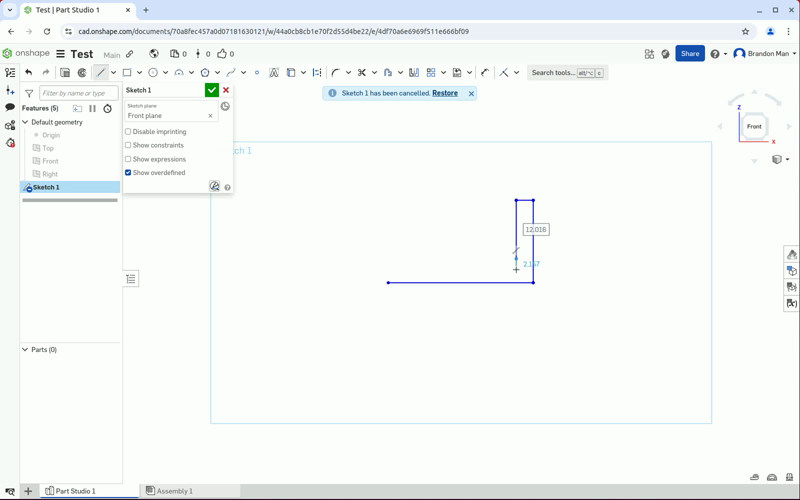
key_up(shift)
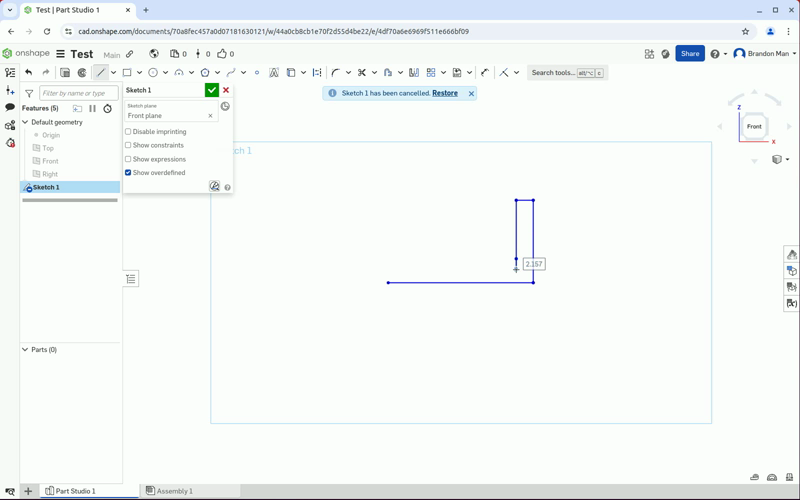
key_down(shift)
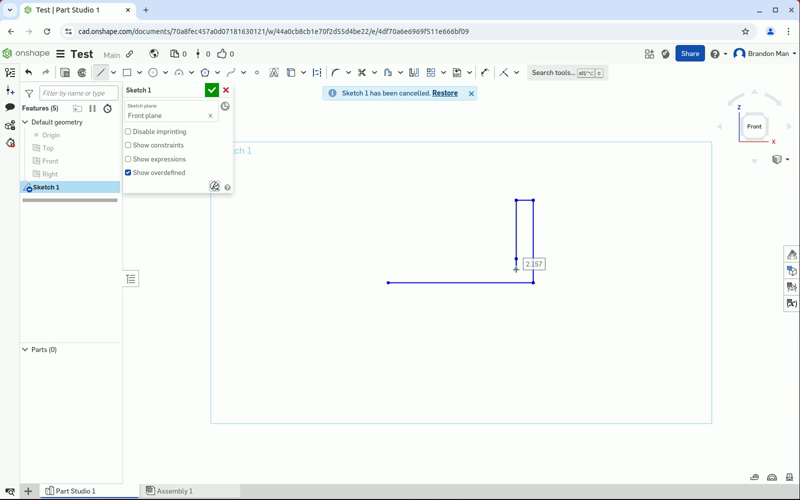
mouse_move(546, 269)
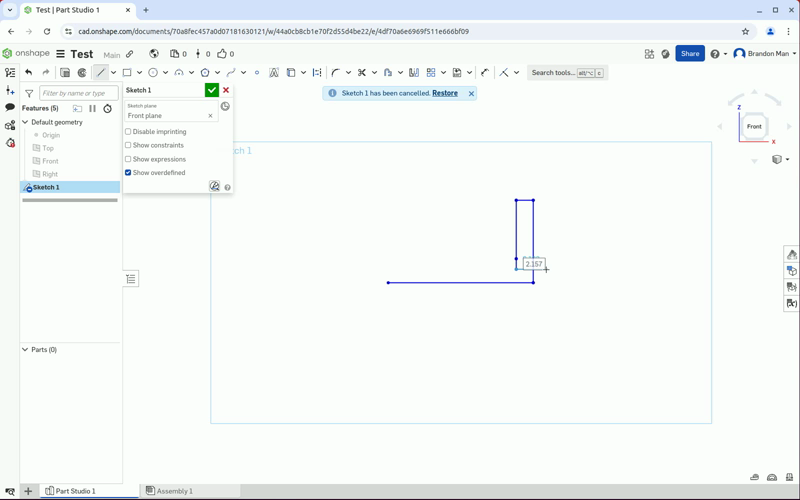
mouse_move(505, 269)
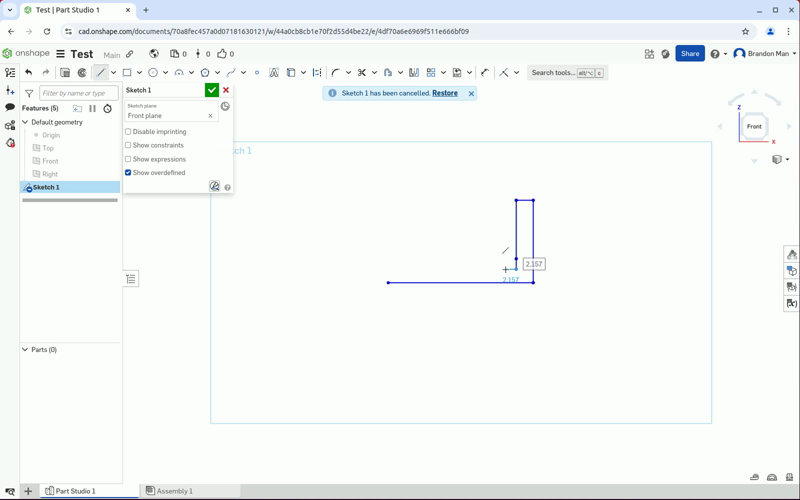
click(505, 269)
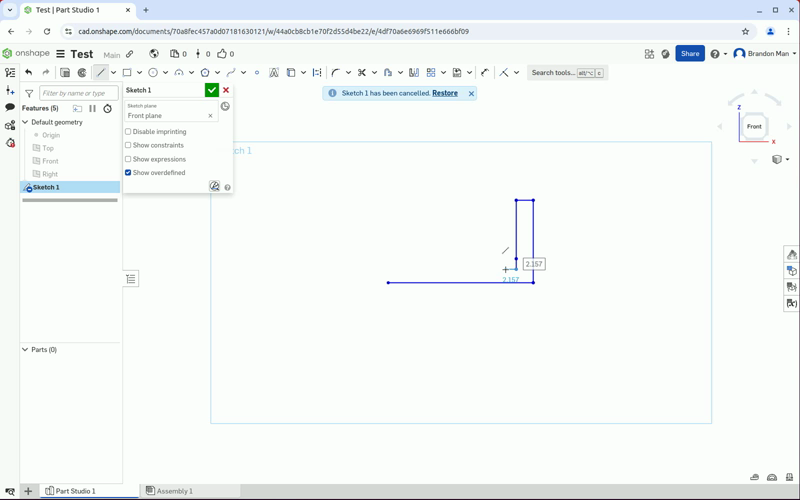
key_up(shift)
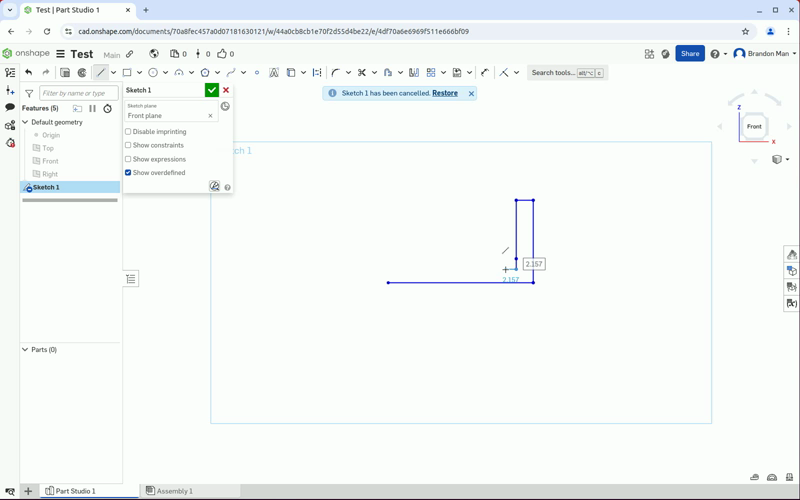
key_down(shift)
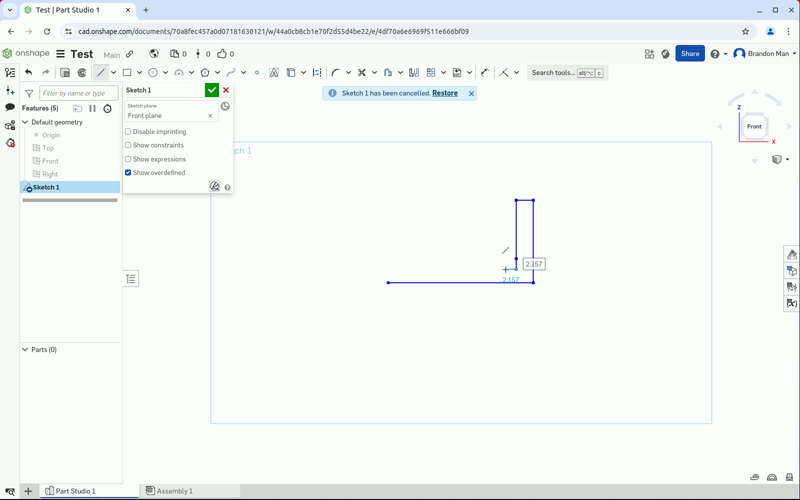
mouse_move(412, 269)
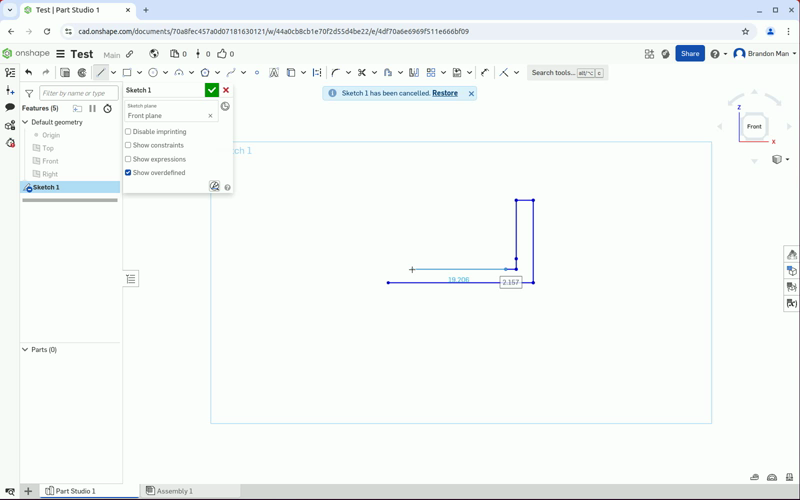
click(412, 269)
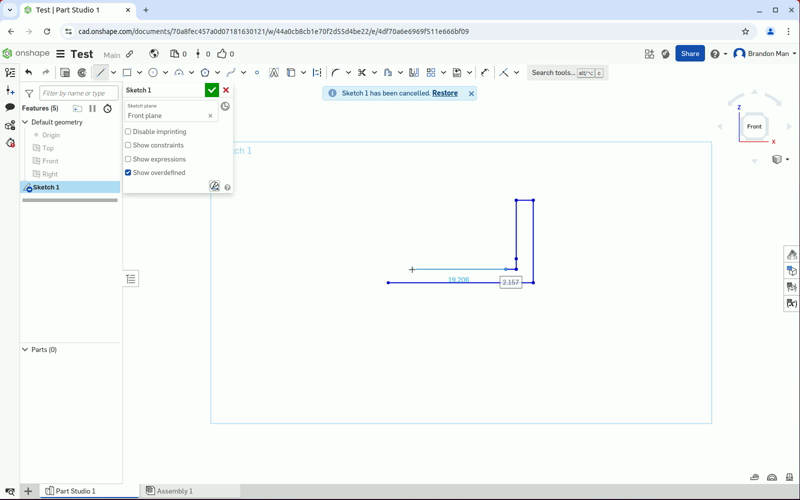
key_up(shift)
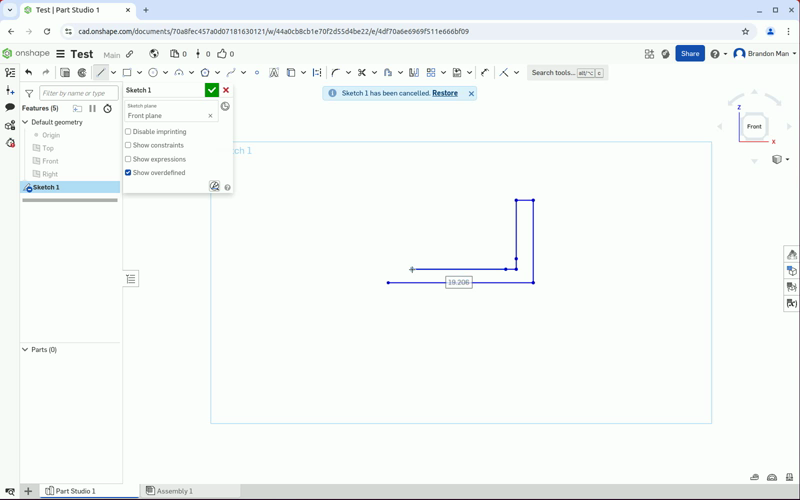
key_down(shift)
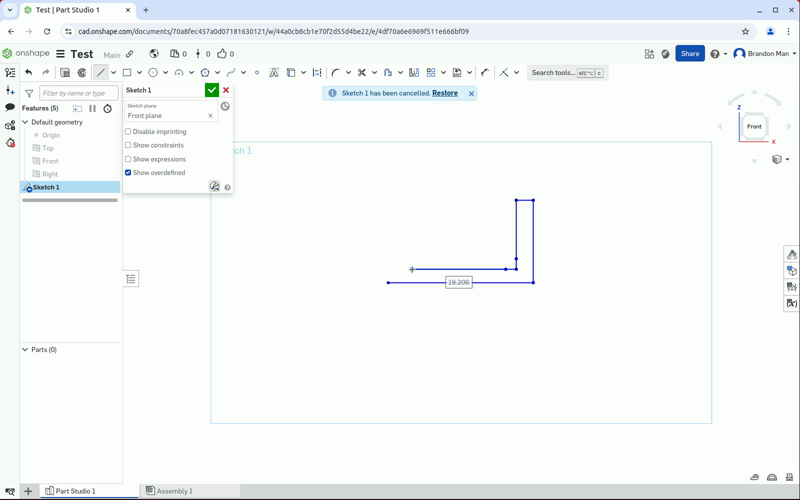
mouse_move(442, 269)
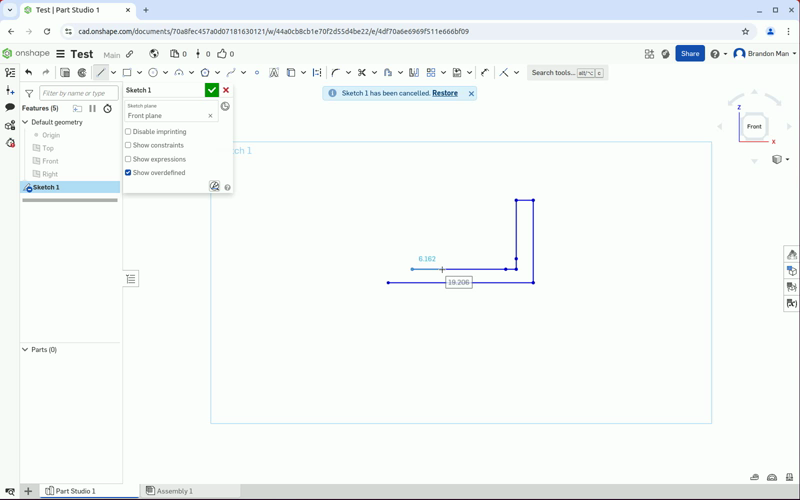
mouse_move(401, 269)
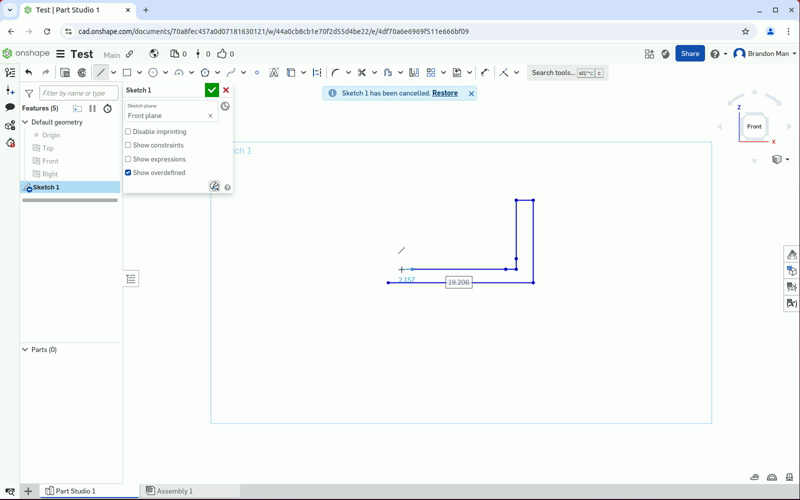
click(401, 269)
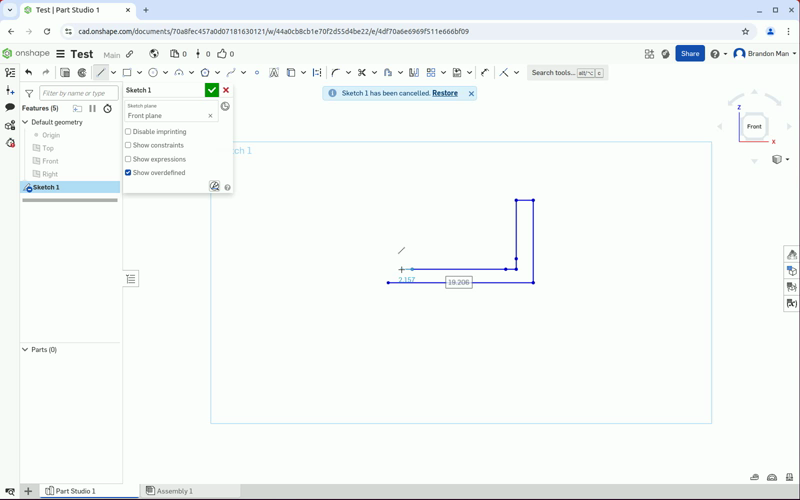
key_up(shift)
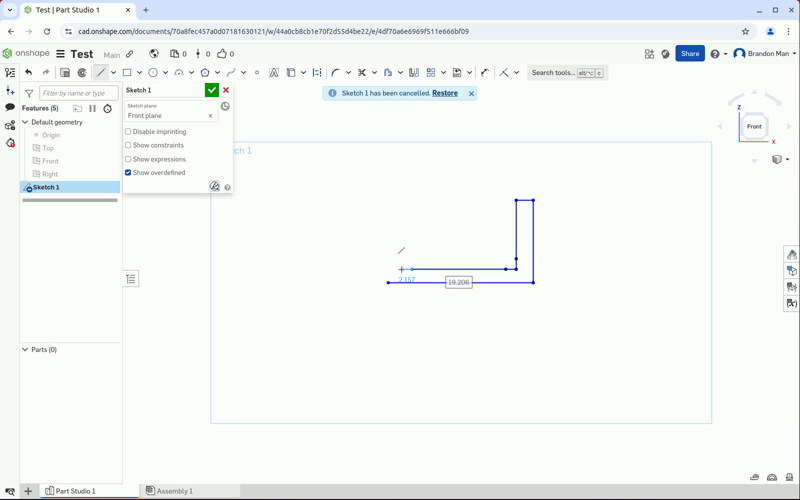
key_down(shift)
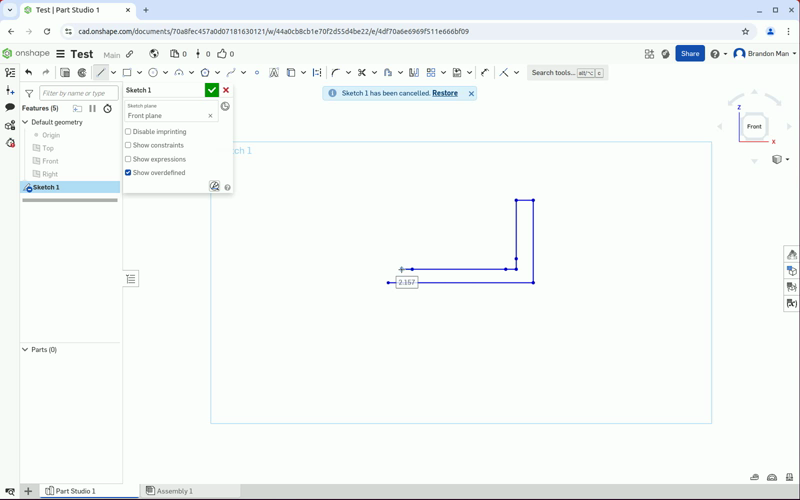
mouse_move(431, 269)
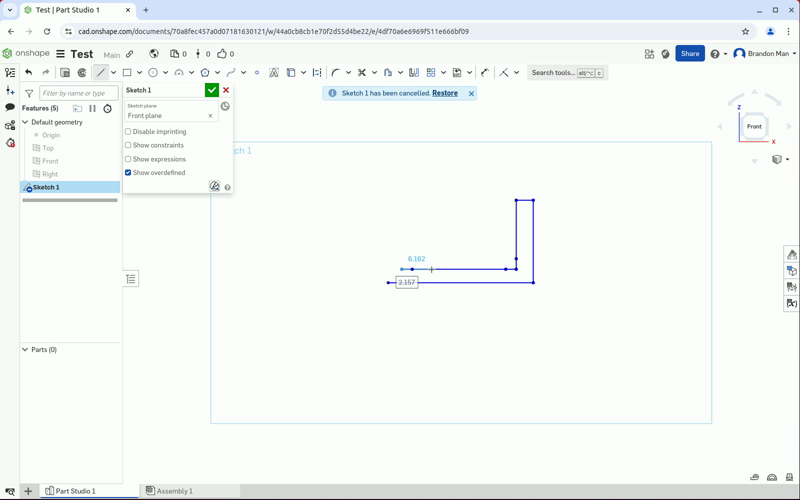
mouse_move(401, 258)
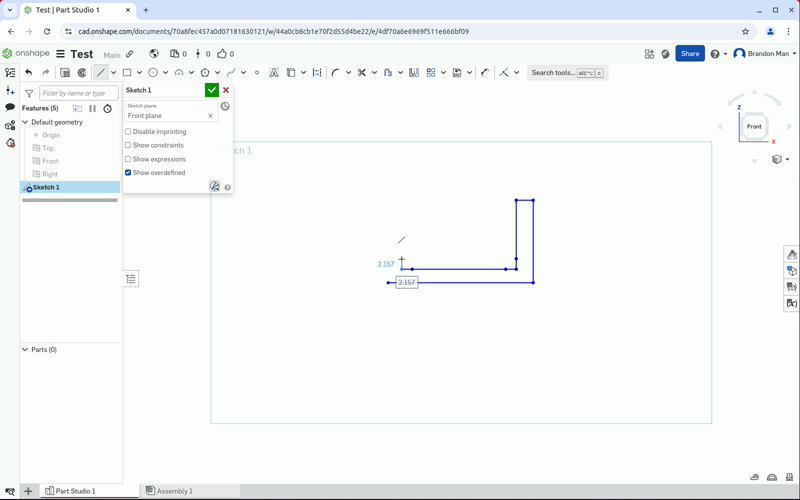
click(401, 258)
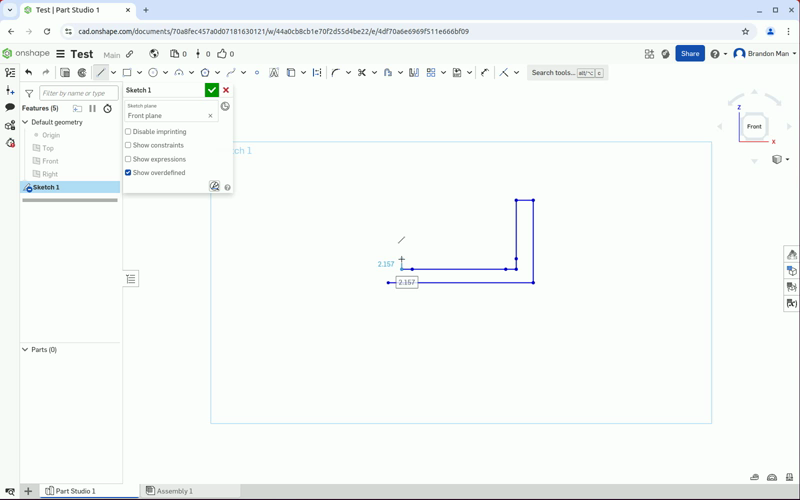
key_up(shift)
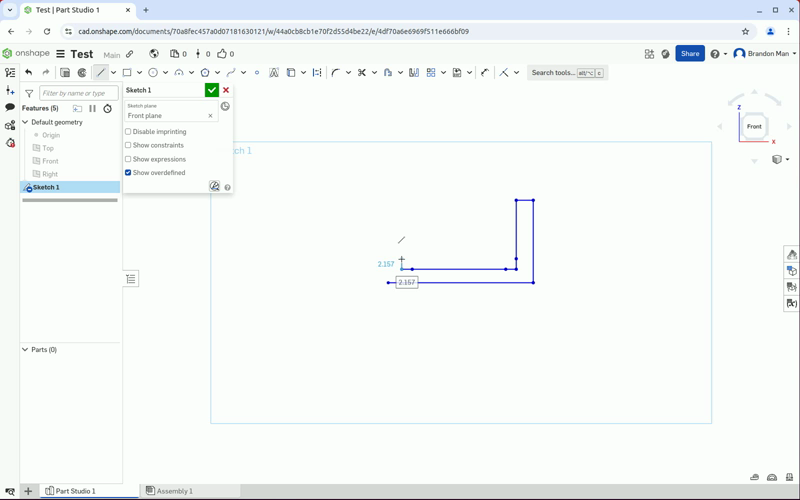
key_down(shift)
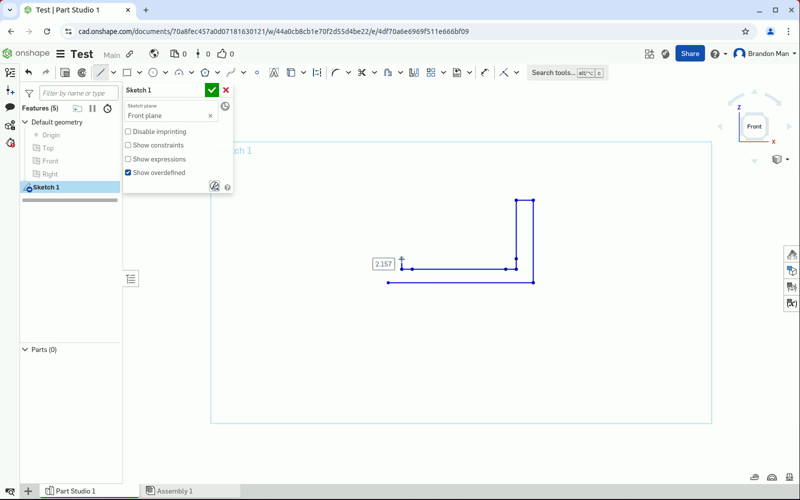
mouse_move(431, 258)
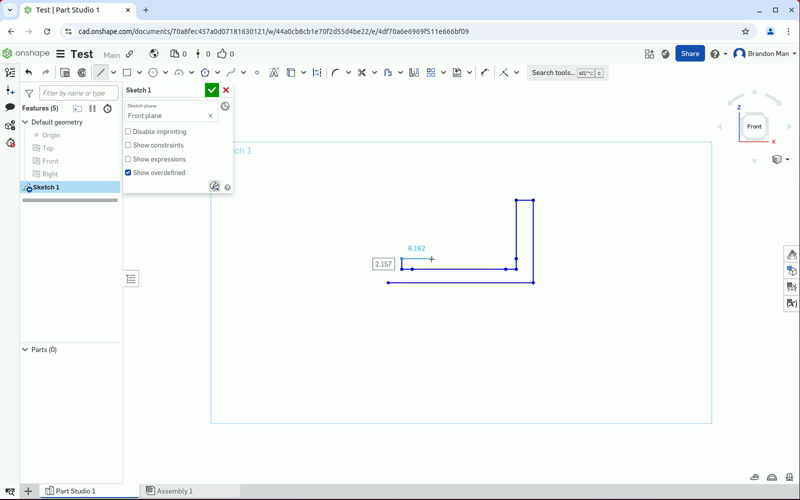
mouse_move(401, 200)
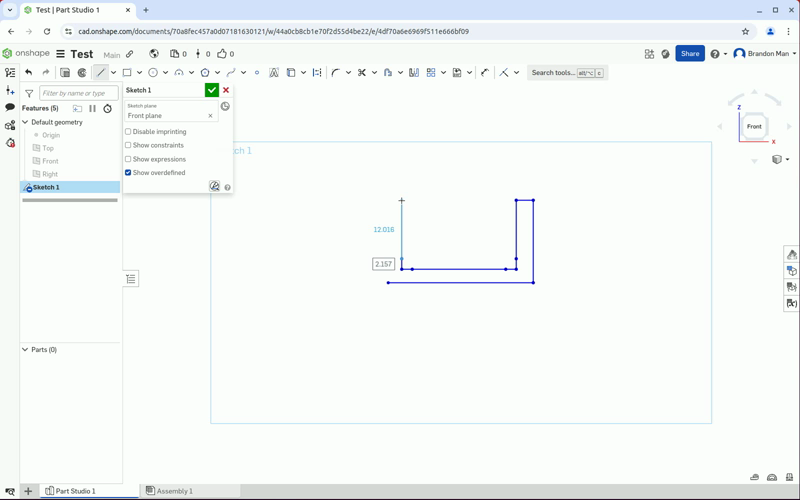
click(401, 200)
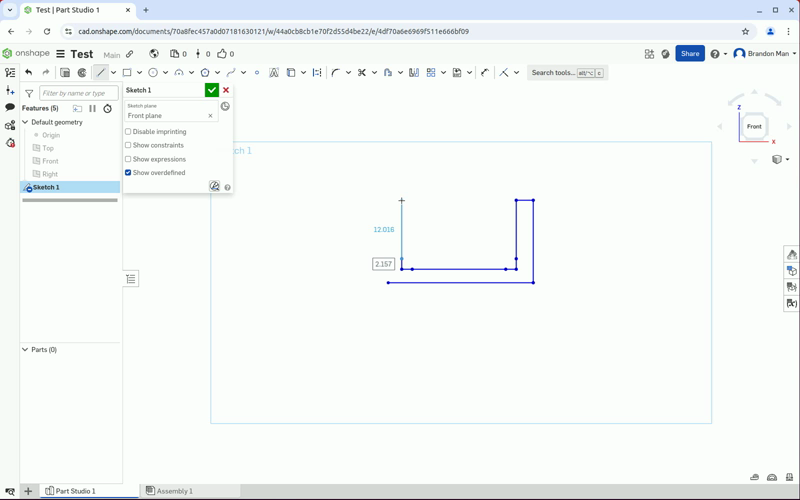
key_up(shift)
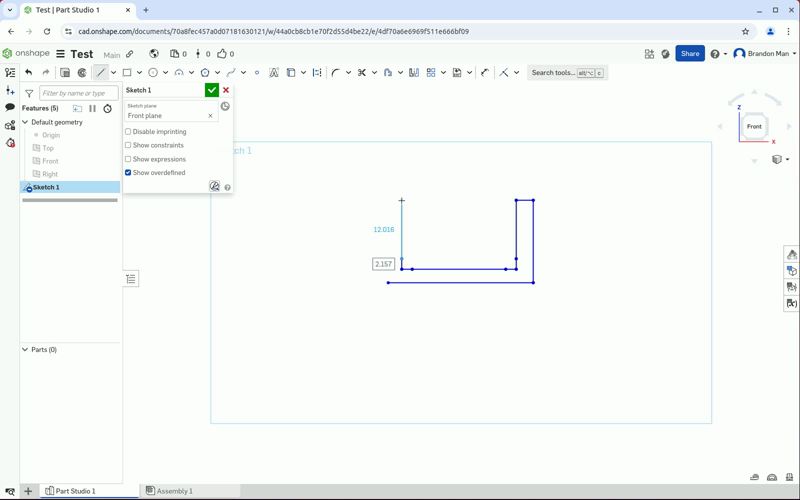
key_down(shift)
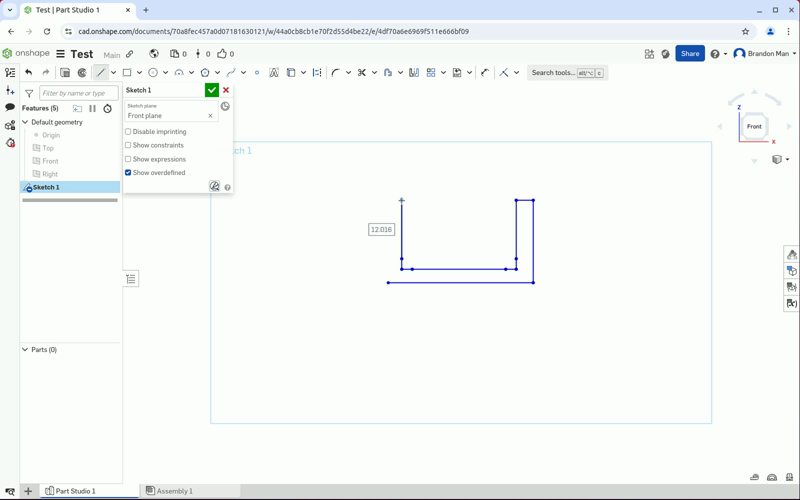
mouse_move(431, 200)
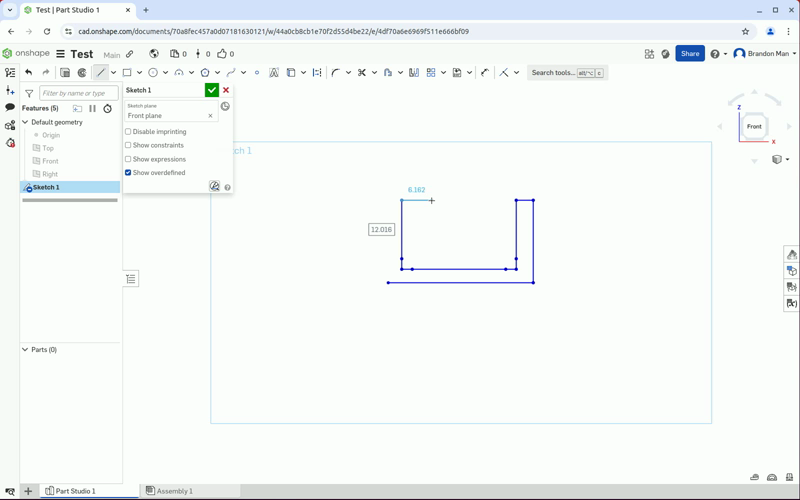
mouse_move(388, 200)
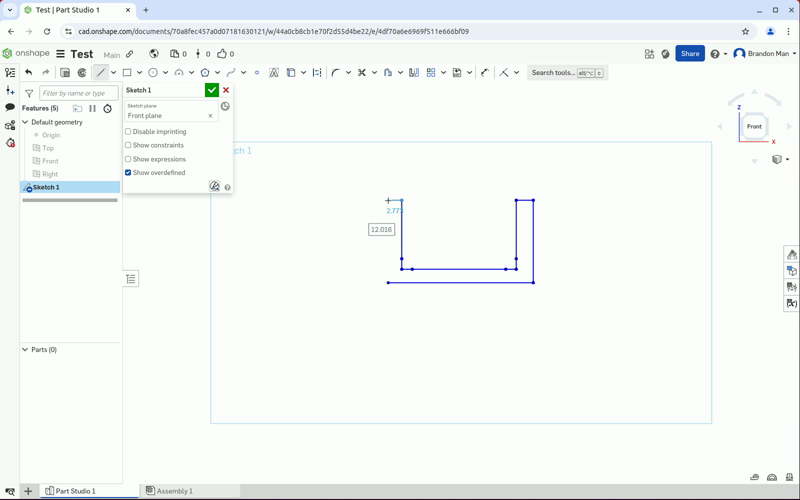
click(388, 200)
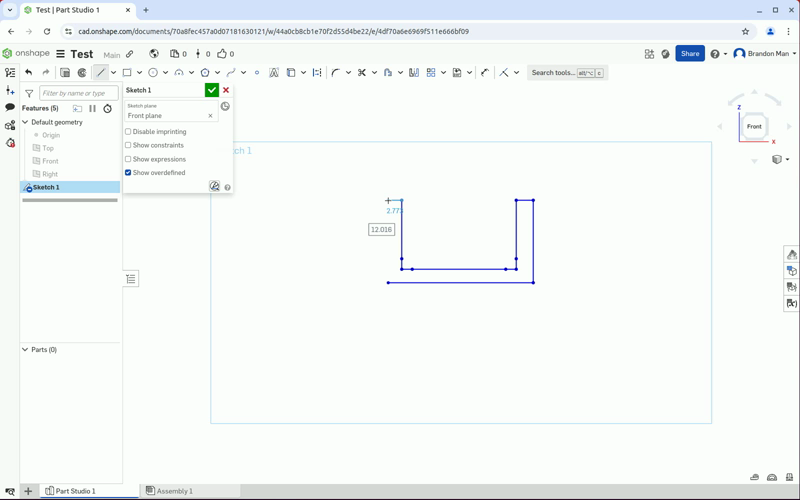
key_up(shift)
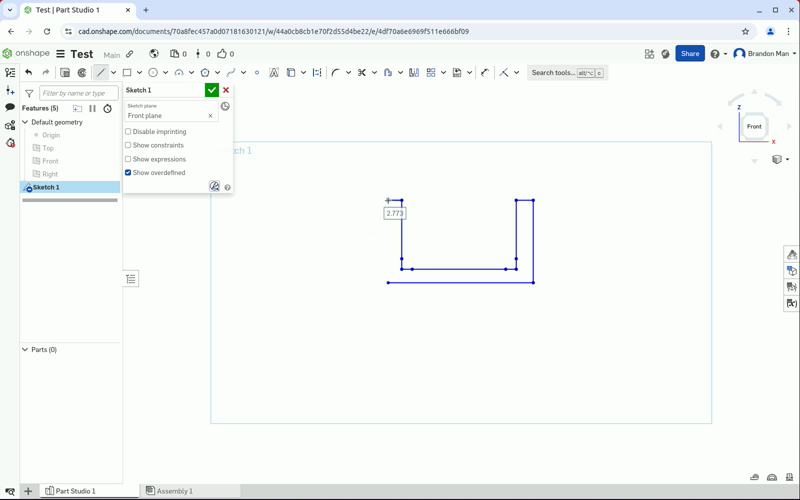
key_down(shift)
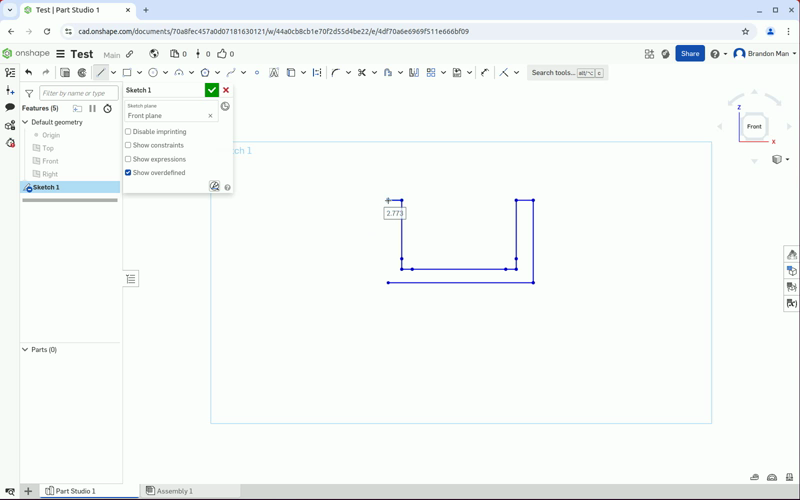
mouse_move(388, 282)
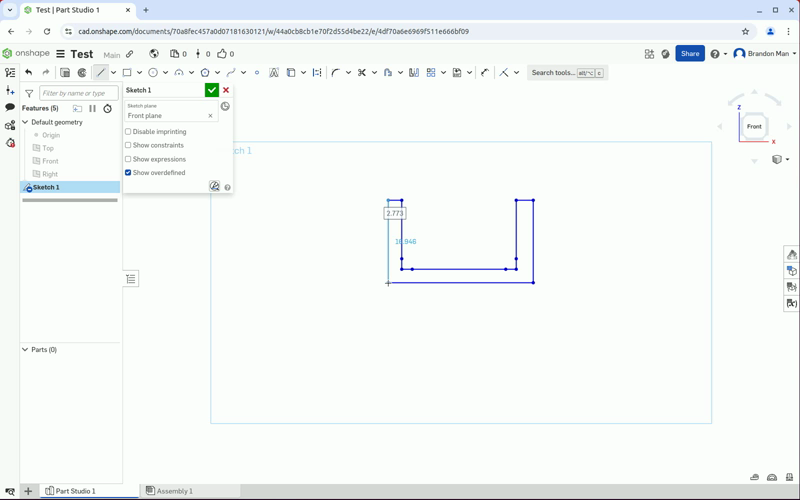
key_up(shift)
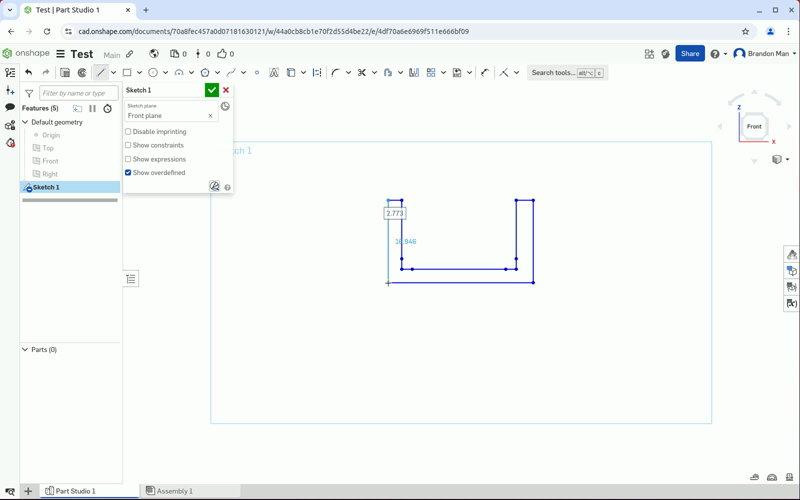
click(388, 282)
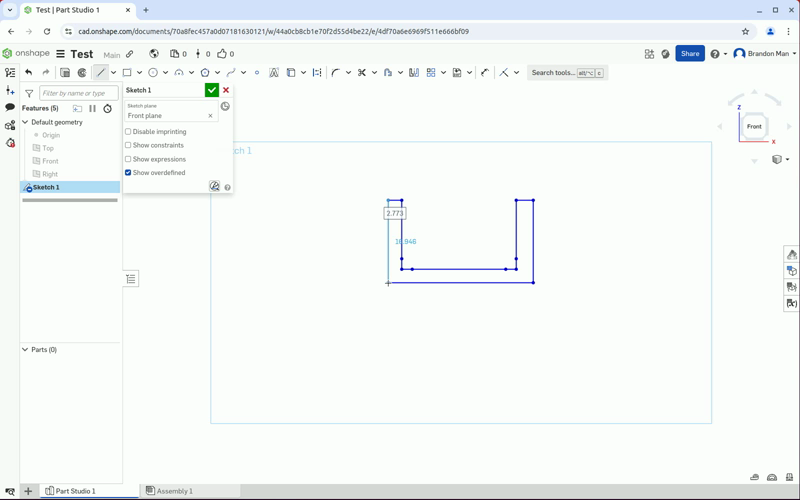
key(esc)
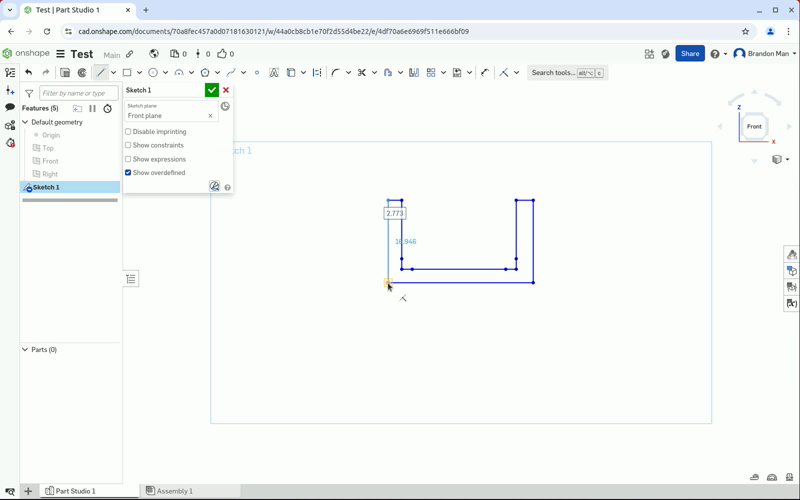
mouse_move(523, 275)
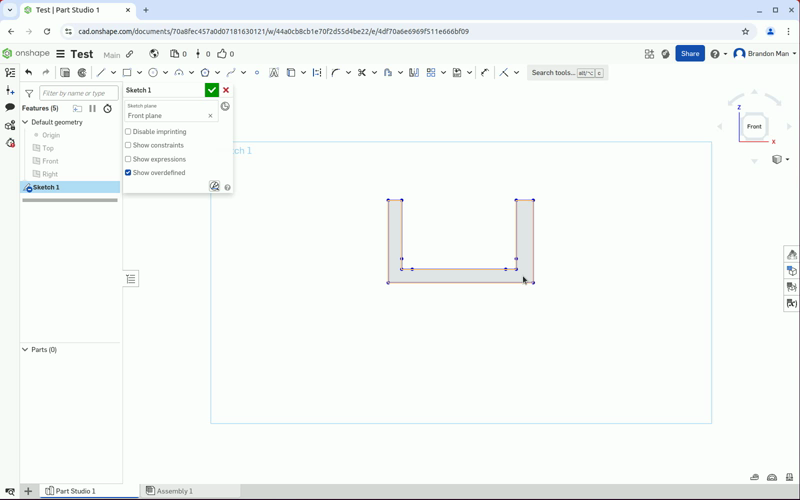
click(523, 275)
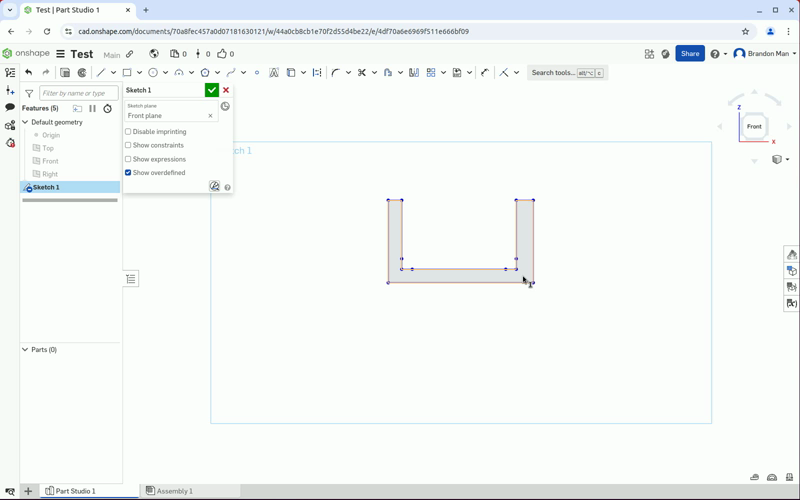
mouse_move(73, 352)
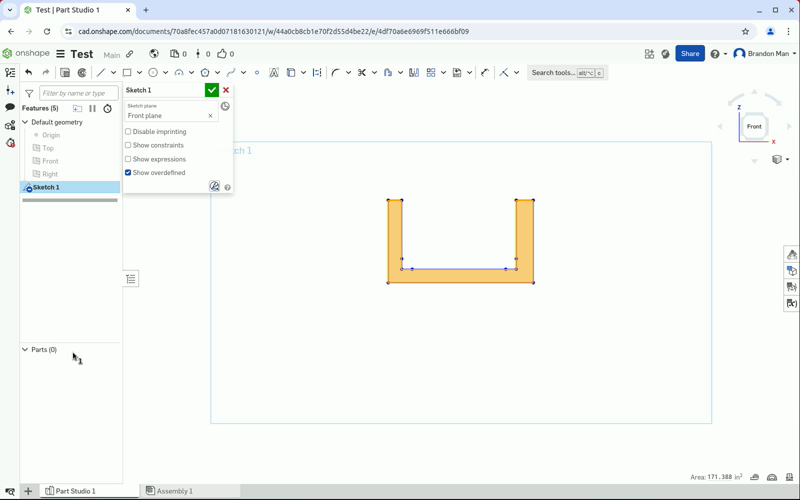
key(shift+y)
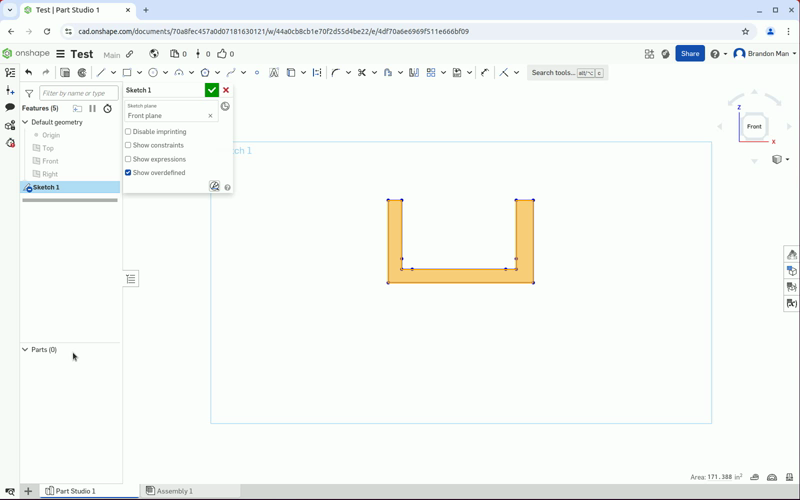
key(shift+e)
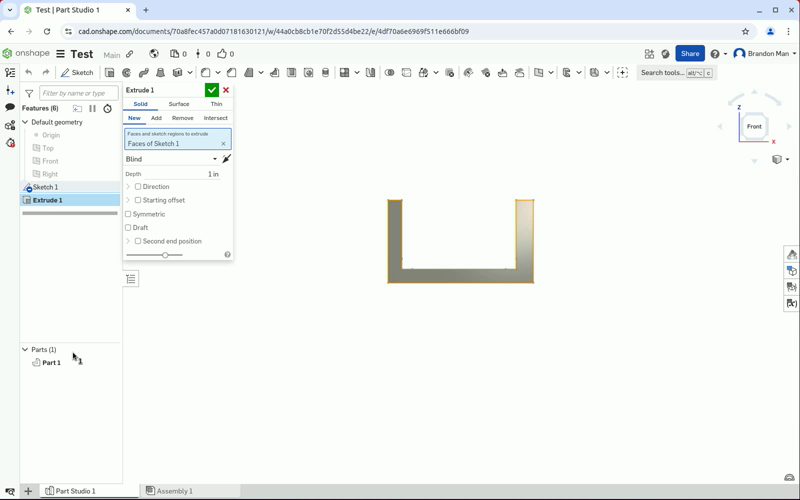
mouse_move(143, 106)
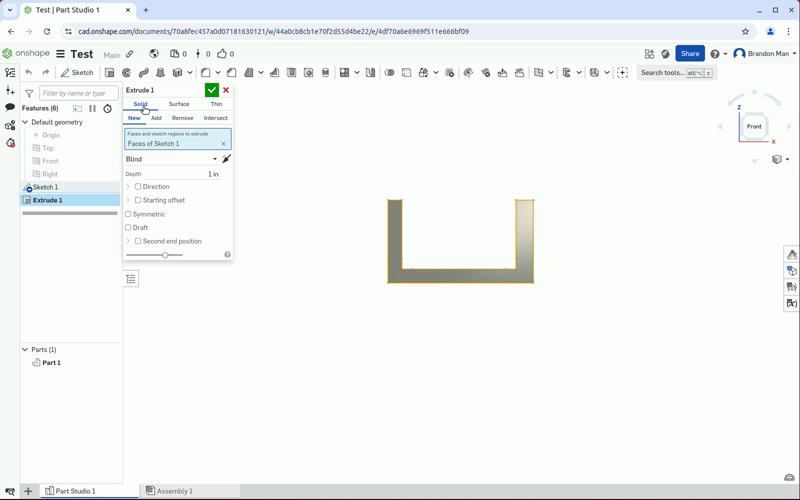
click(143, 106)
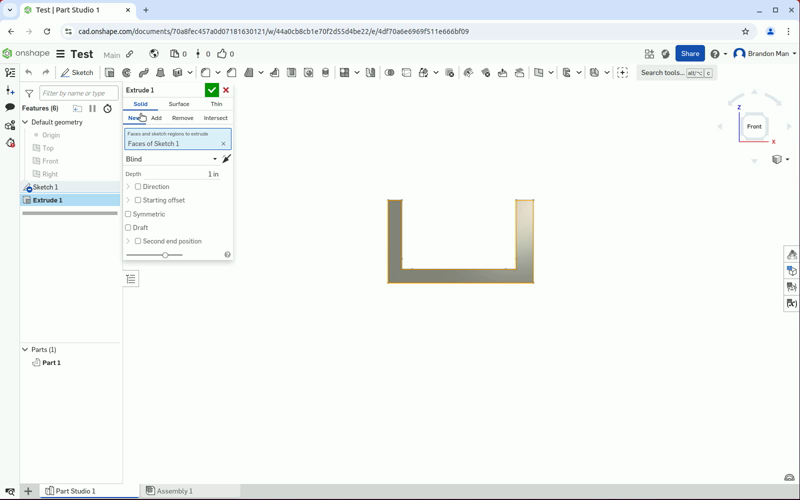
mouse_move(137, 120)
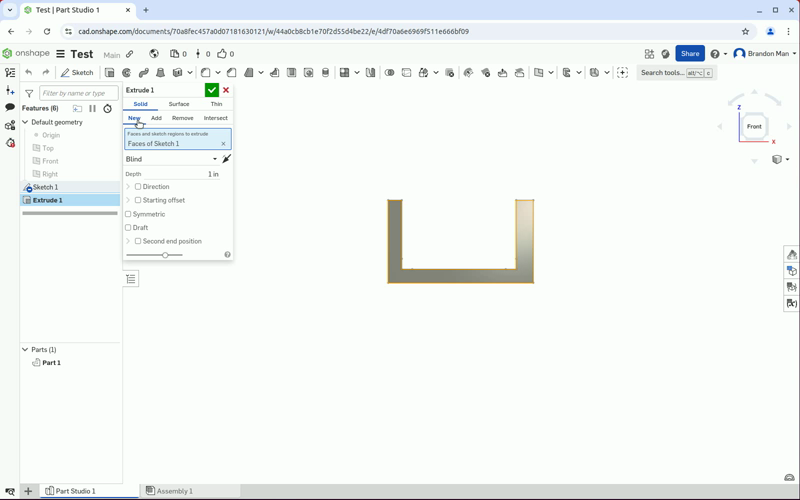
click(137, 120)
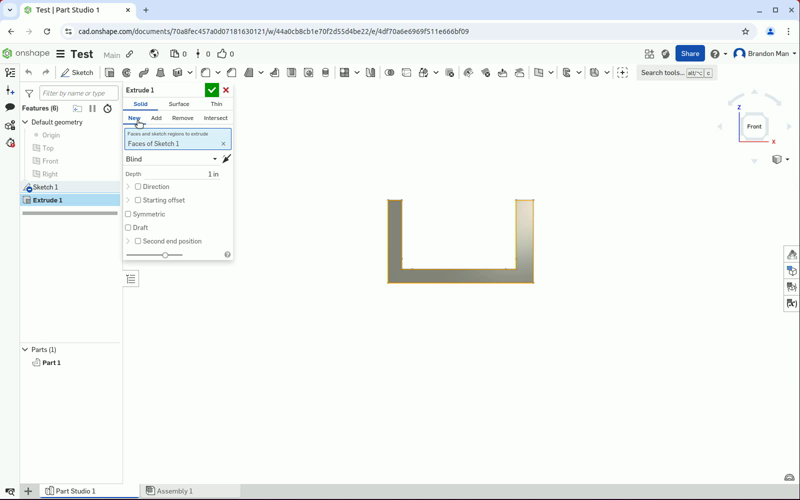
key(tab, 4)
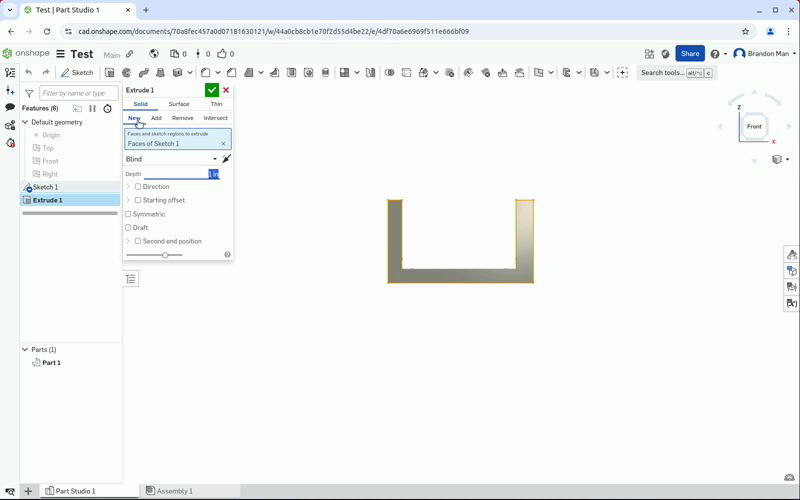
text(12.516)
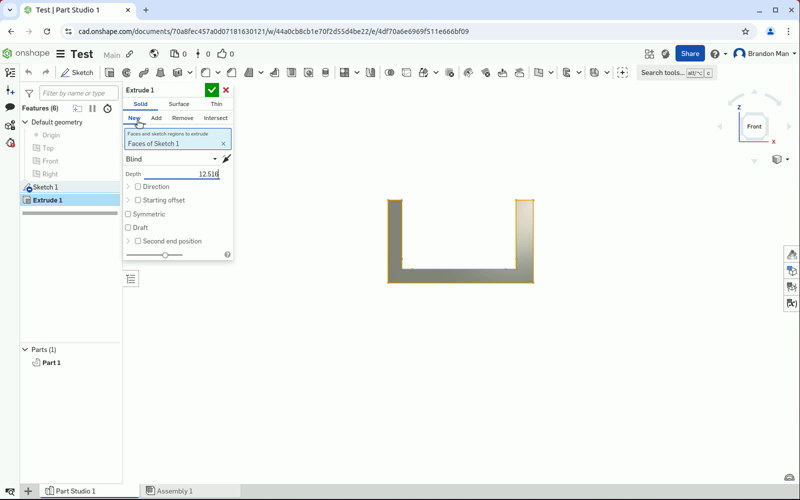
key(tab, 3)
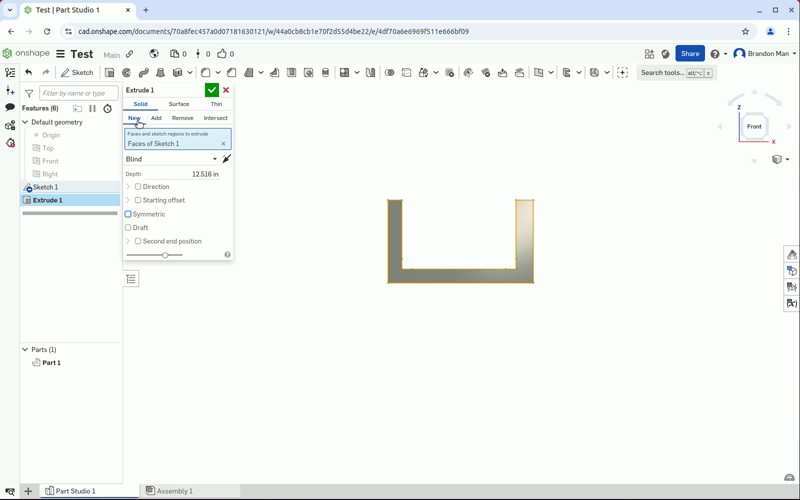
key(space)
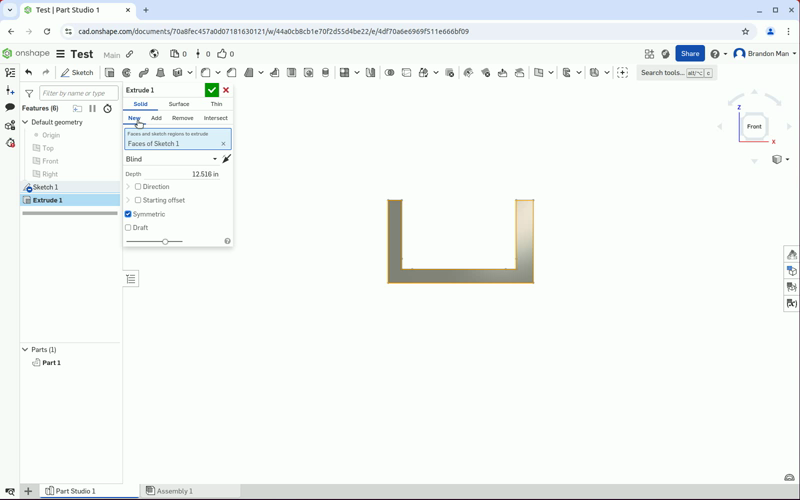
key(enter)
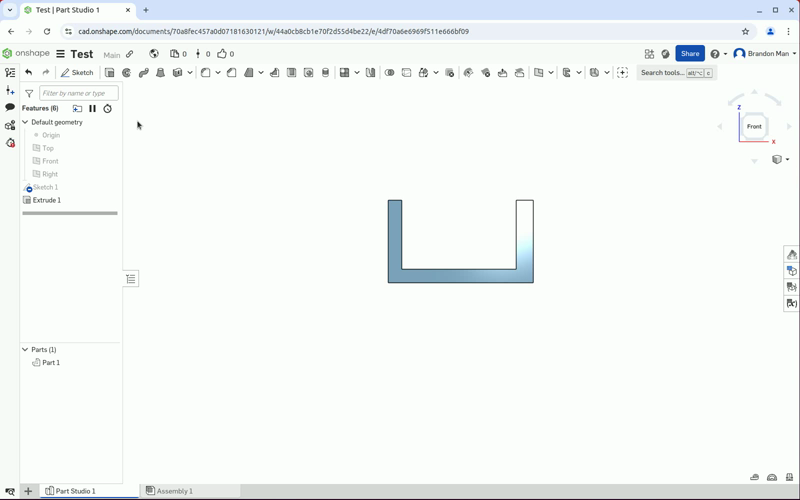
key(shift+h)
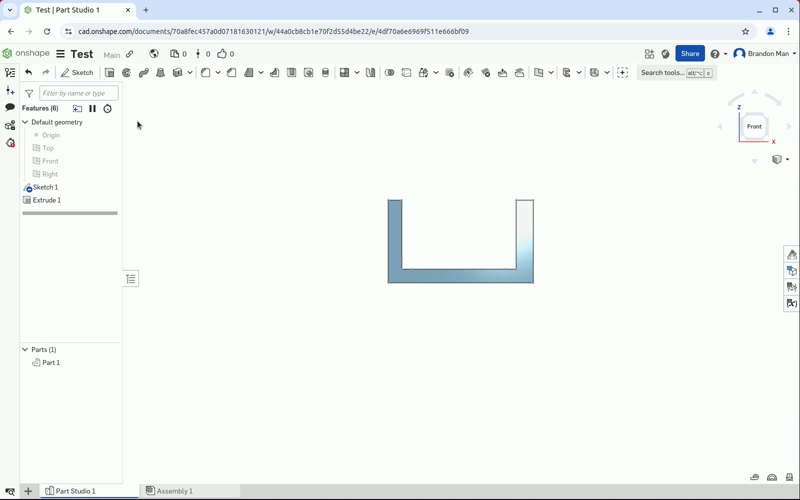
key(shift+h)
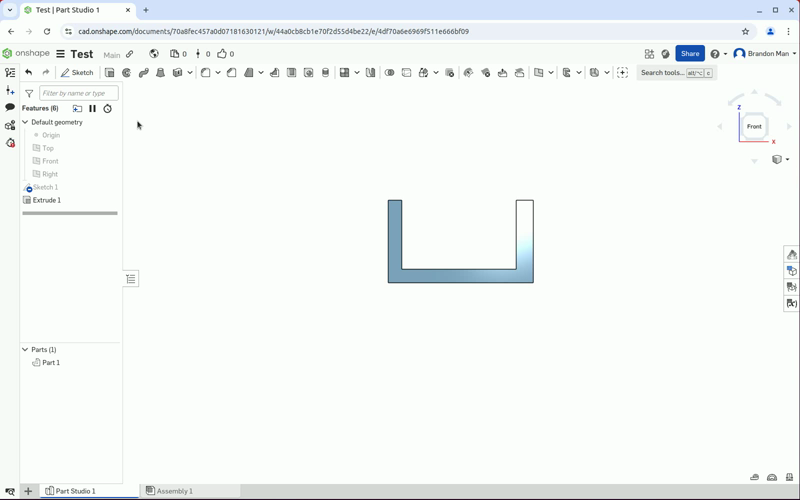
mouse_move(73, 189)
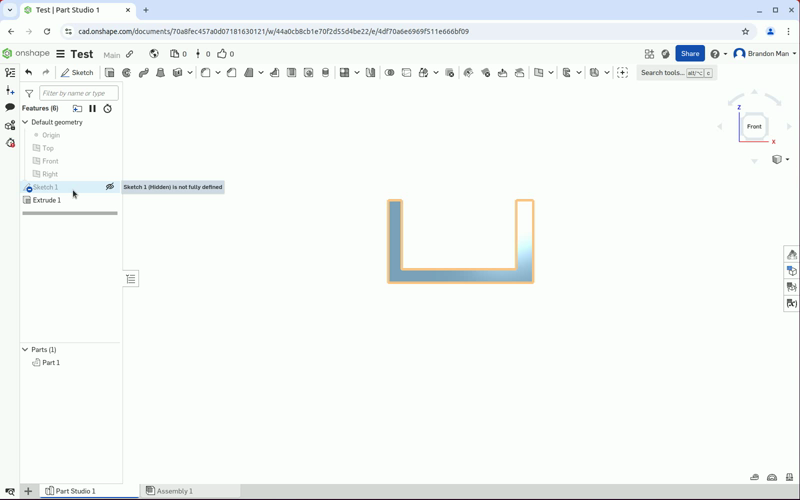
click(73, 189)
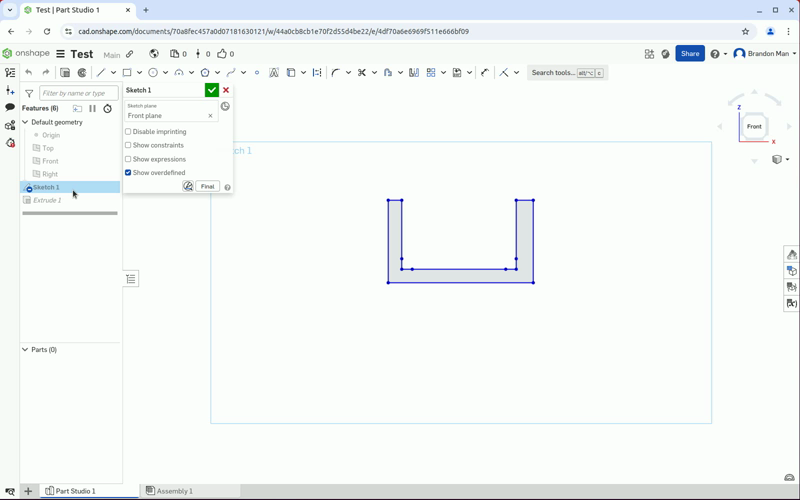
mouse_move(229, 92)
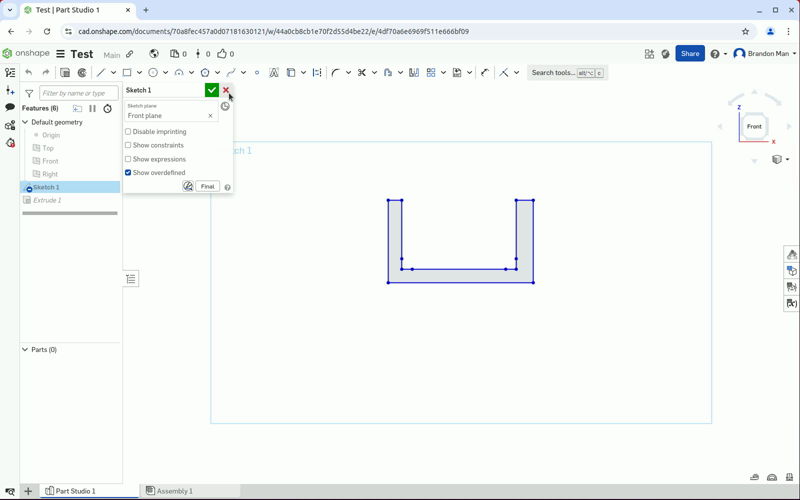
click(229, 92)
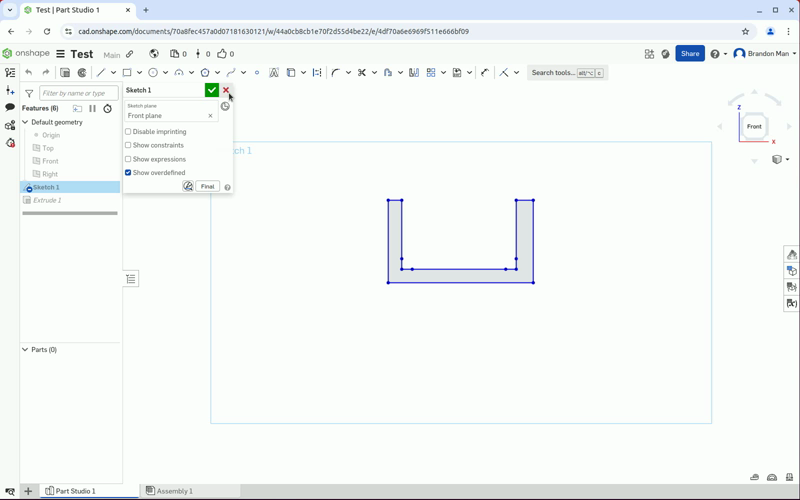
key(shift+s)
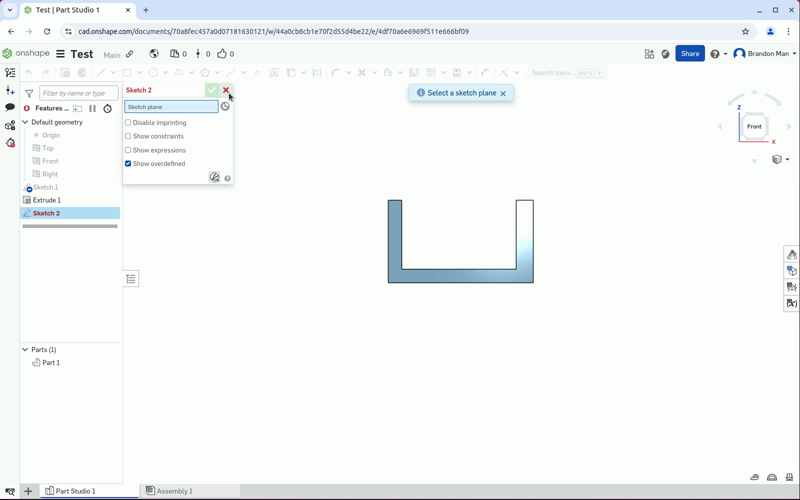
mouse_move(73, 163)
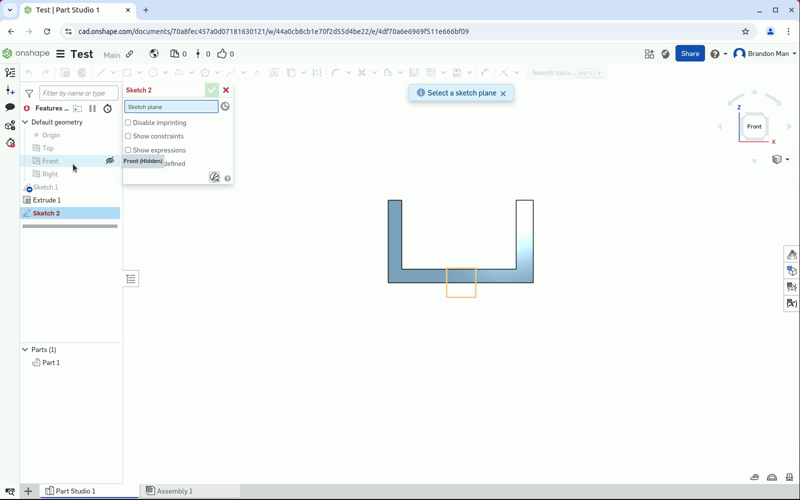
click(73, 163)
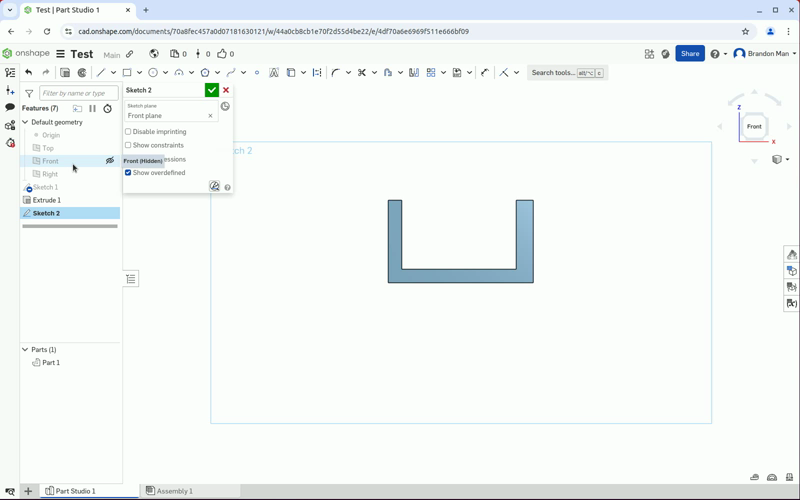
mouse_move(73, 352)
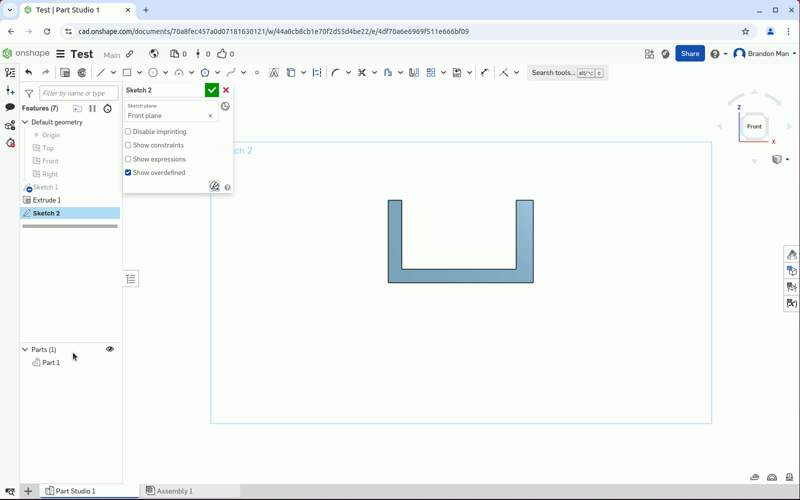
key(y)
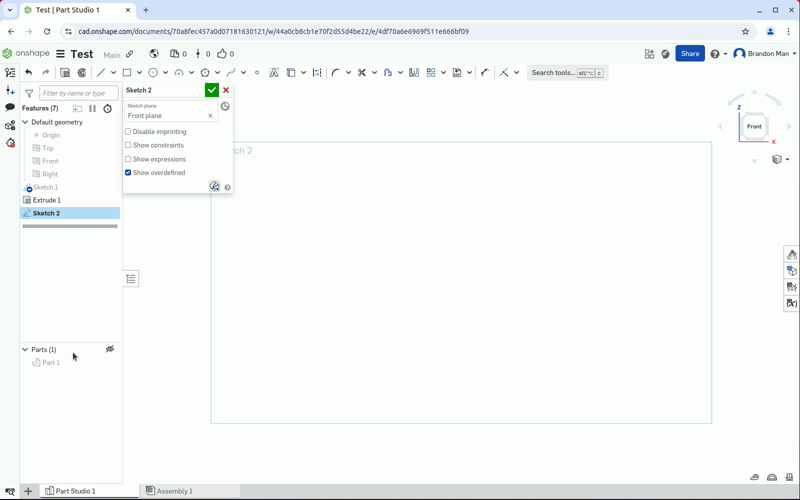
key(l)
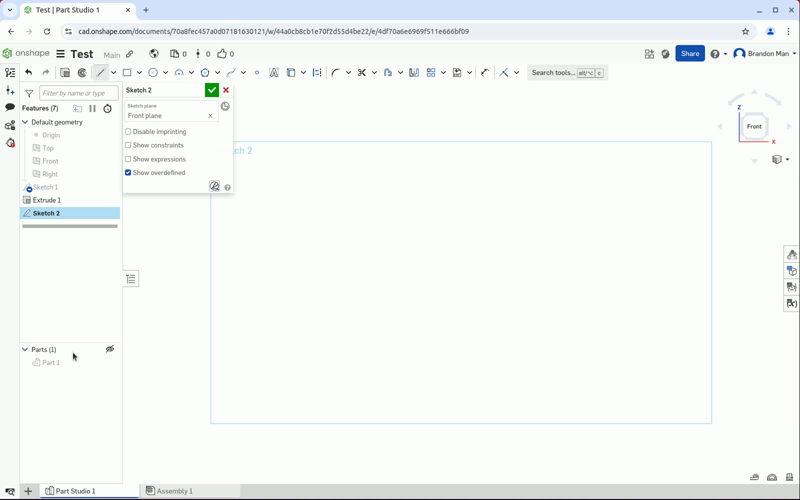
key_down(shift)
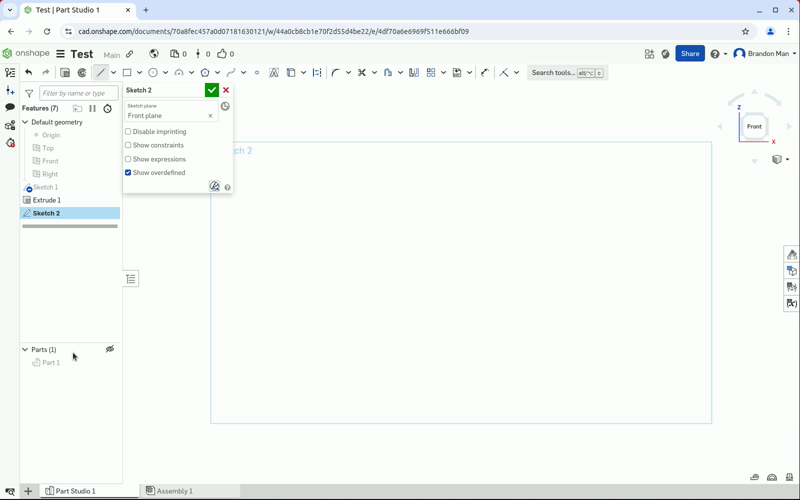
mouse_move(401, 268)
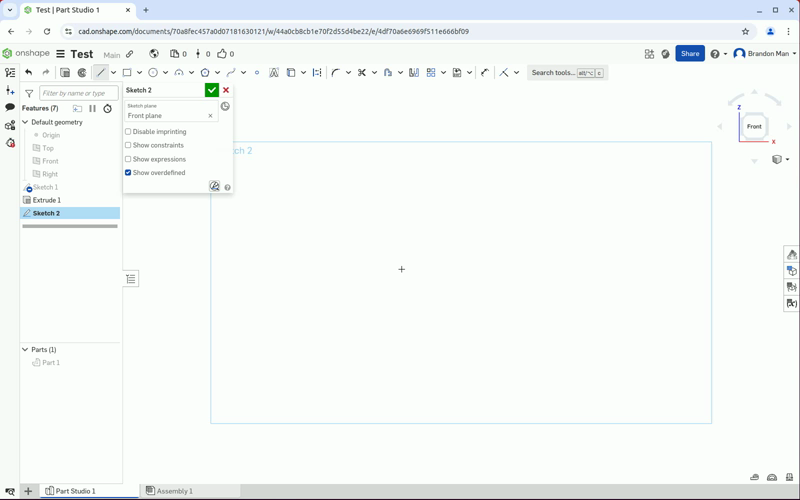
click(401, 268)
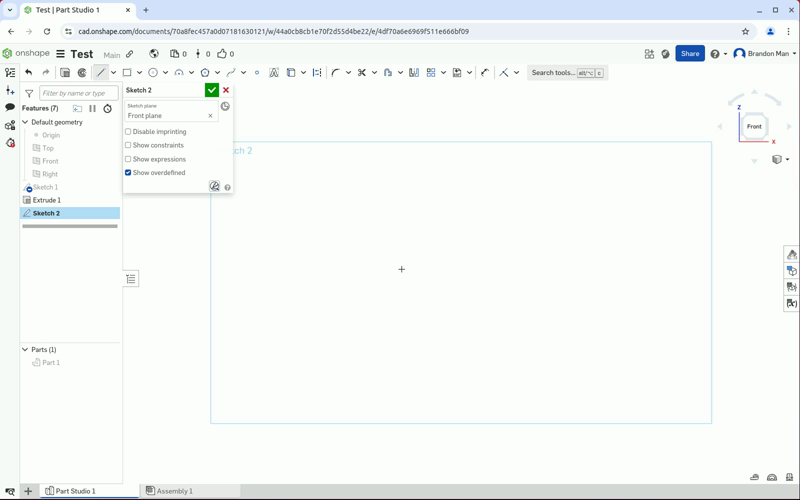
key_up(shift)
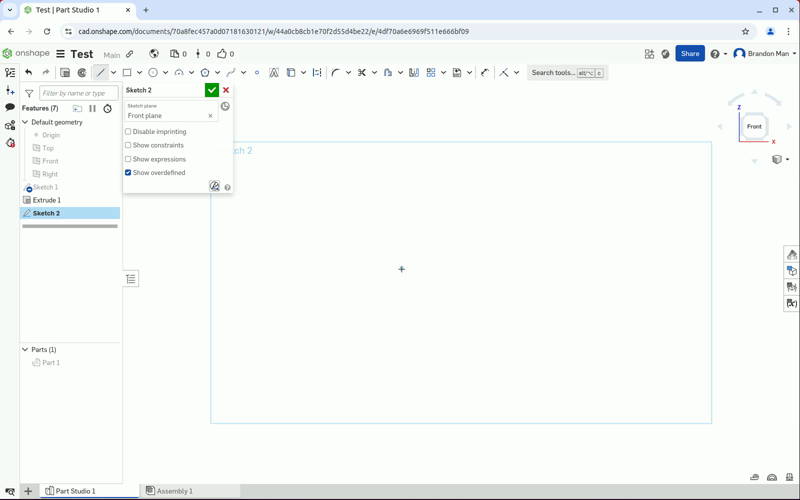
key_down(shift)
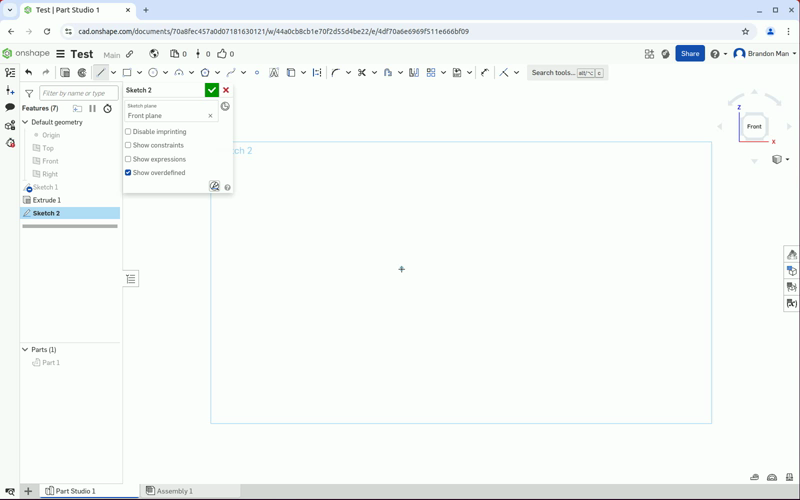
mouse_move(431, 268)
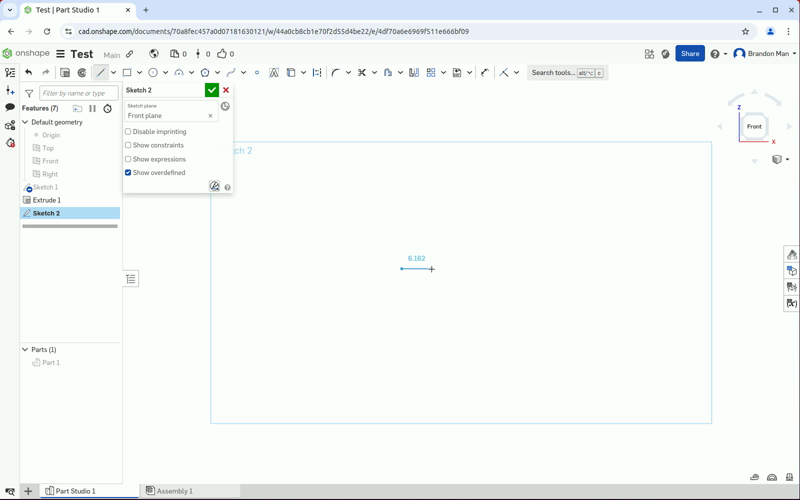
mouse_move(413, 268)
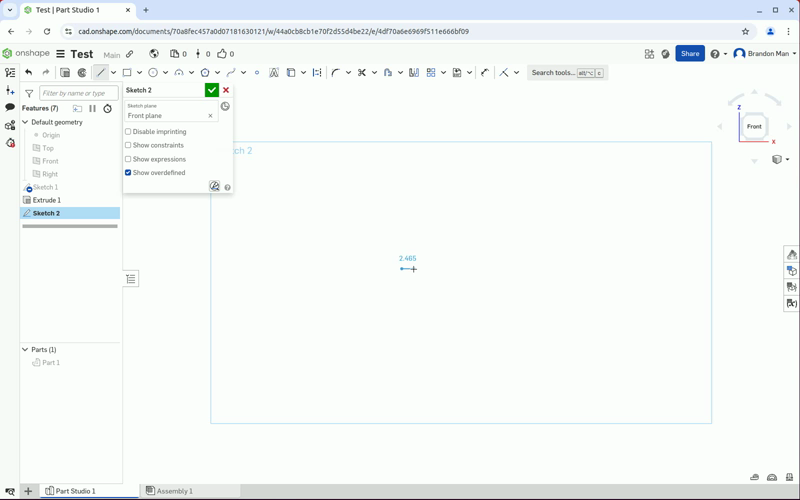
click(413, 268)
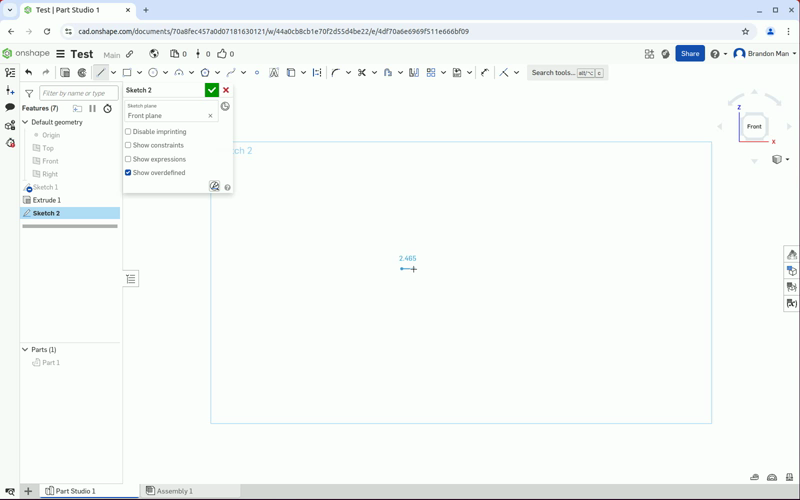
key_up(shift)
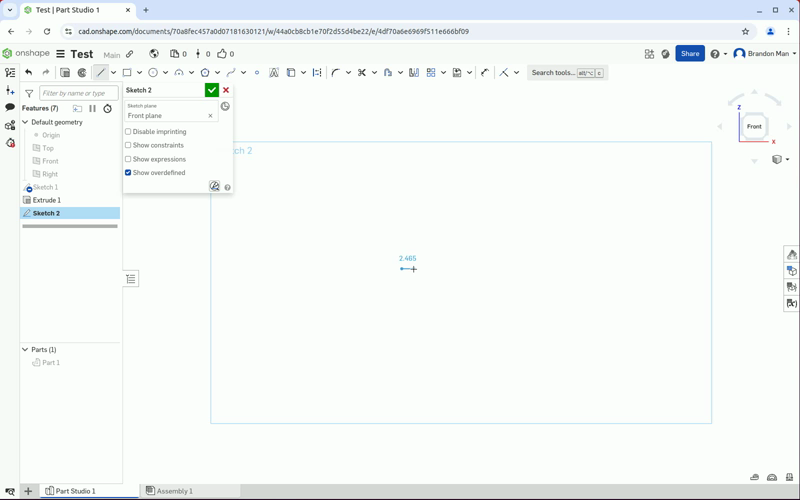
key(esc)
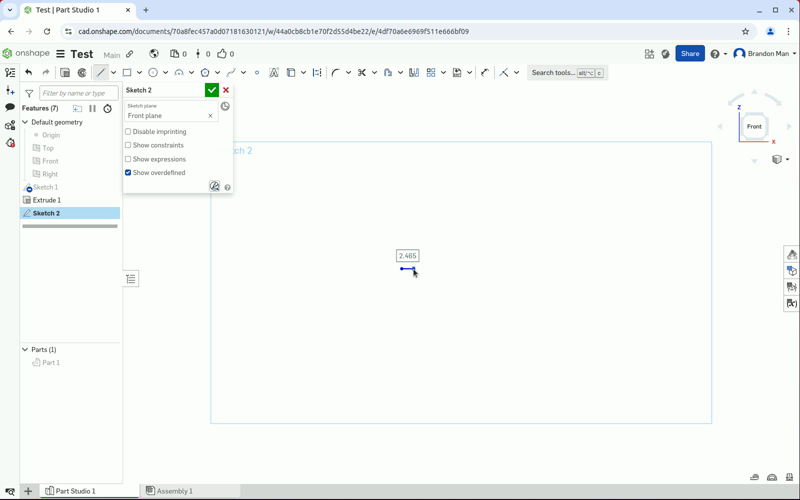
key(a)
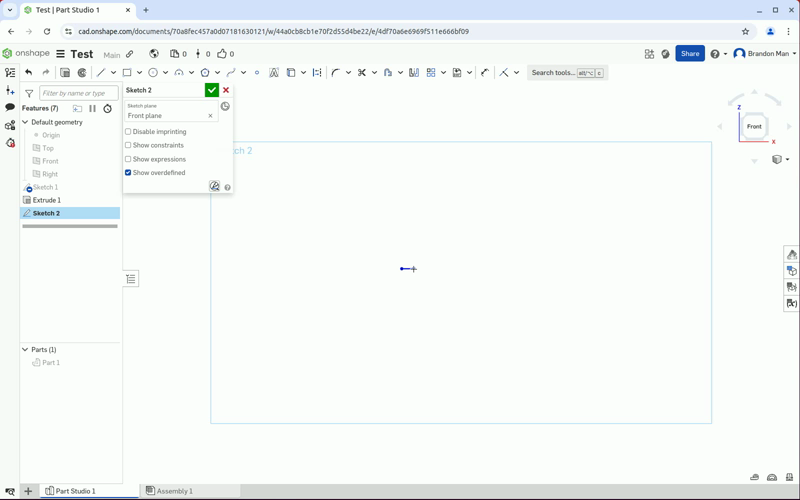
mouse_move(413, 268)
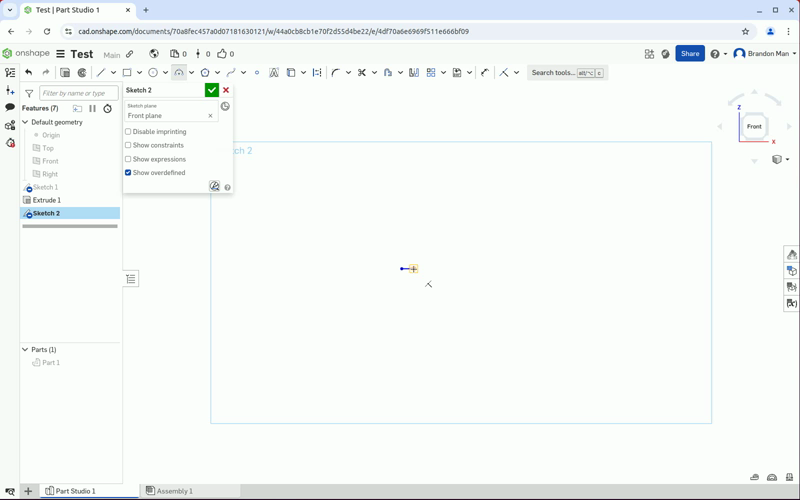
click(413, 268)
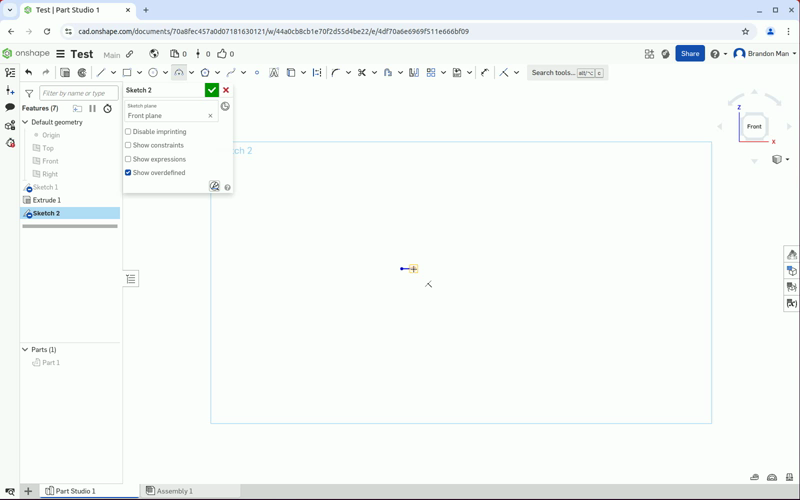
key_down(shift)
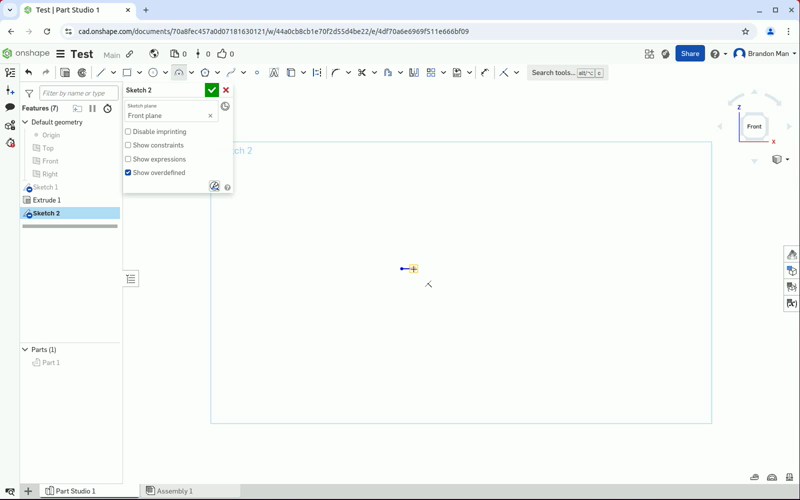
mouse_move(401, 257)
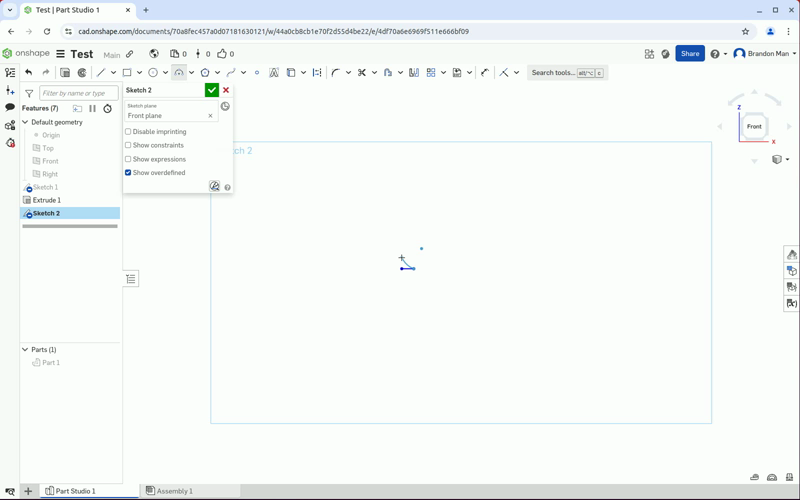
click(401, 257)
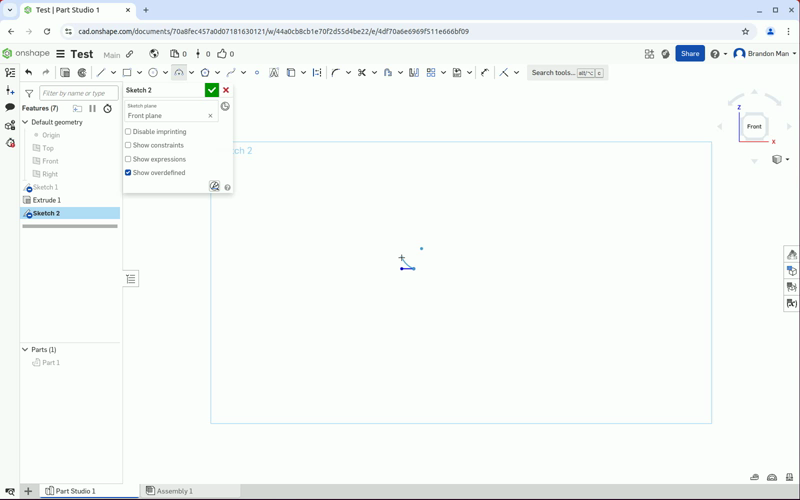
mouse_move(405, 265)
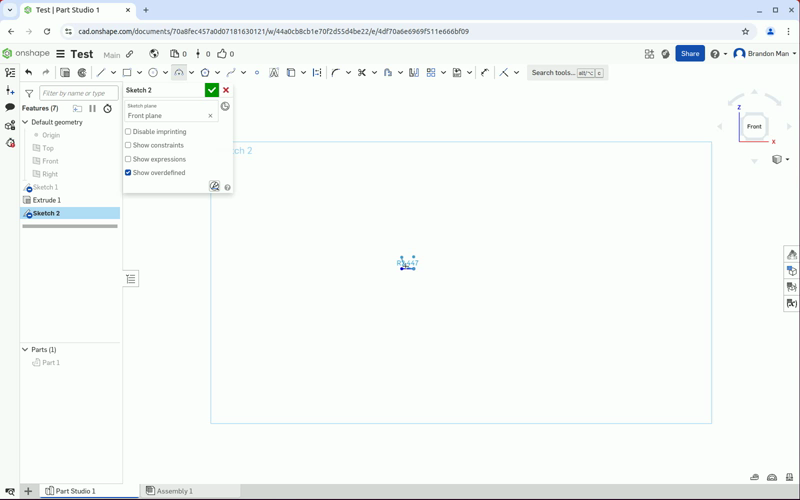
click(405, 265)
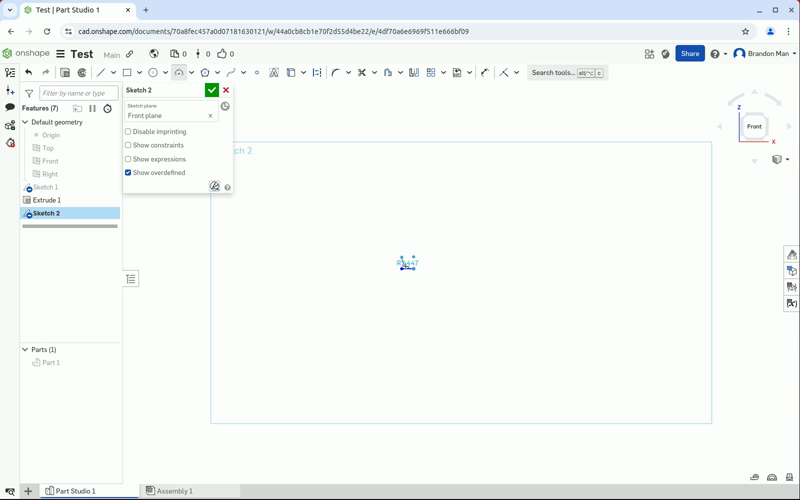
key_up(shift)
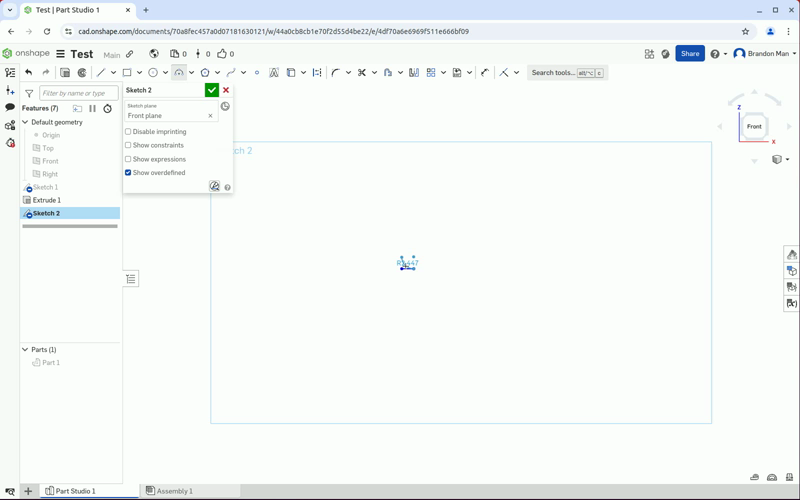
key(esc)
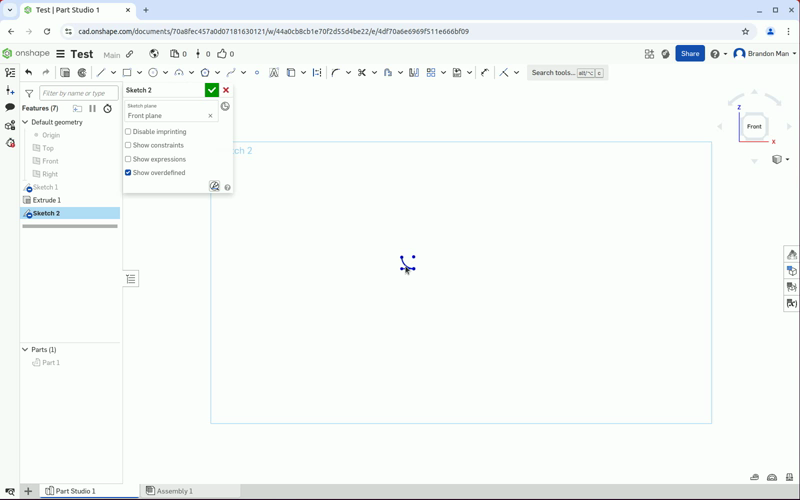
key(l)
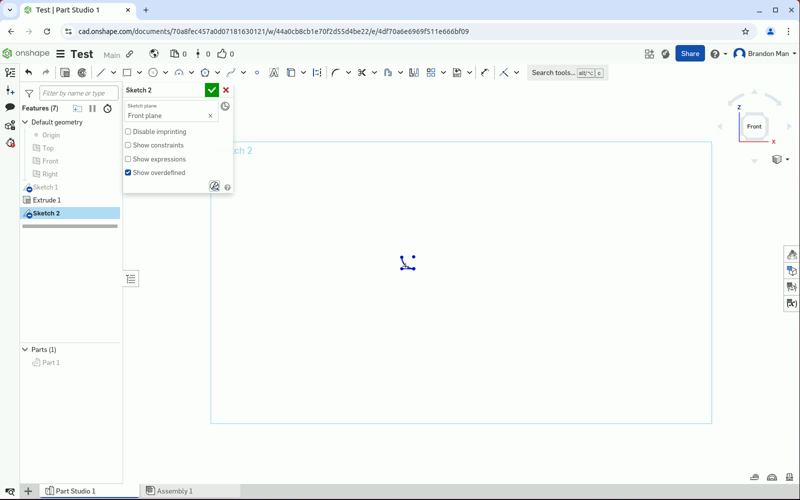
mouse_move(401, 257)
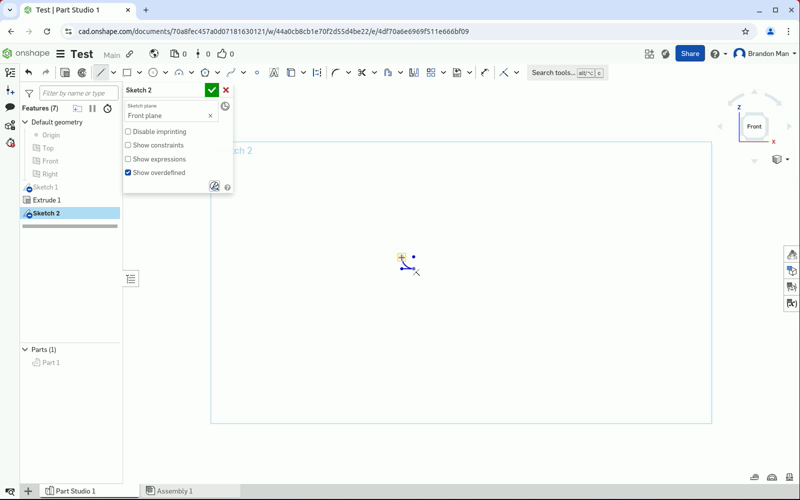
click(401, 257)
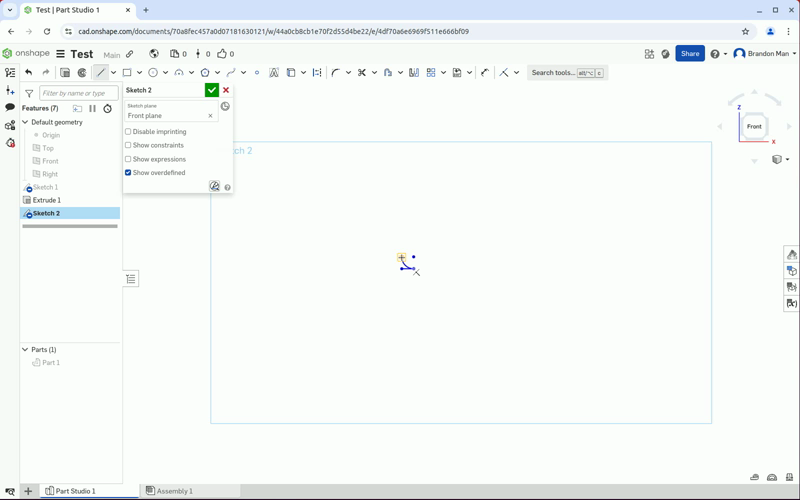
mouse_move(431, 257)
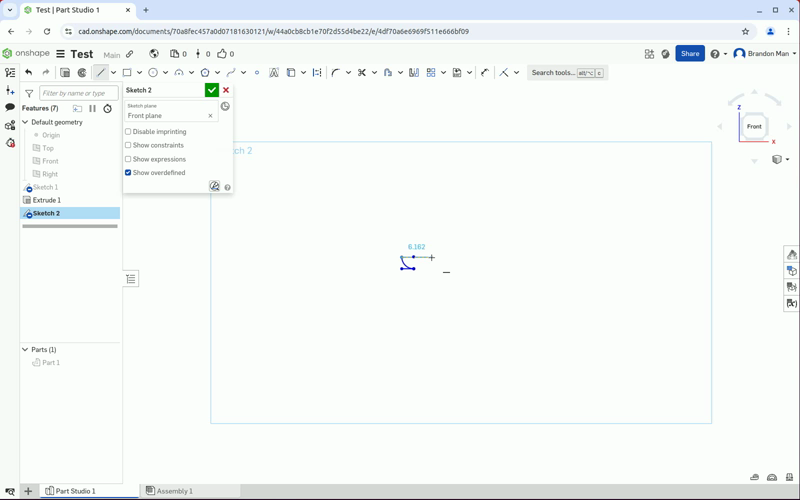
key_down(shift)
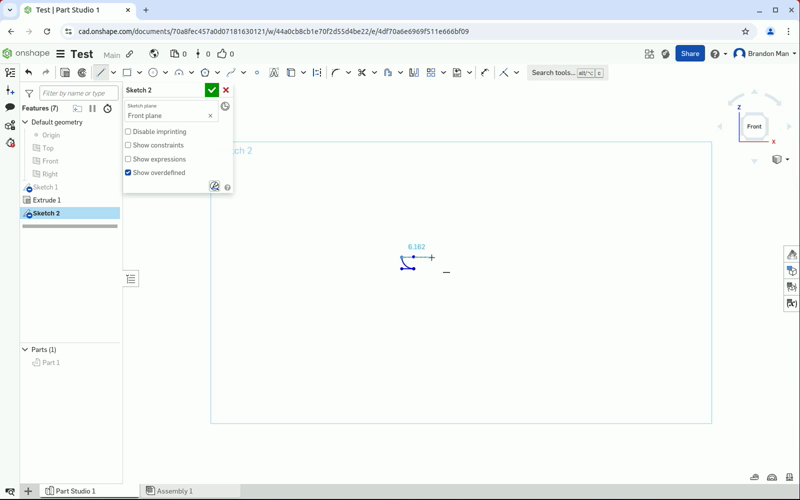
mouse_move(401, 268)
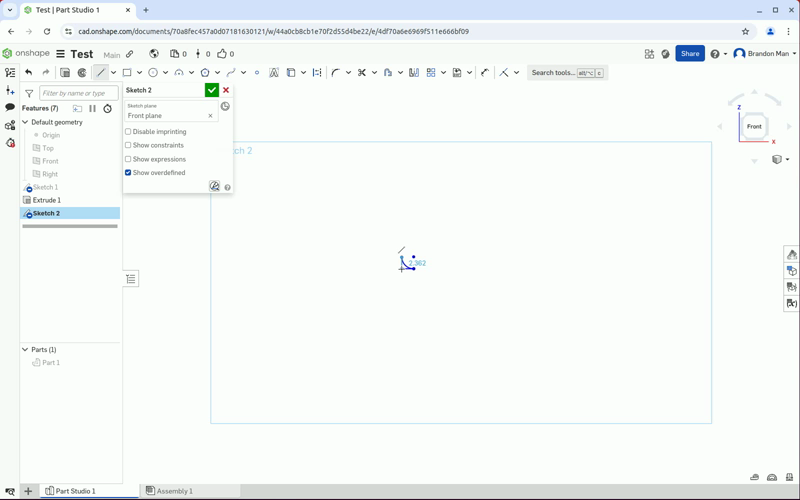
key_up(shift)
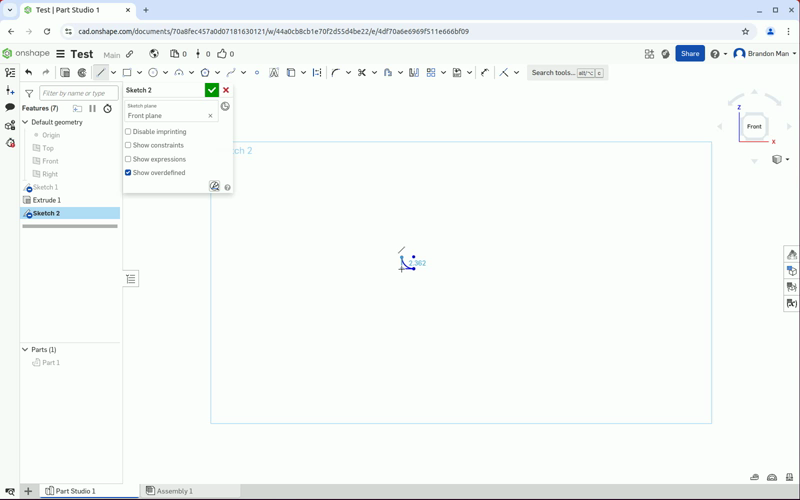
click(401, 268)
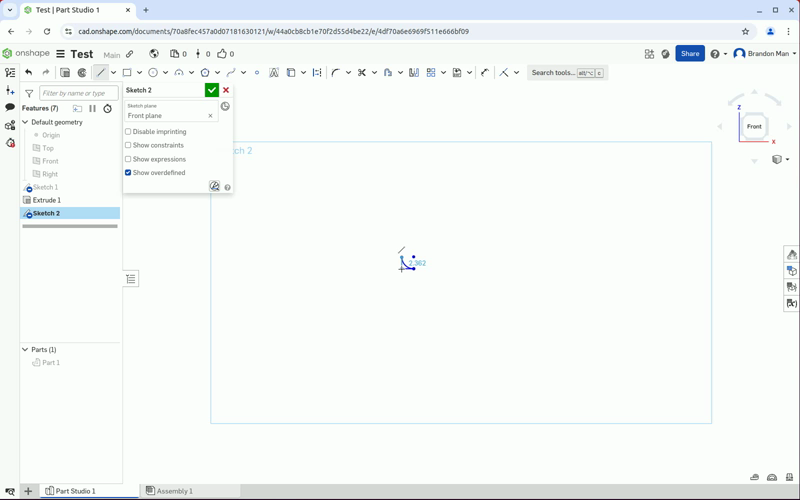
key(esc)
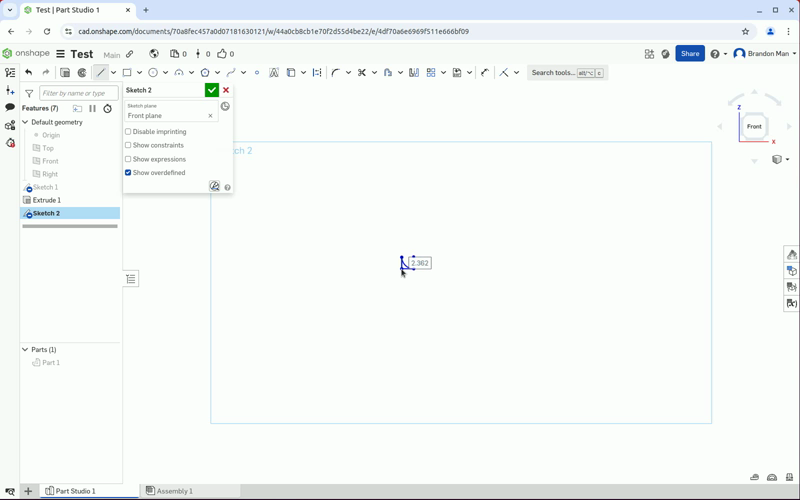
mouse_move(405, 267)
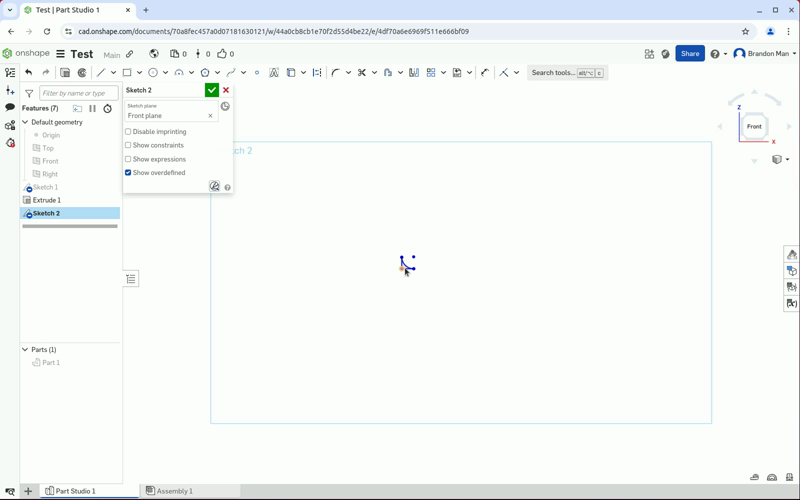
scroll(6)
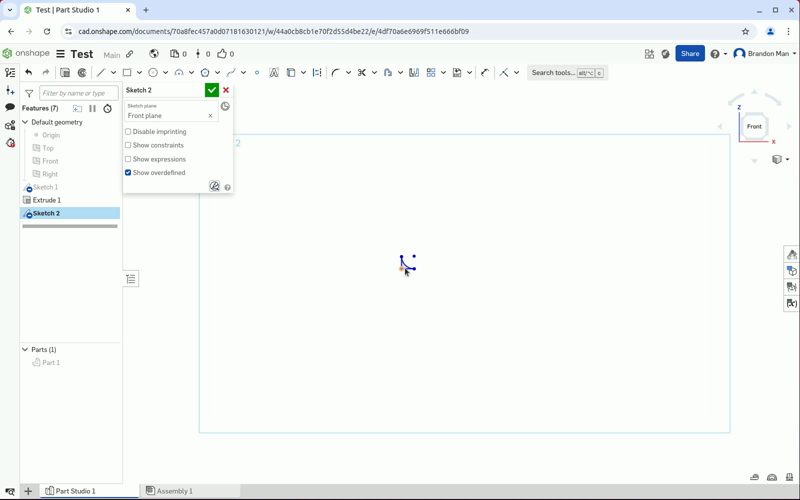
scroll(6)
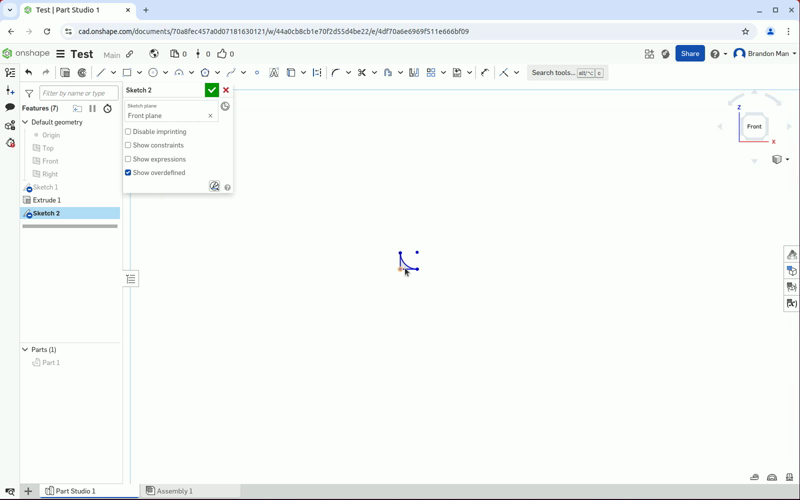
scroll(6)
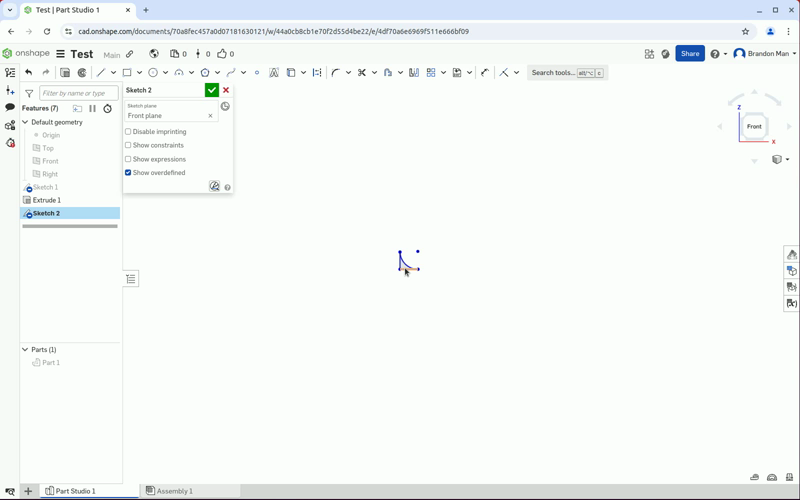
scroll(6)
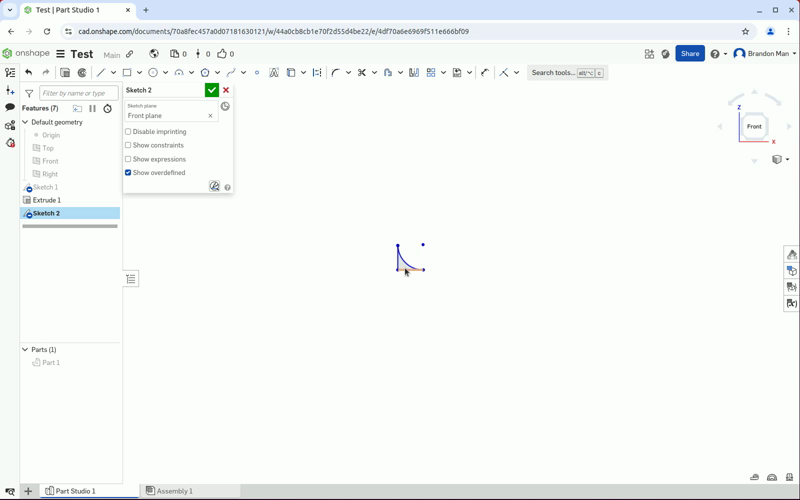
scroll(6)
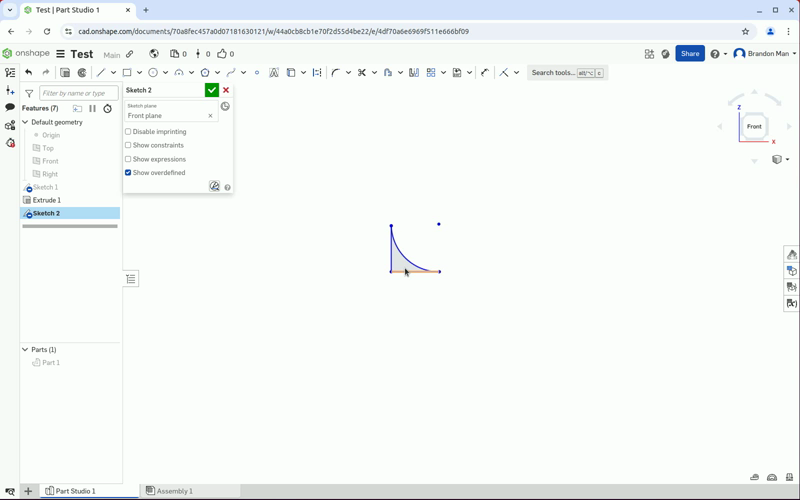
scroll(6)
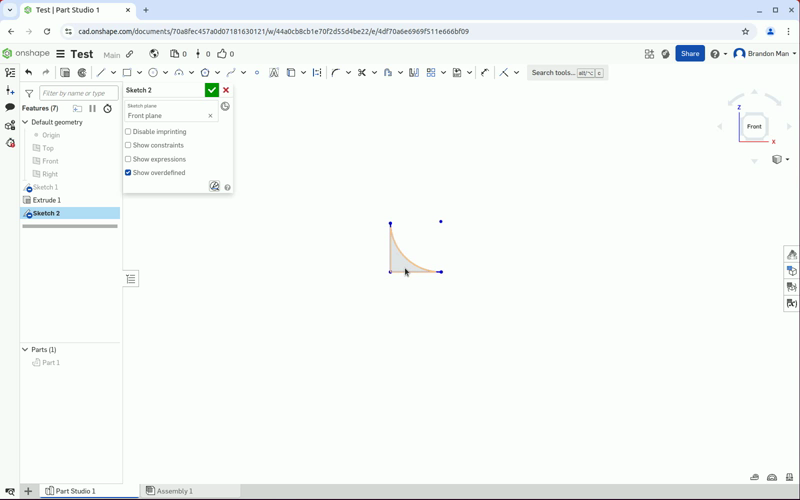
scroll(6)
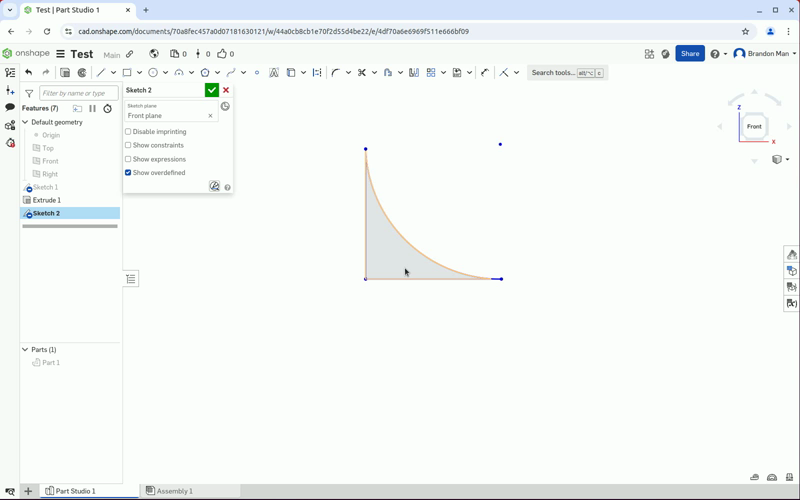
click(405, 267)
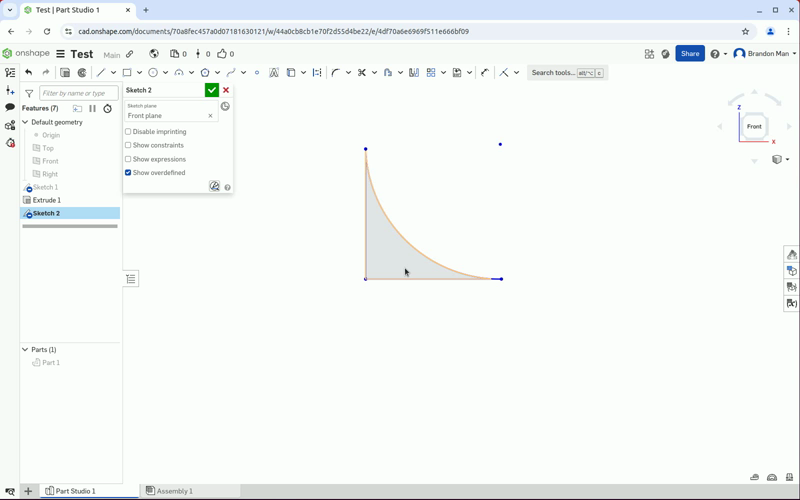
scroll(-6)
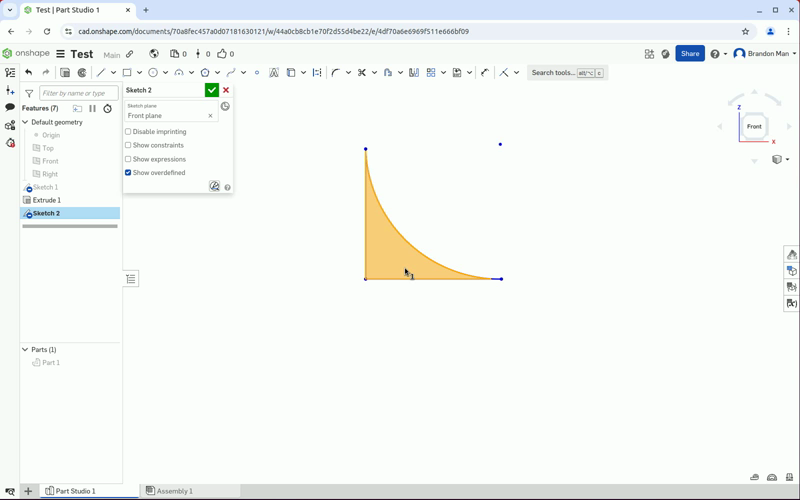
scroll(-6)
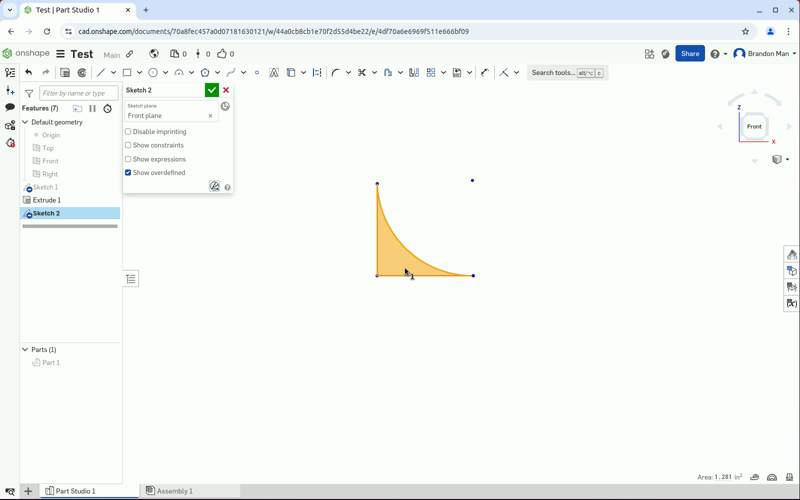
scroll(-6)
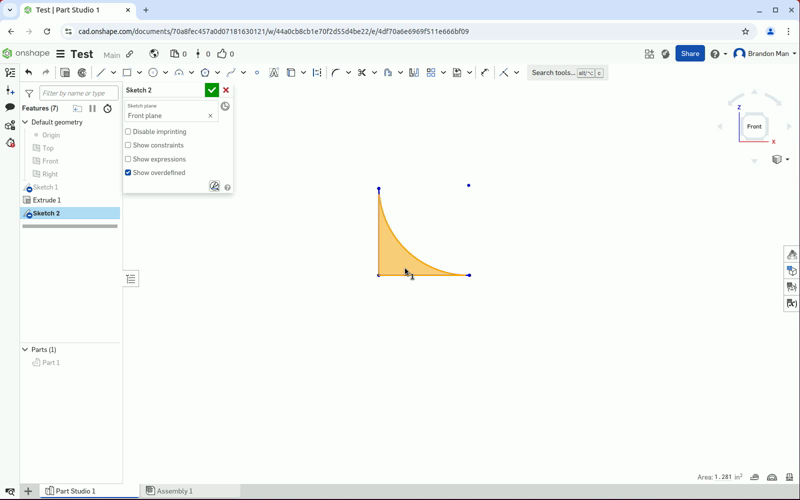
scroll(-6)
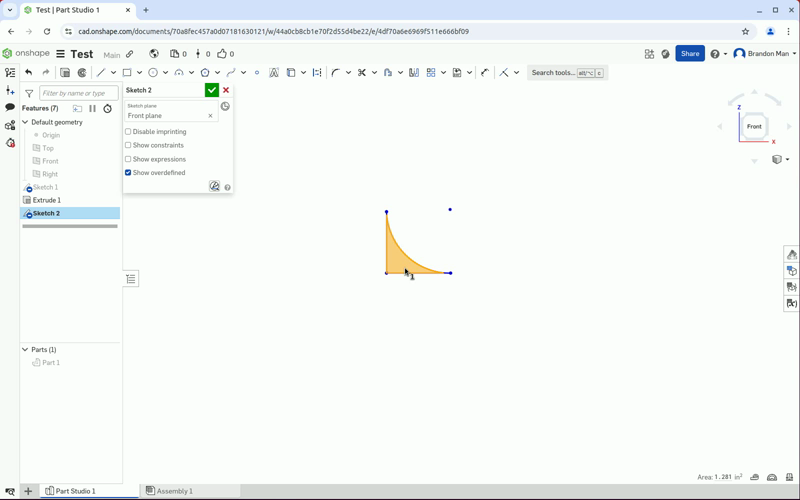
scroll(-6)
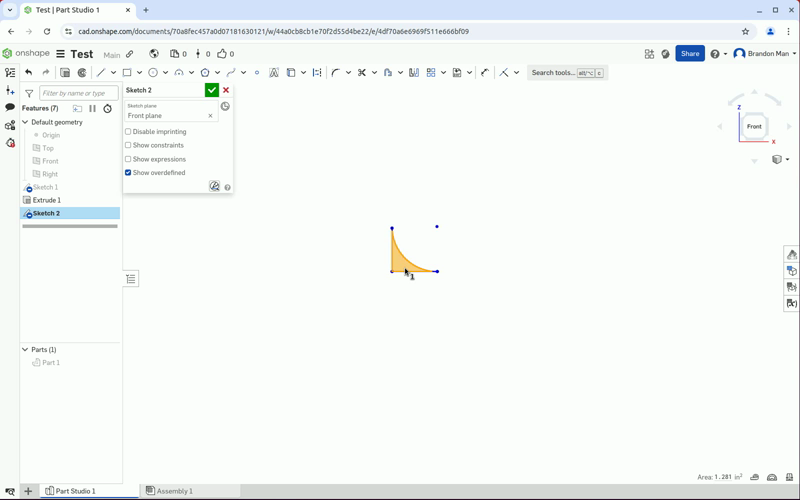
scroll(-6)
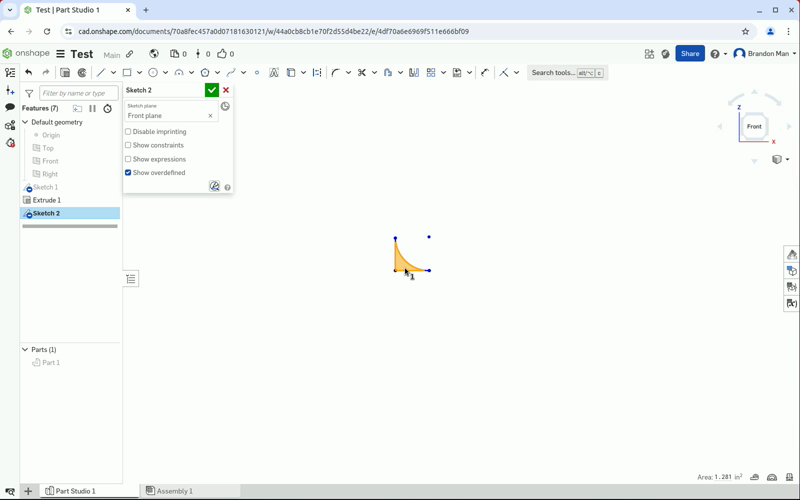
scroll(-6)
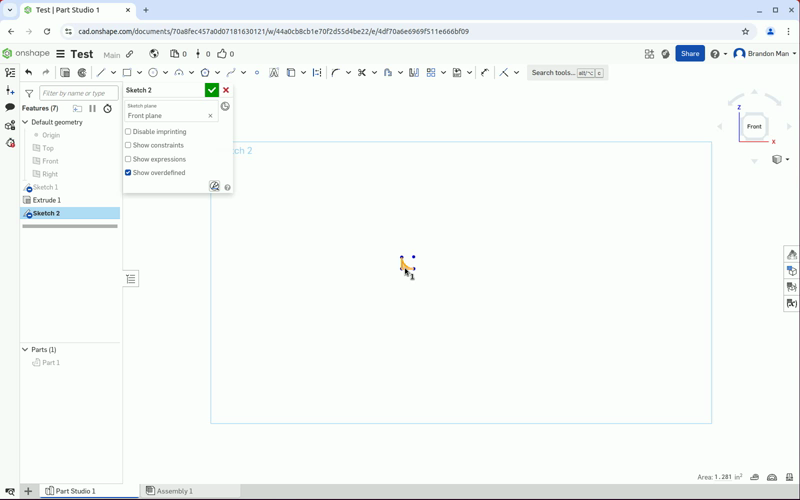
mouse_move(73, 352)
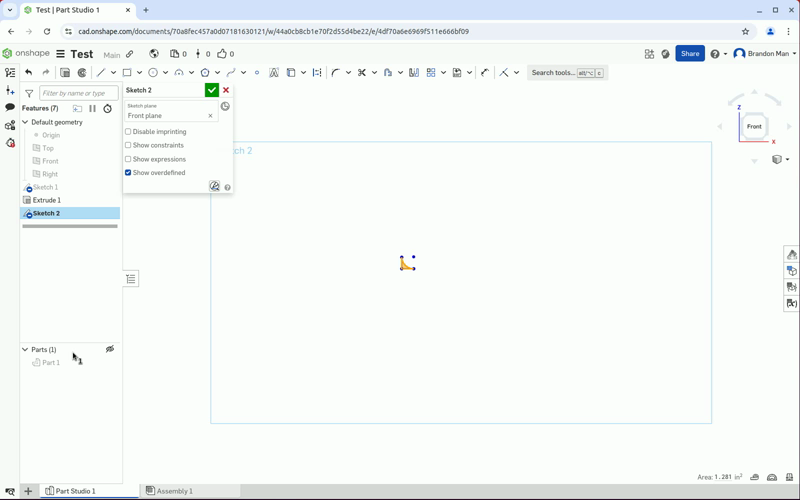
key(shift+y)
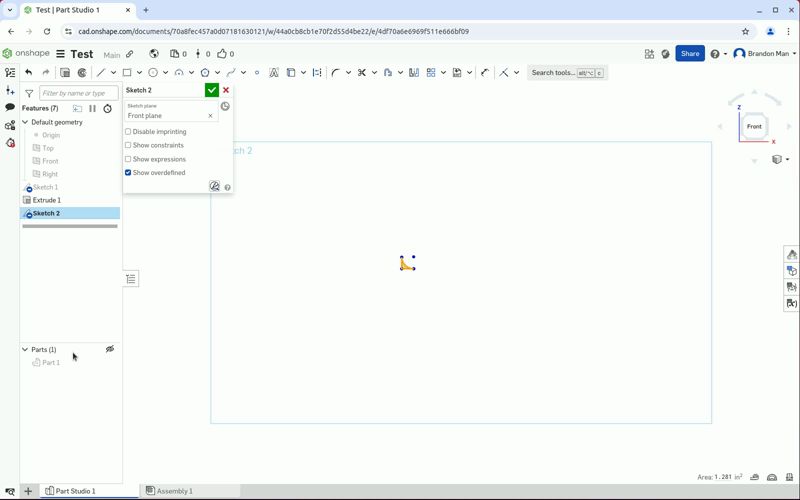
key(shift+e)
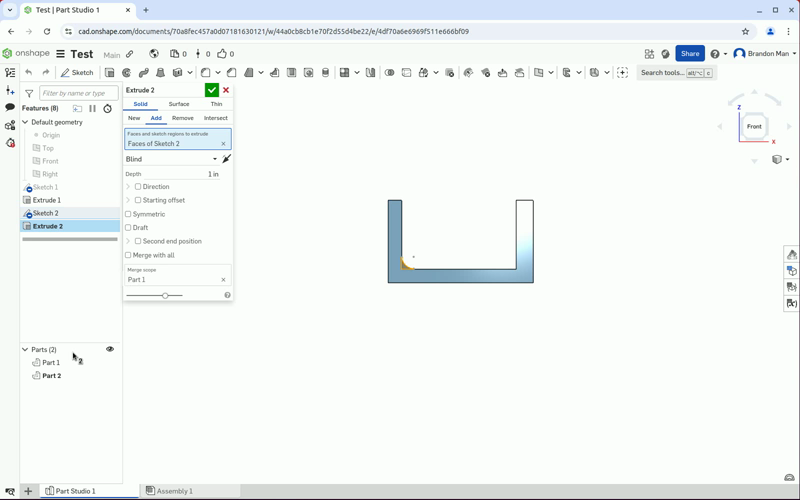
mouse_move(143, 106)
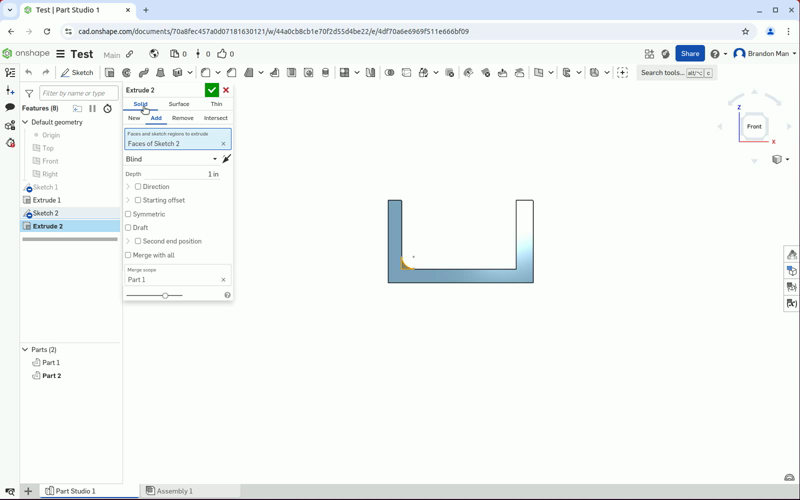
click(143, 106)
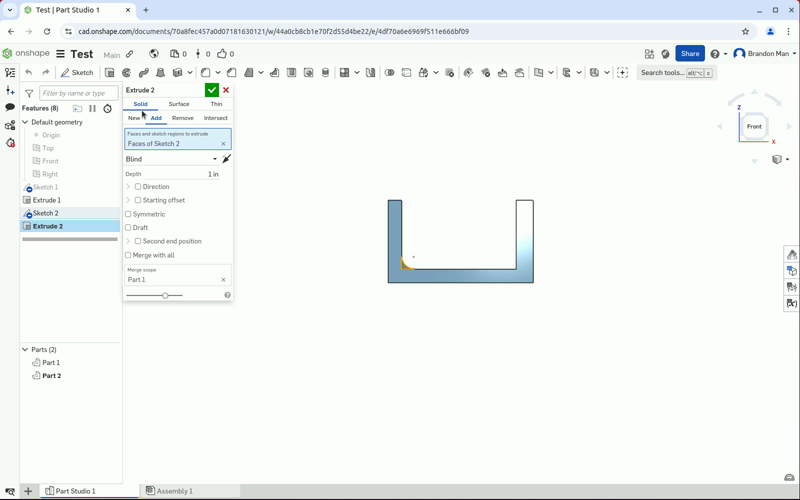
mouse_move(137, 120)
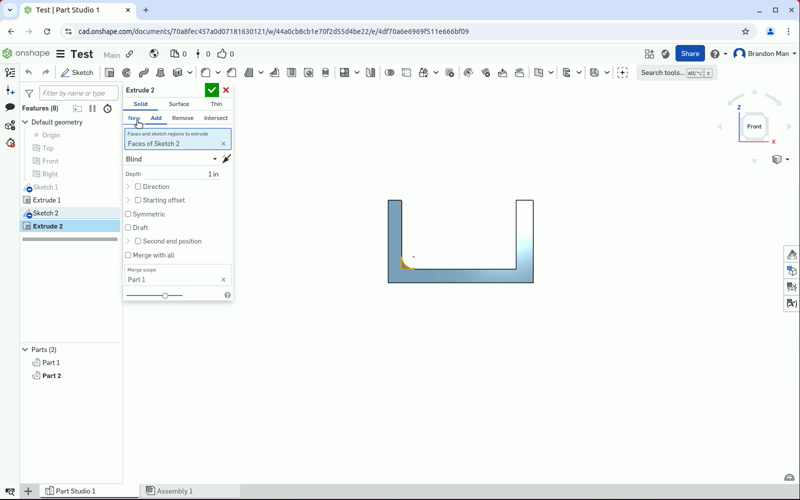
click(137, 120)
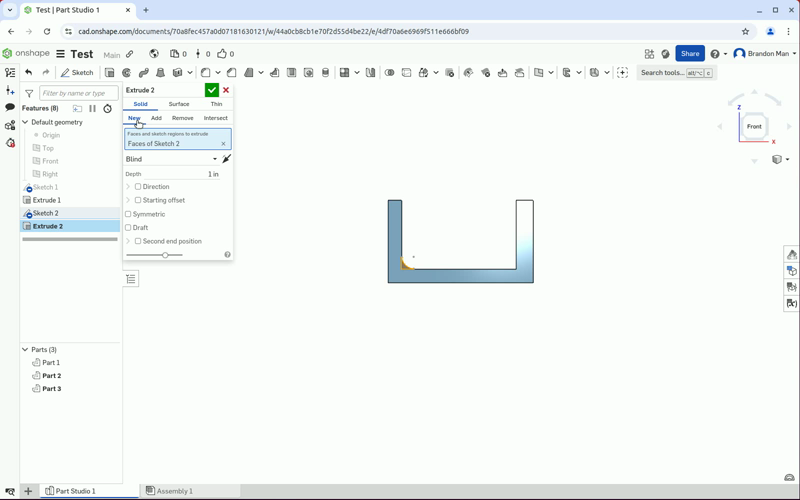
key(tab, 4)
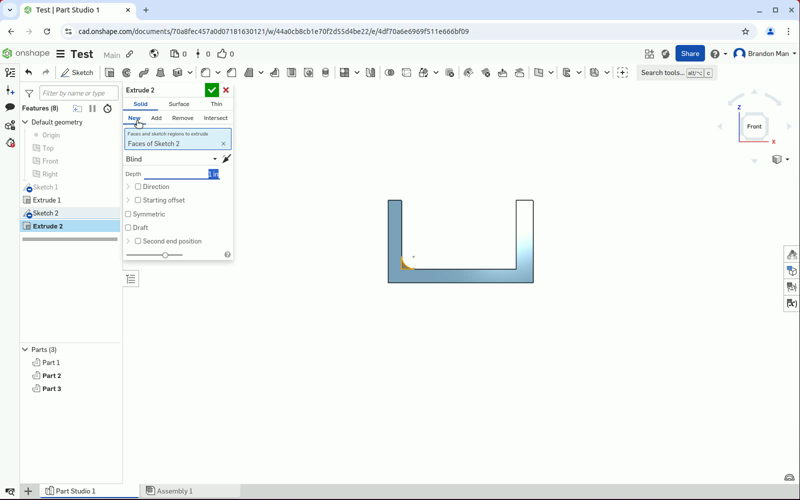
text(12.516)
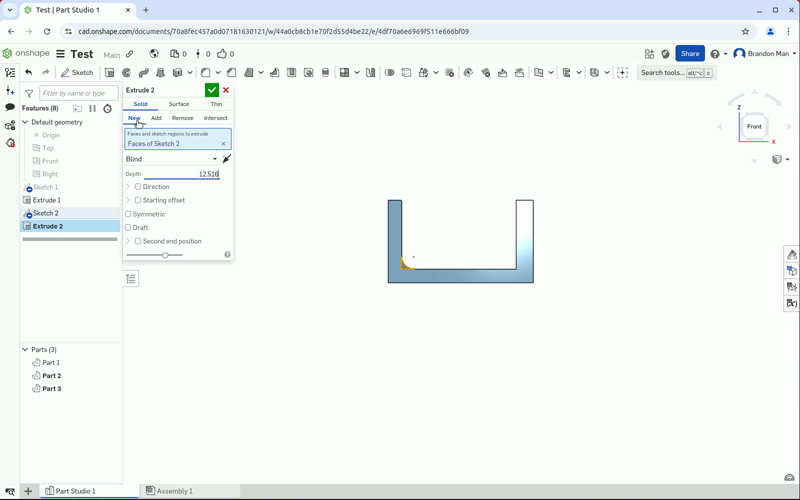
key(tab, 3)
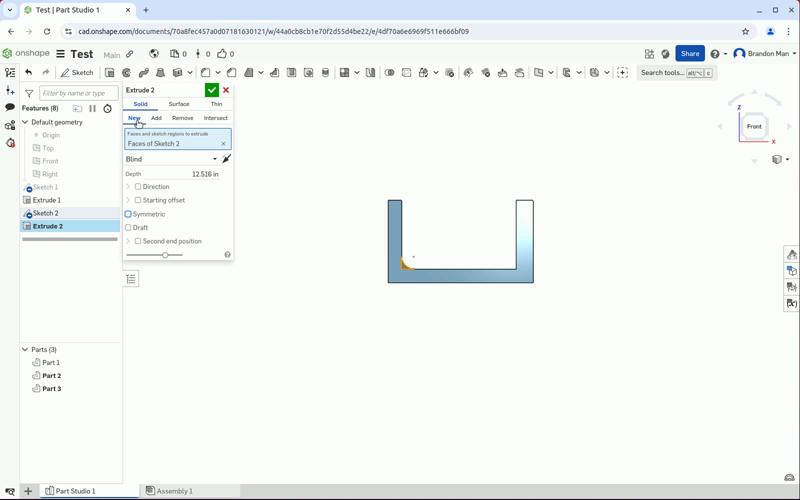
key(space)
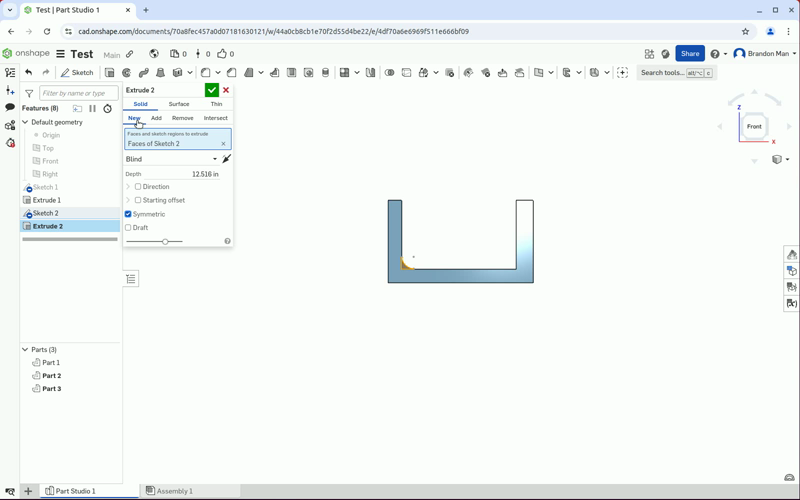
key(enter)
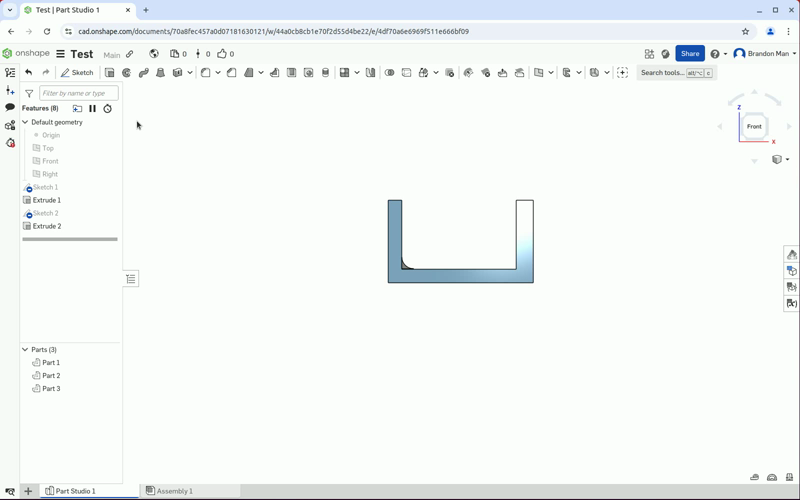
key(shift+h)
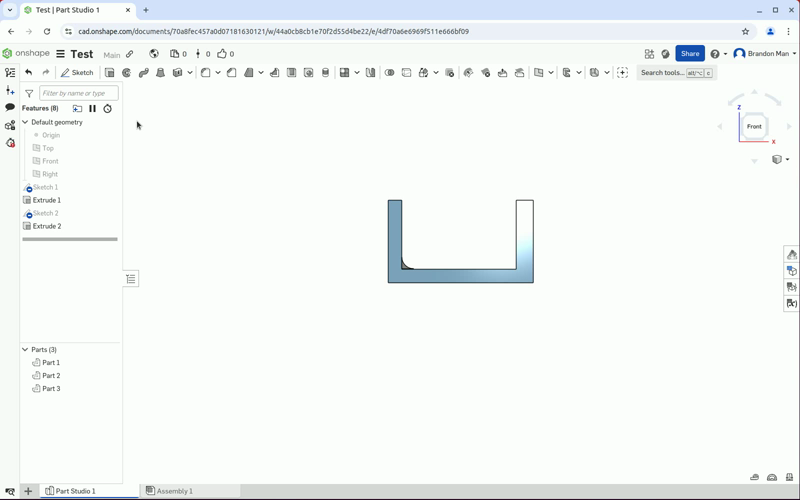
key(shift+h)
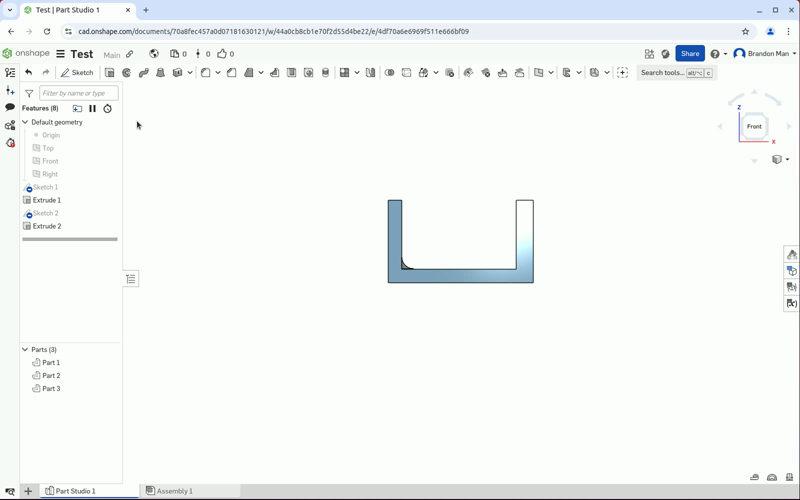
mouse_move(73, 189)
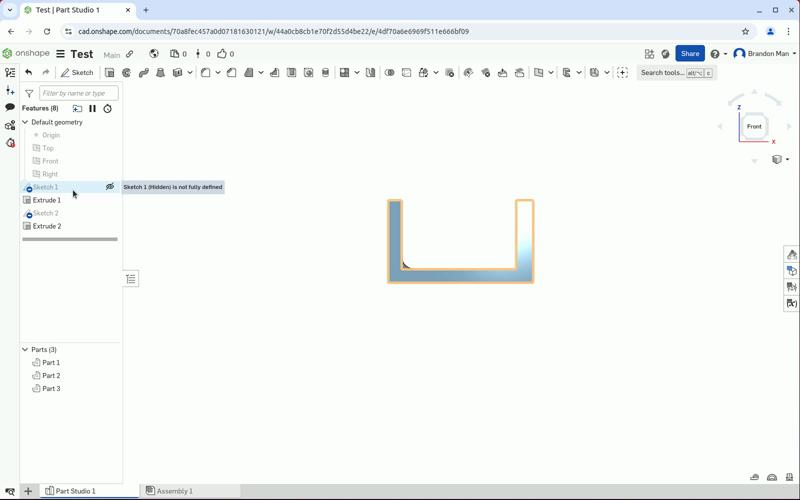
click(73, 189)
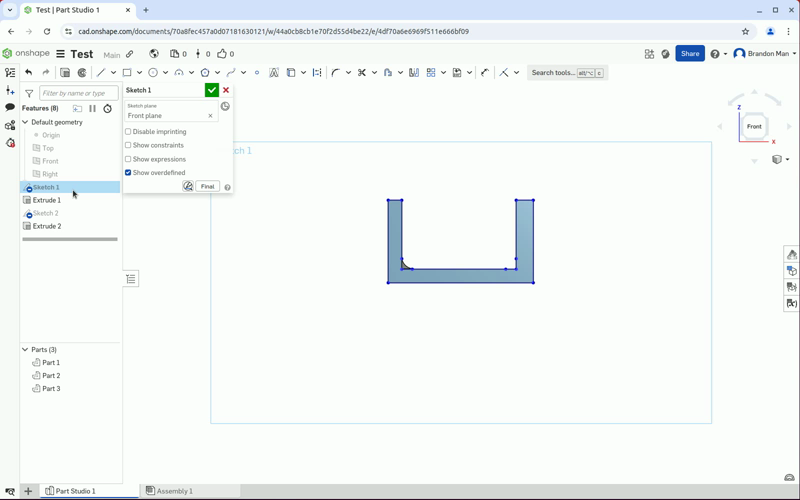
mouse_move(229, 92)
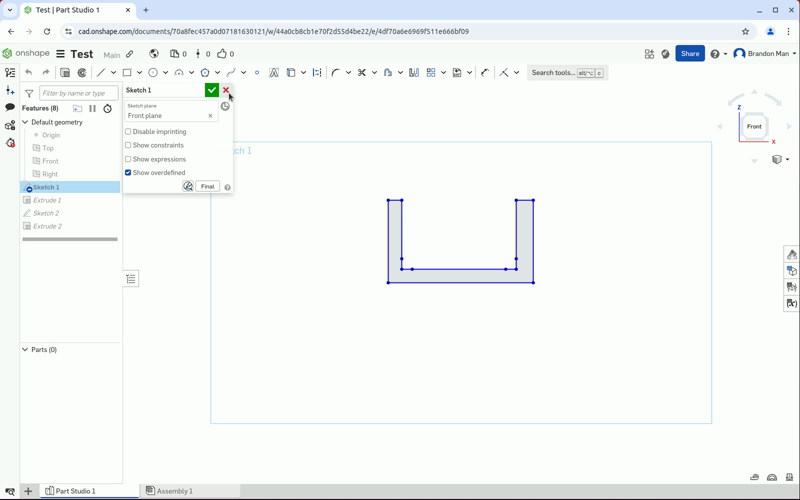
click(229, 92)
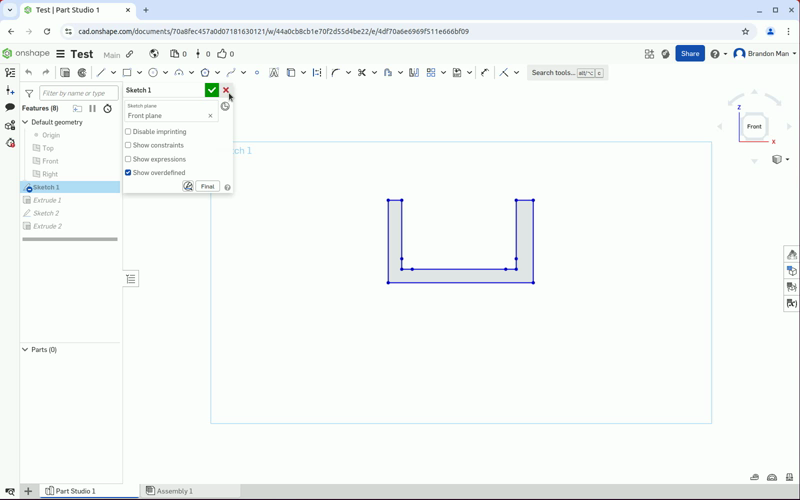
key(shift+s)
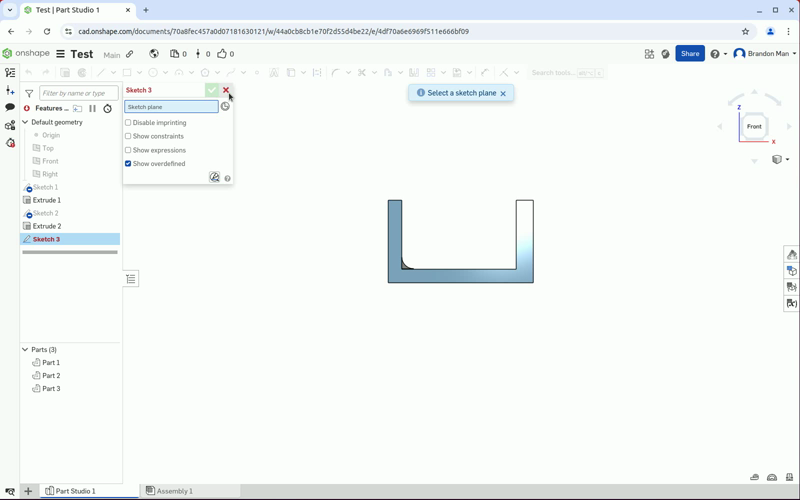
mouse_move(73, 163)
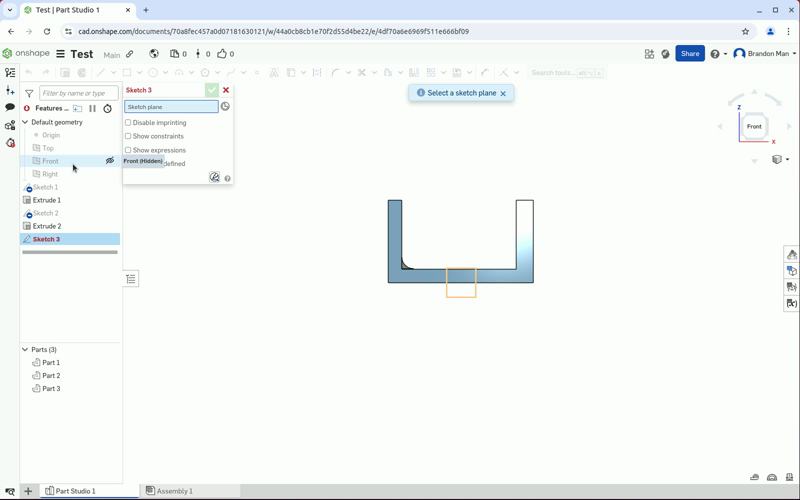
click(73, 163)
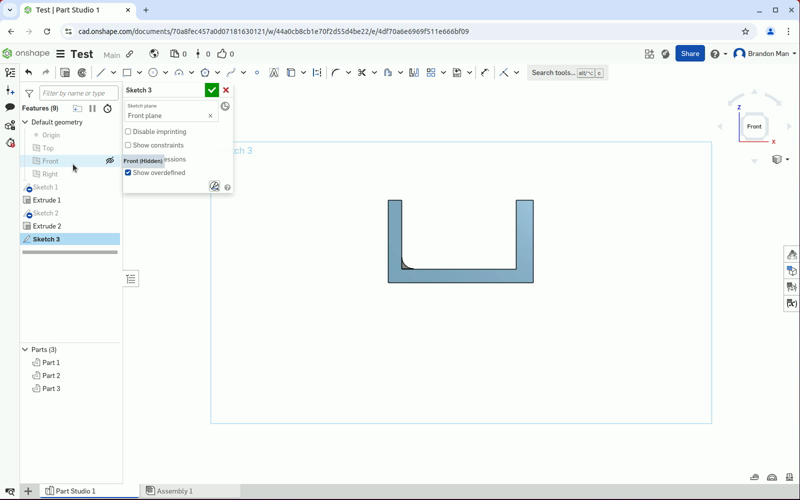
mouse_move(73, 352)
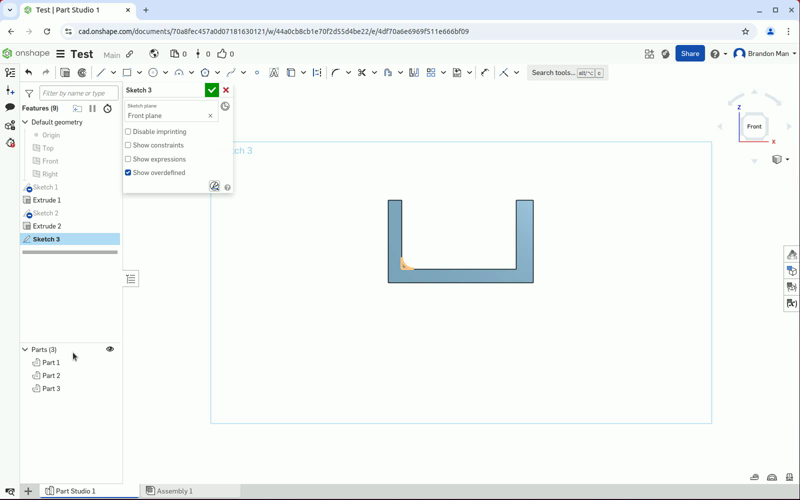
key(y)
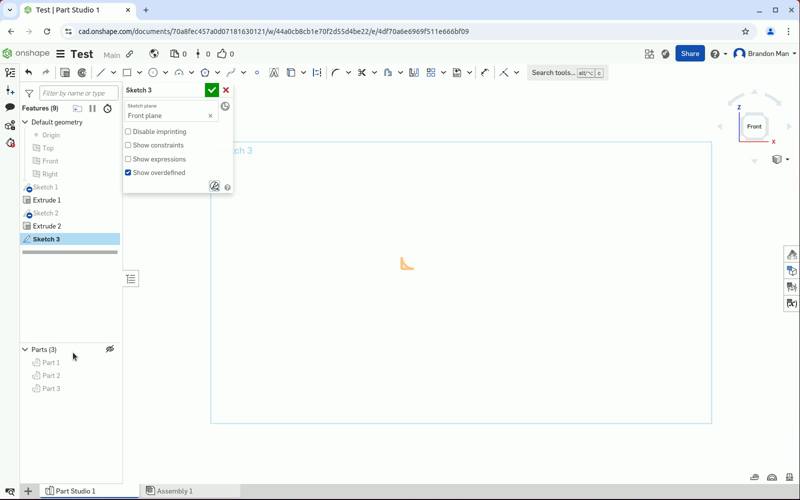
key(l)
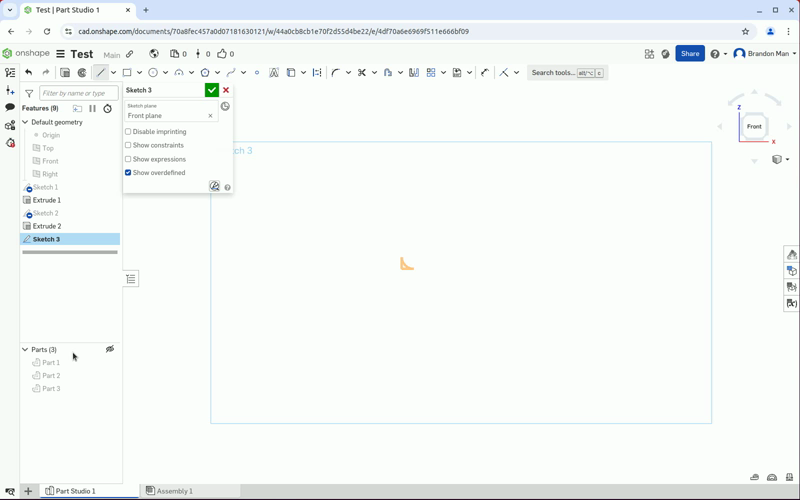
key_down(shift)
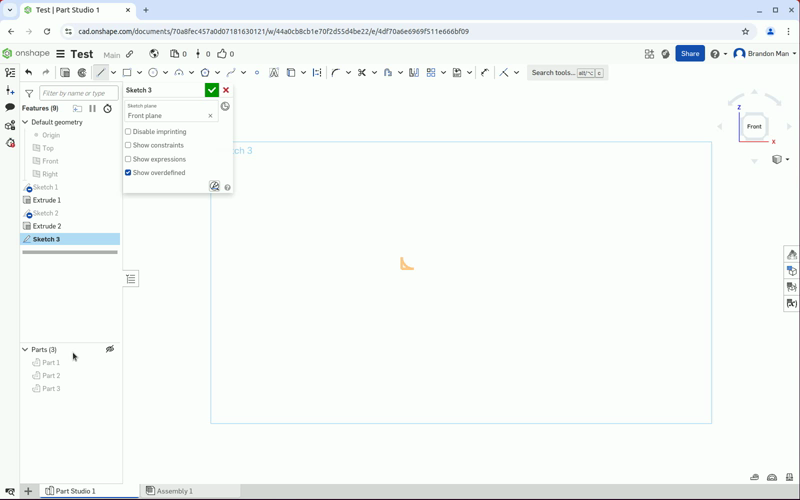
mouse_move(505, 268)
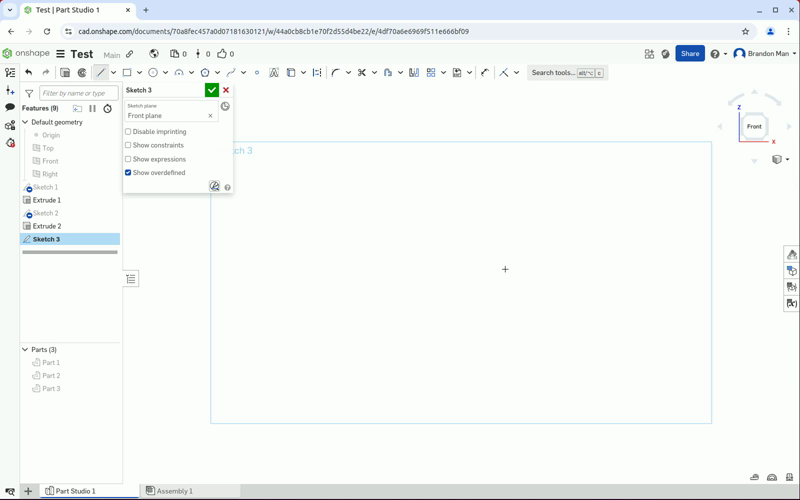
click(505, 268)
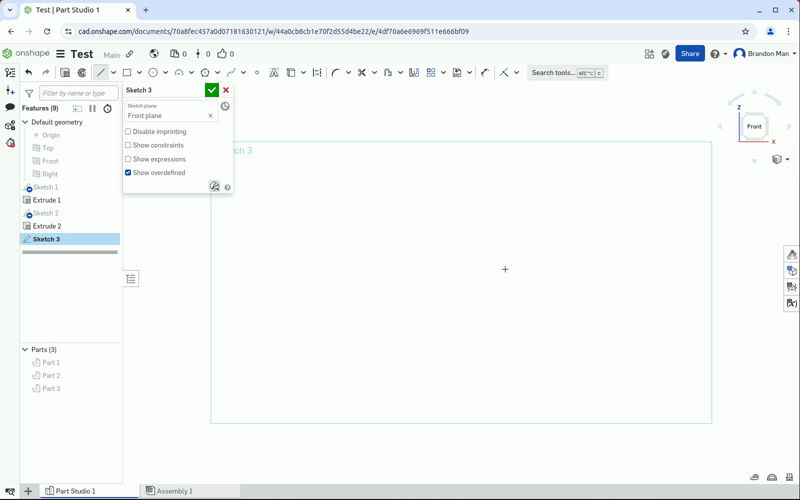
key_up(shift)
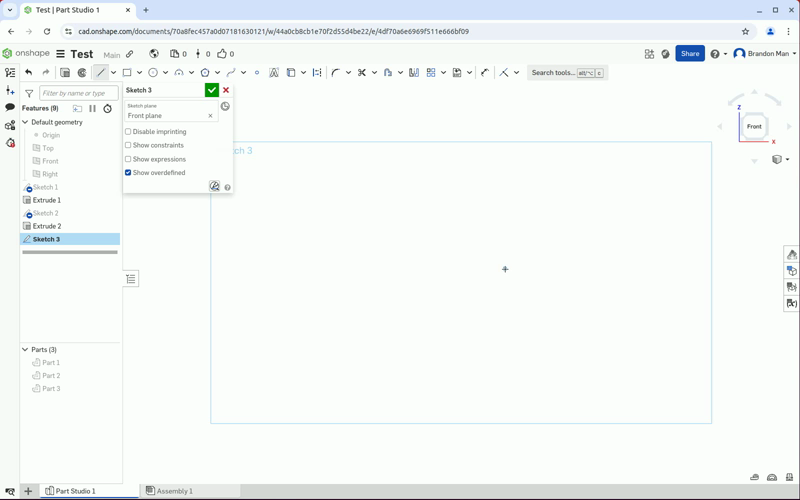
key_down(shift)
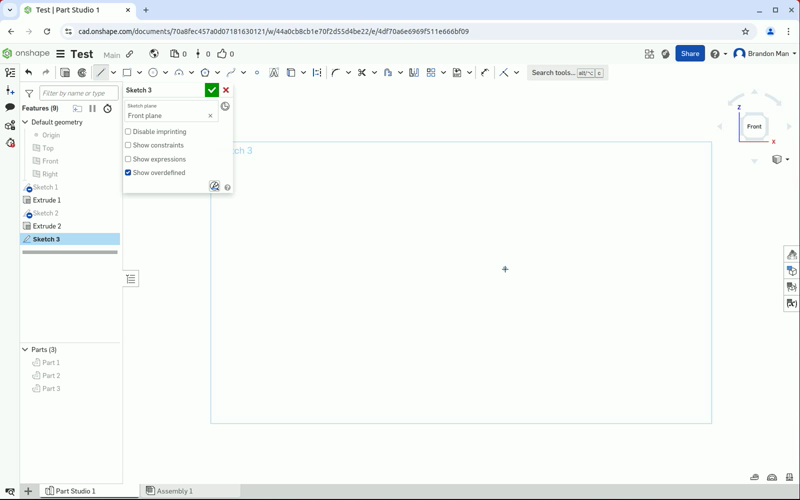
mouse_move(535, 268)
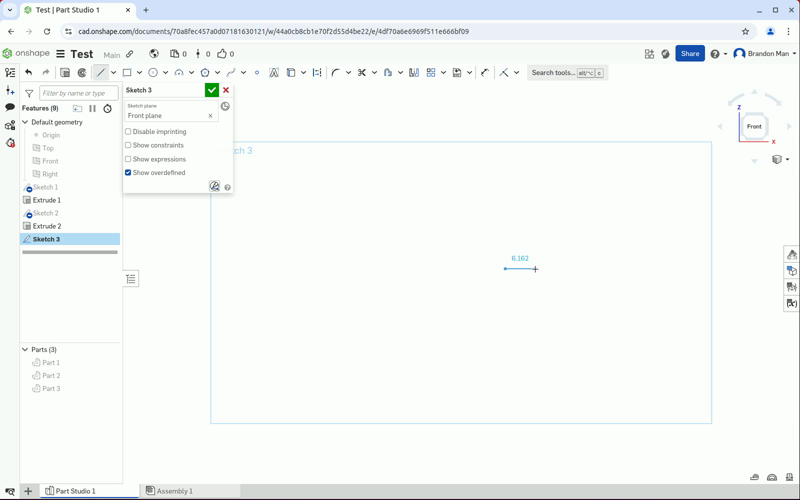
mouse_move(516, 268)
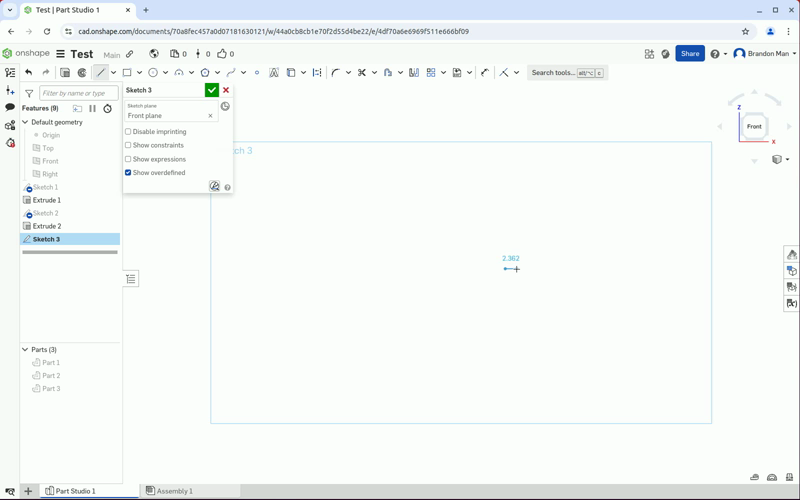
click(516, 268)
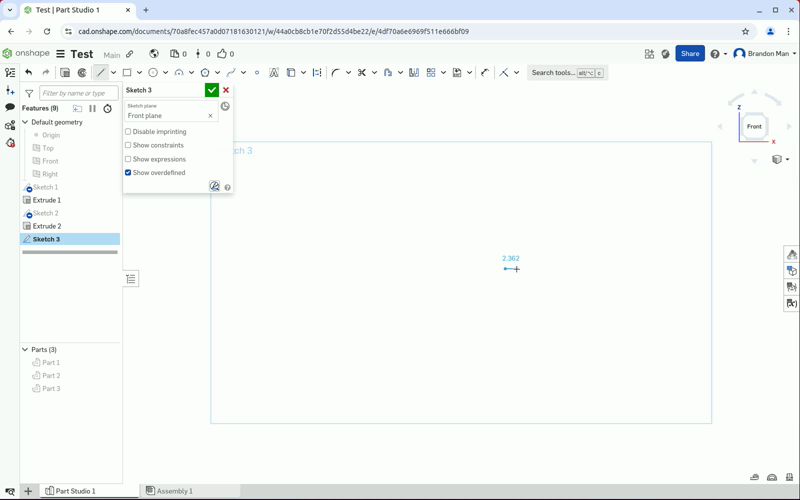
key_up(shift)
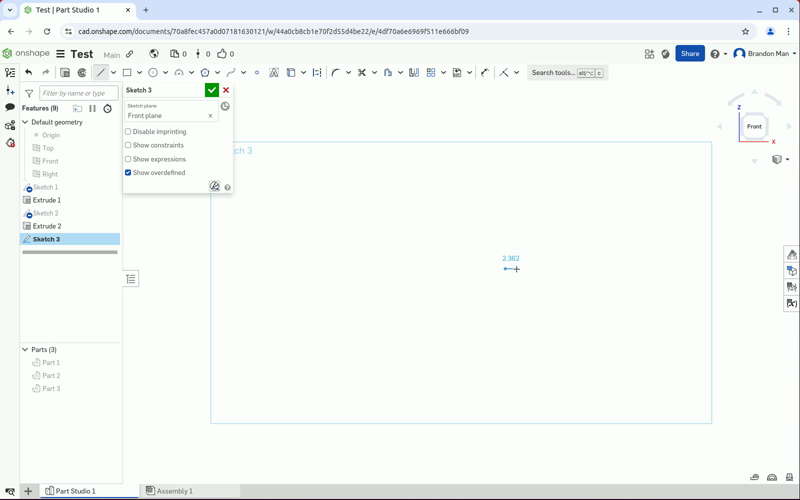
key_down(shift)
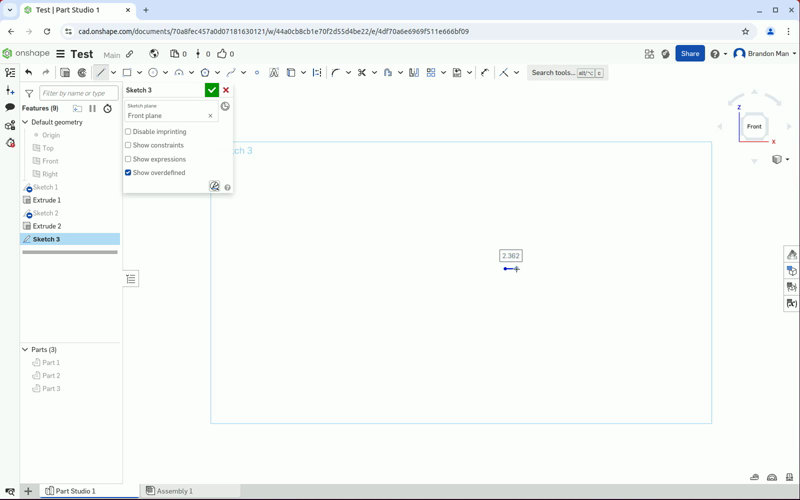
mouse_move(546, 268)
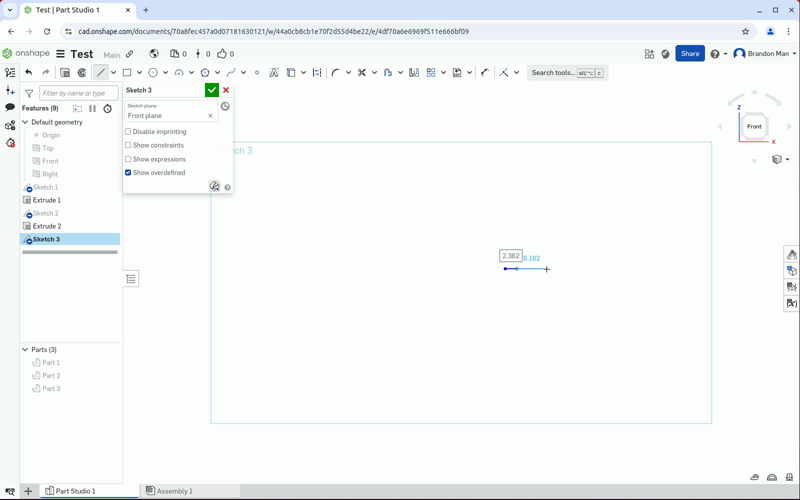
mouse_move(516, 257)
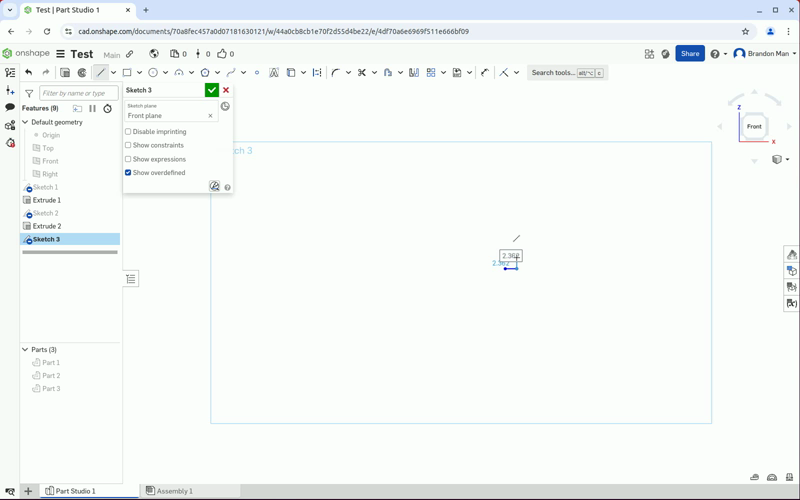
click(516, 257)
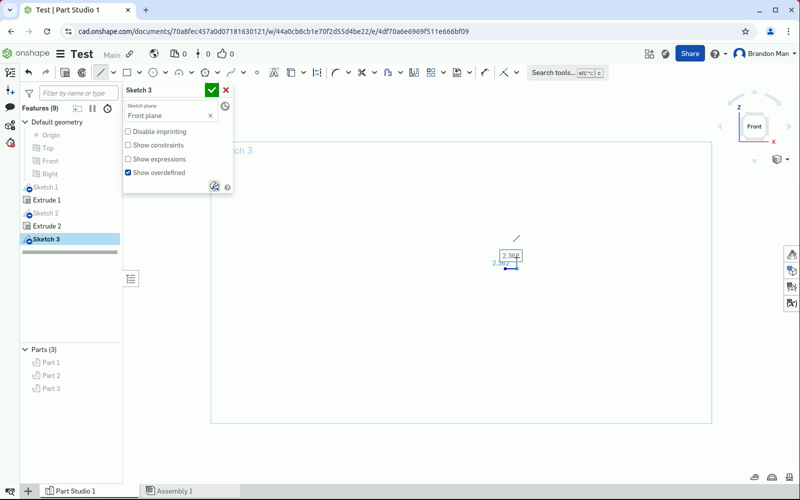
key_up(shift)
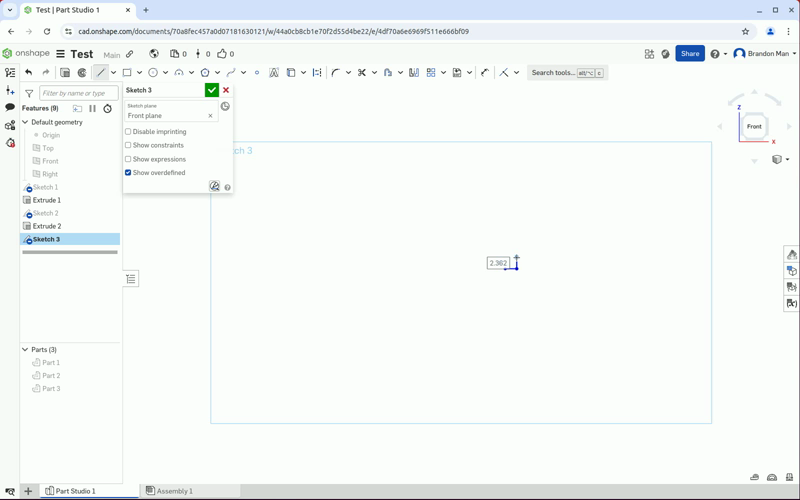
key(esc)
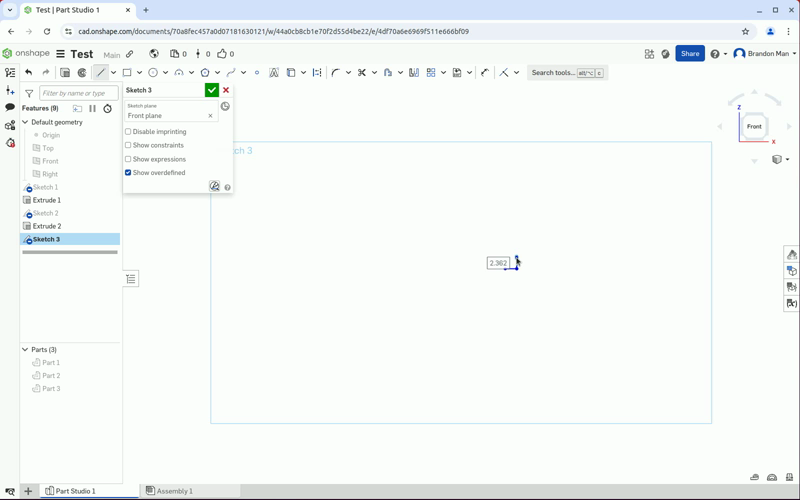
key(a)
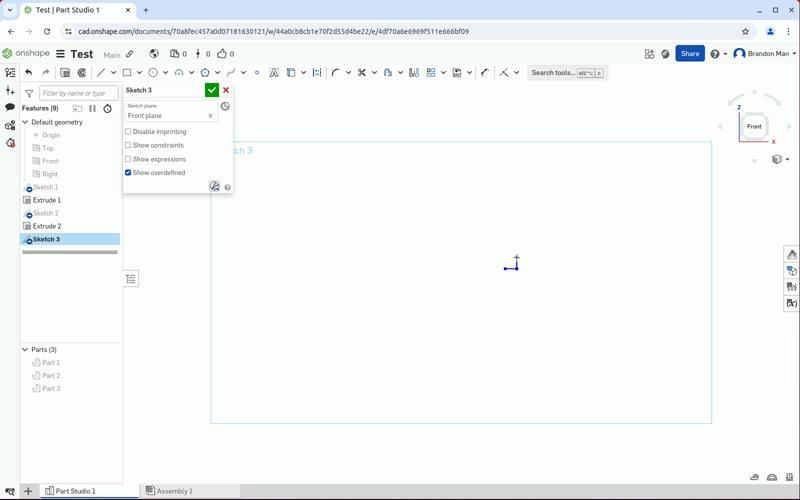
mouse_move(516, 257)
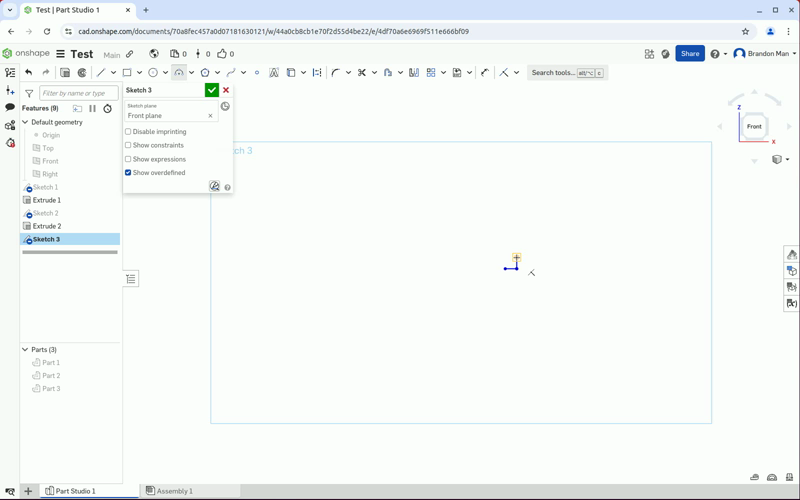
click(516, 257)
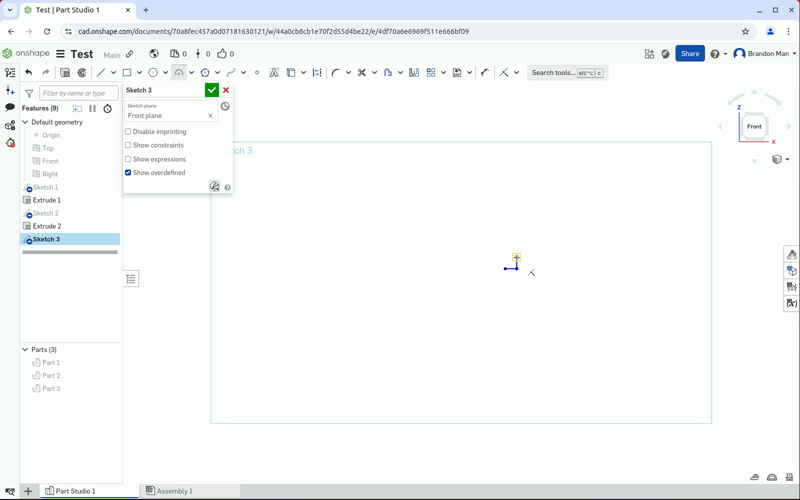
mouse_move(505, 268)
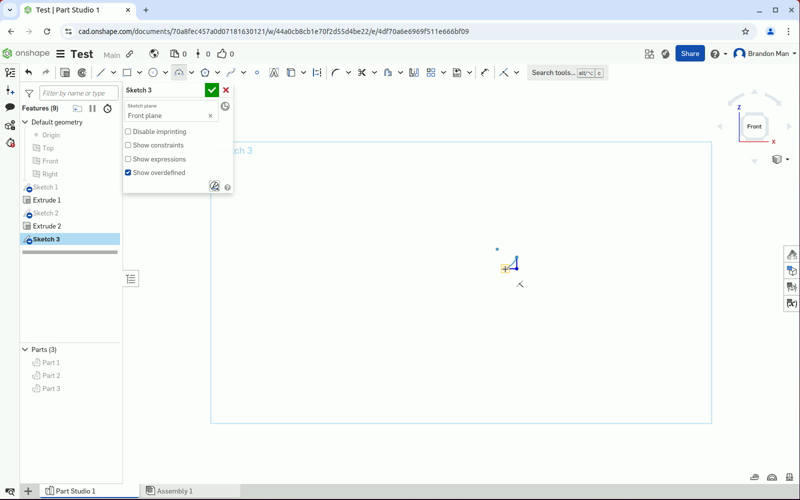
click(505, 268)
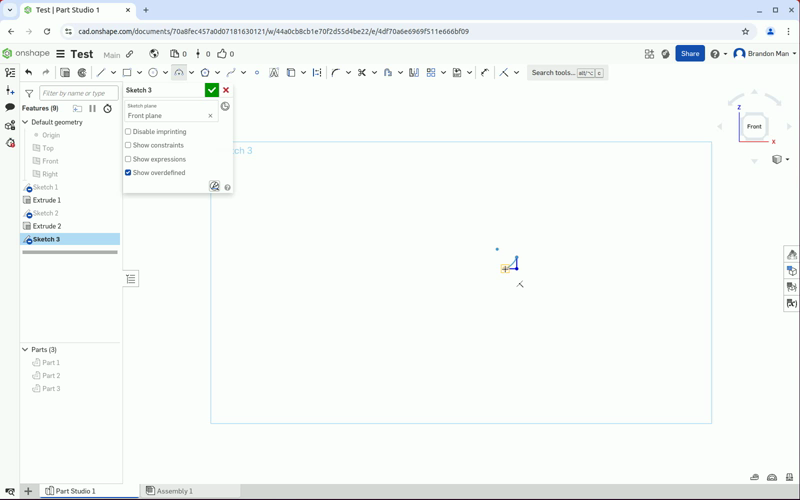
key_down(shift)
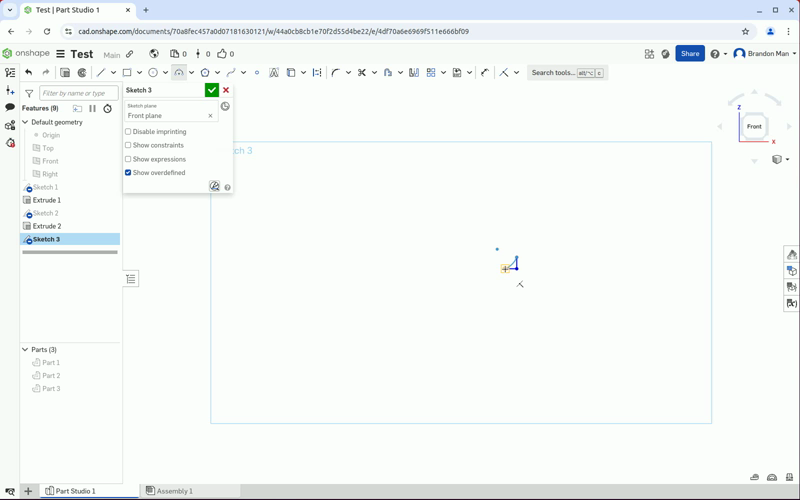
mouse_move(513, 265)
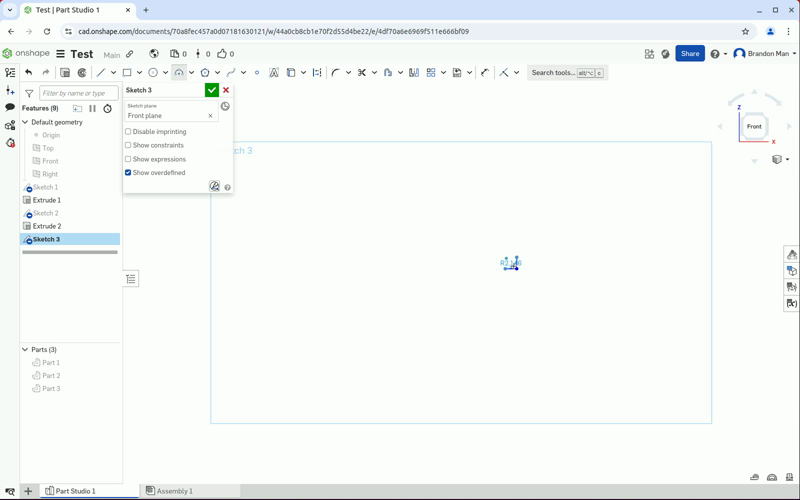
click(513, 265)
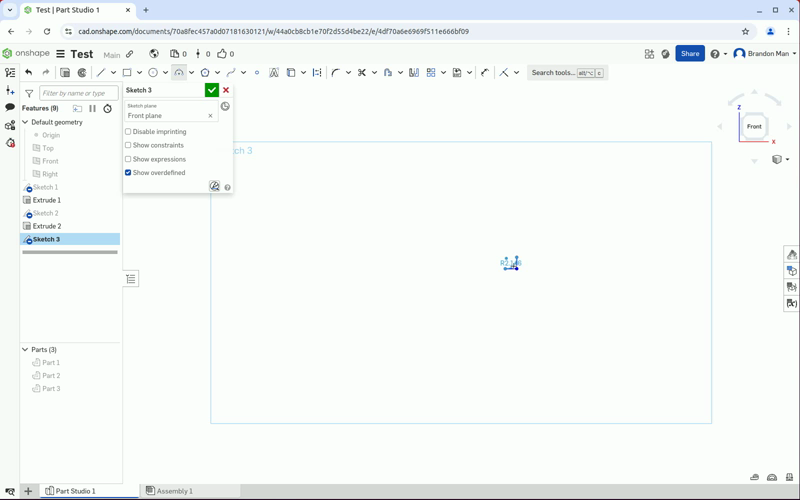
key_up(shift)
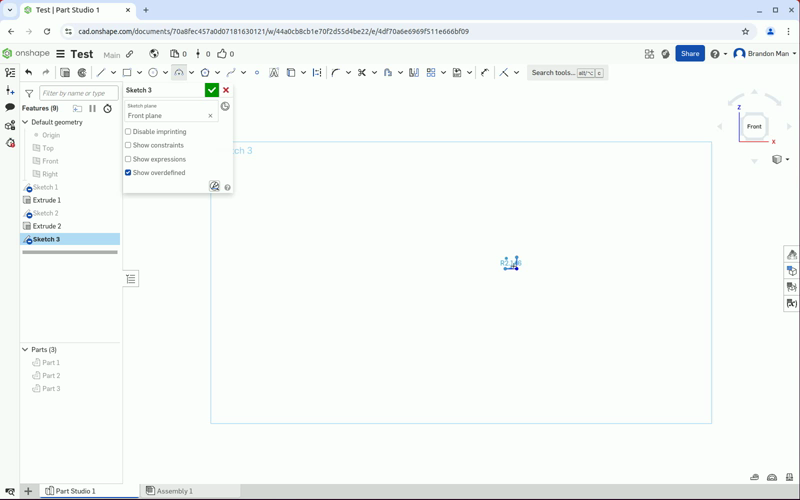
key(esc)
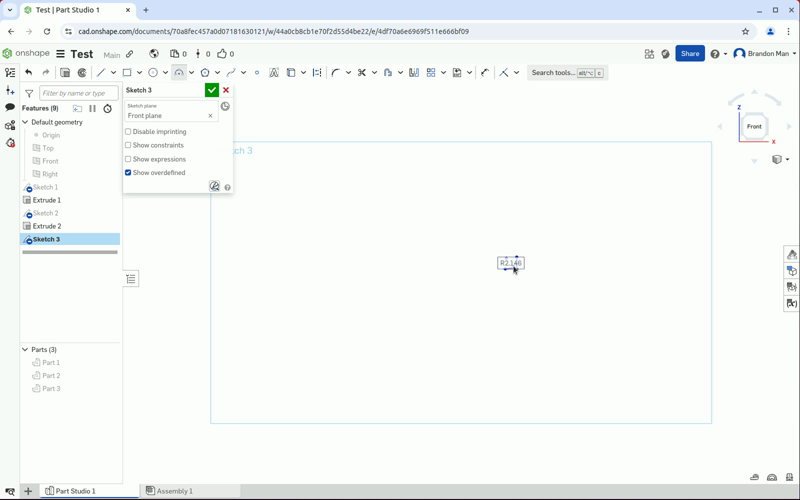
mouse_move(514, 266)
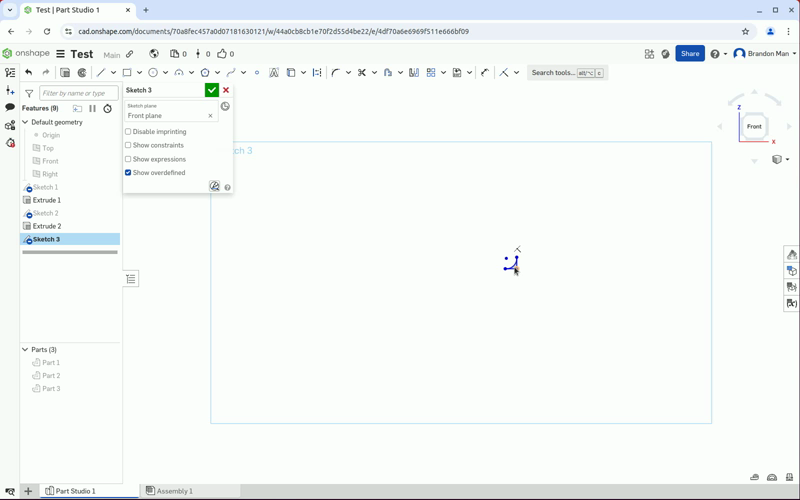
scroll(6)
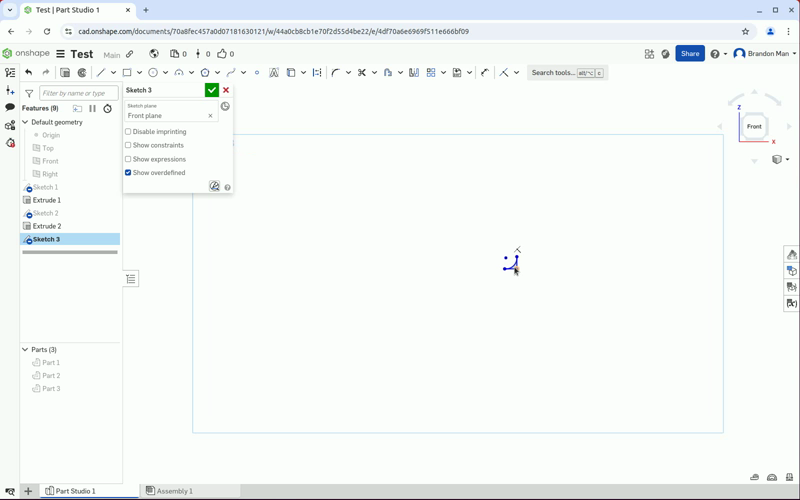
scroll(6)
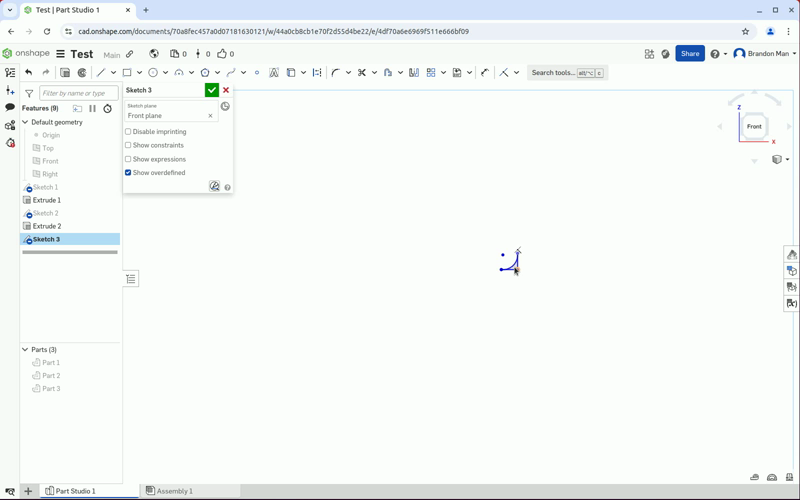
scroll(6)
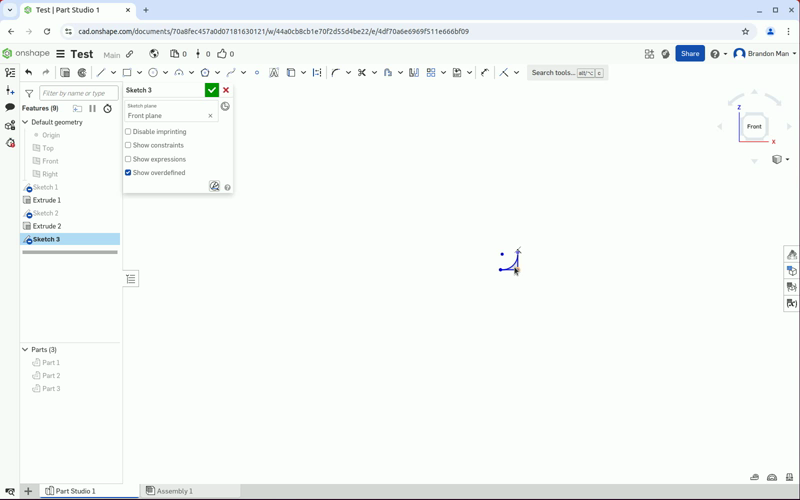
scroll(6)
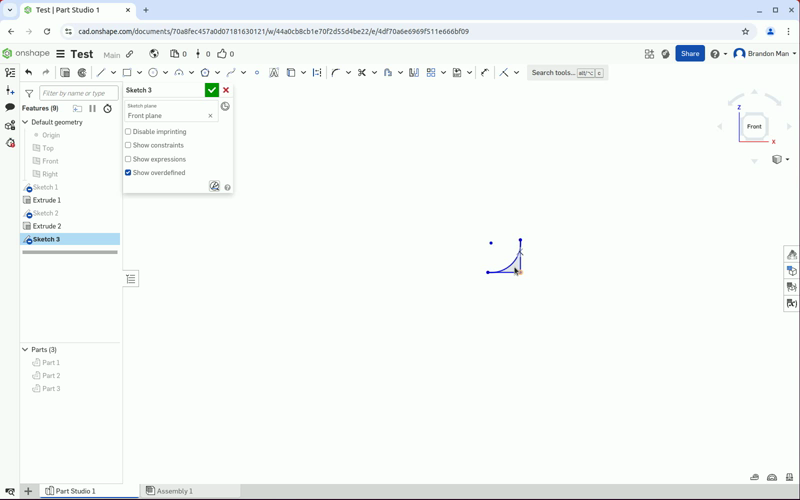
scroll(6)
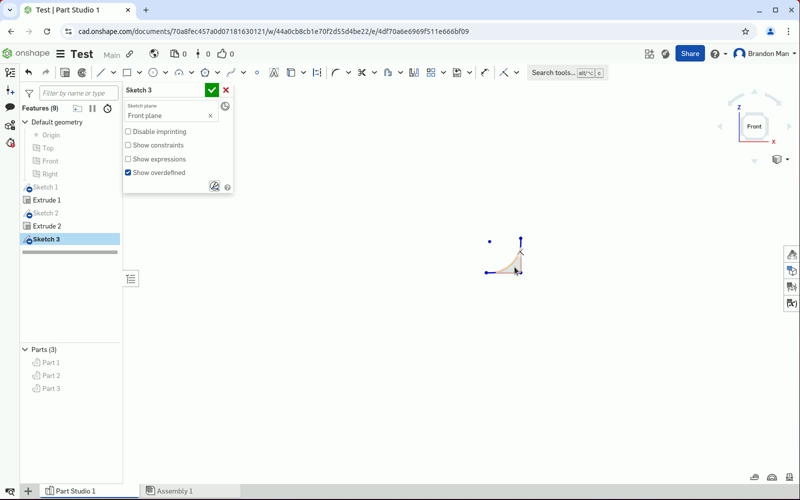
scroll(6)
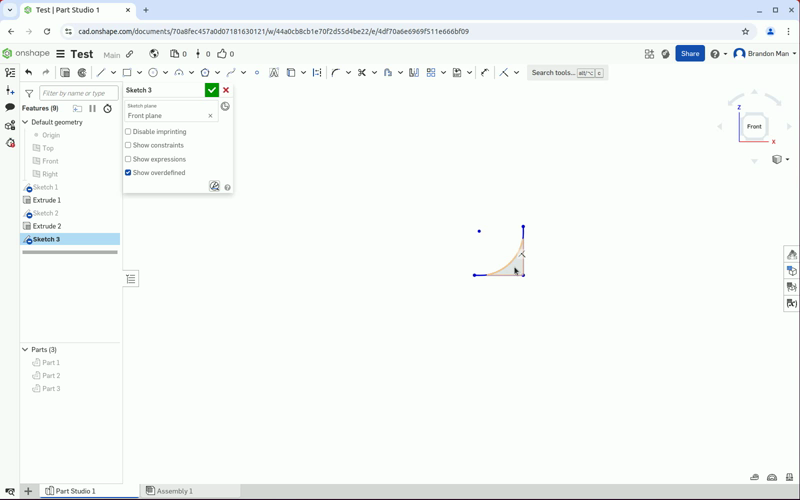
scroll(6)
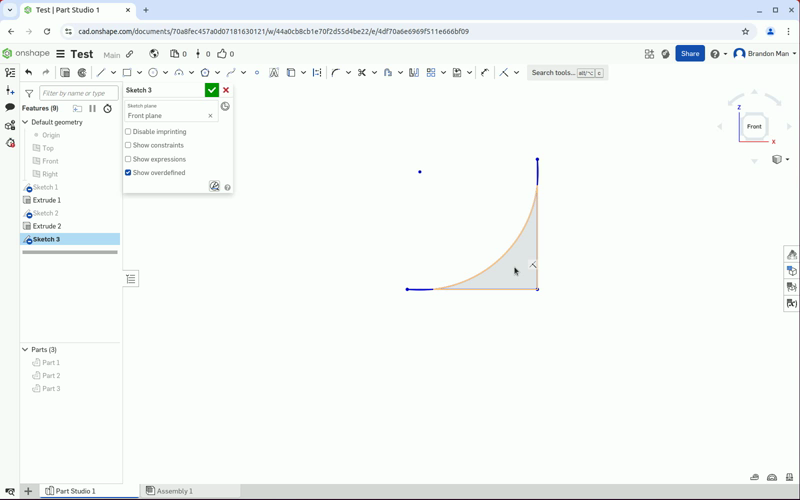
click(514, 266)
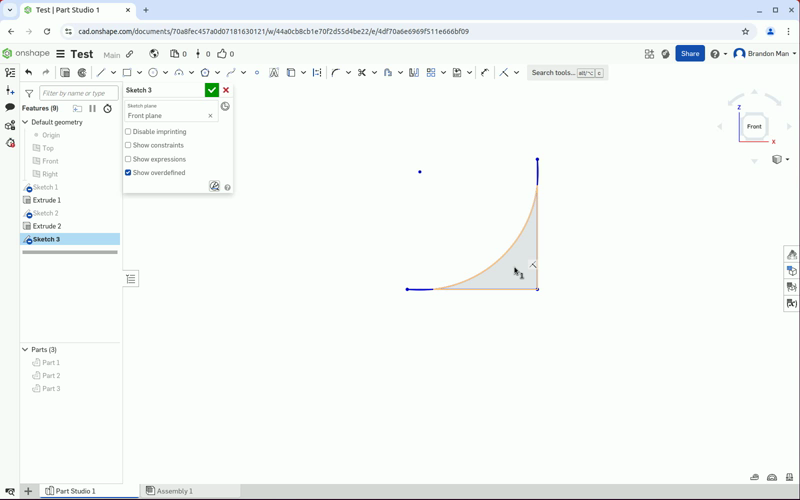
scroll(-6)
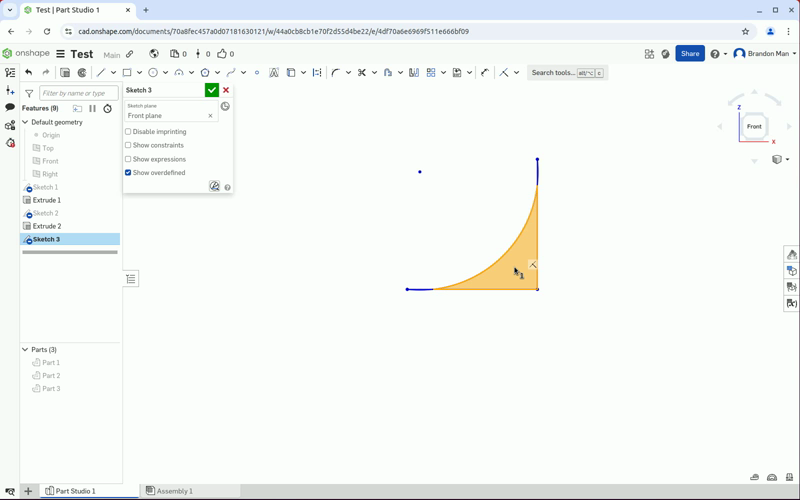
scroll(-6)
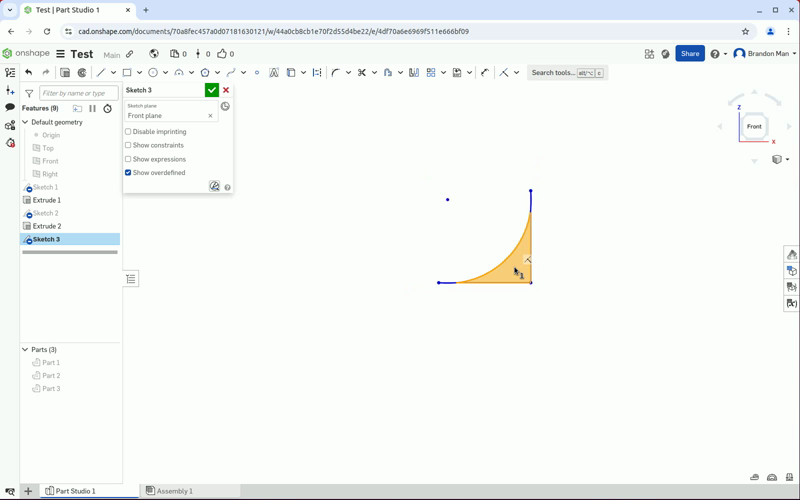
scroll(-6)
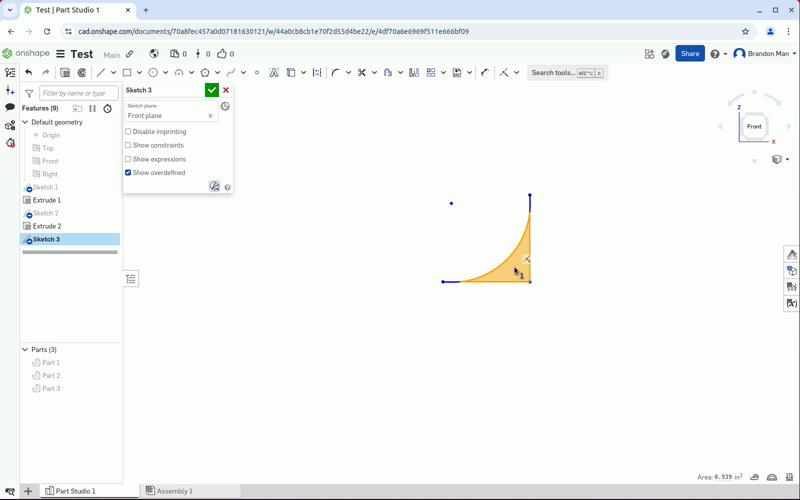
scroll(-6)
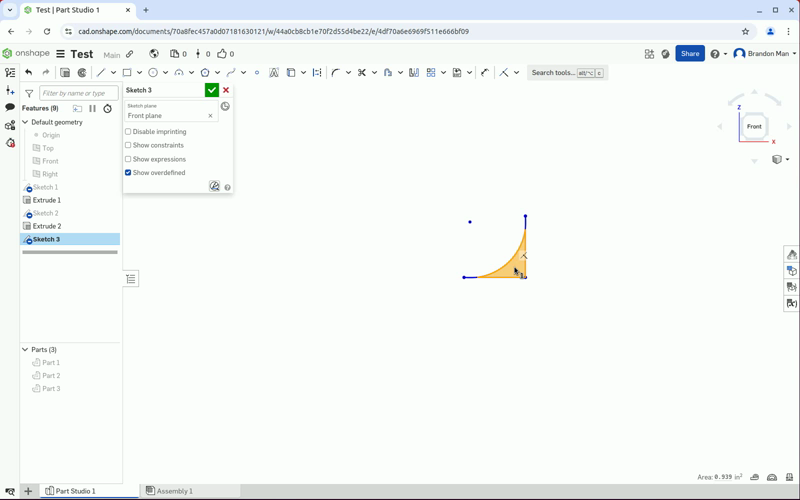
scroll(-6)
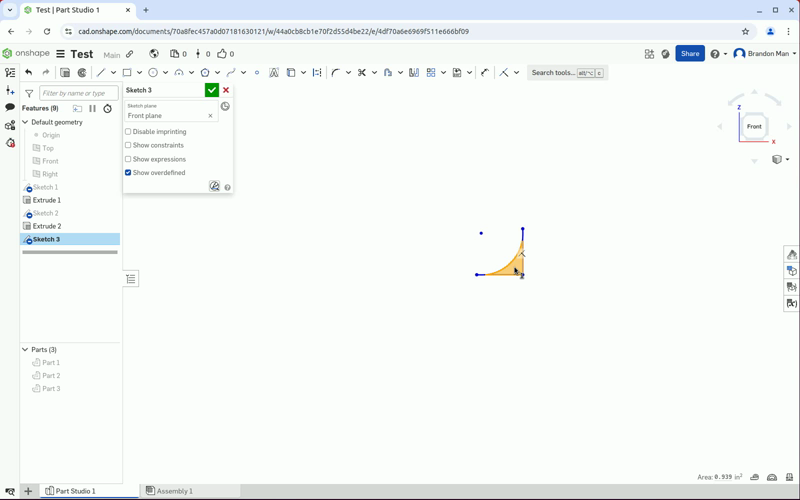
scroll(-6)
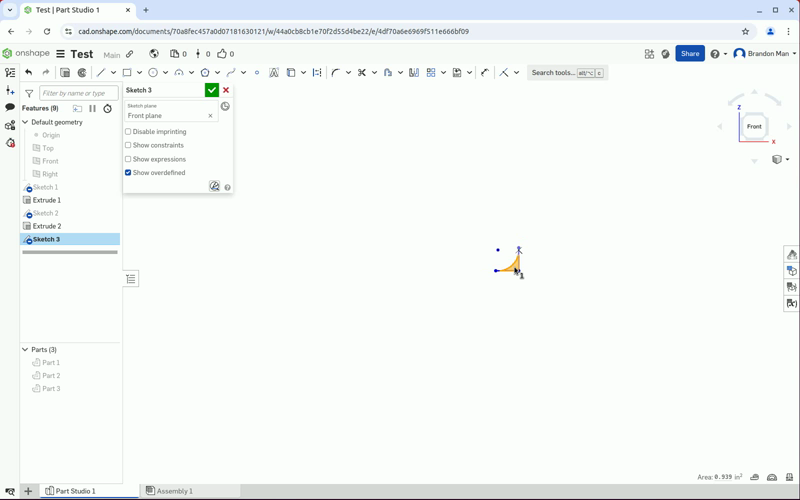
scroll(-6)
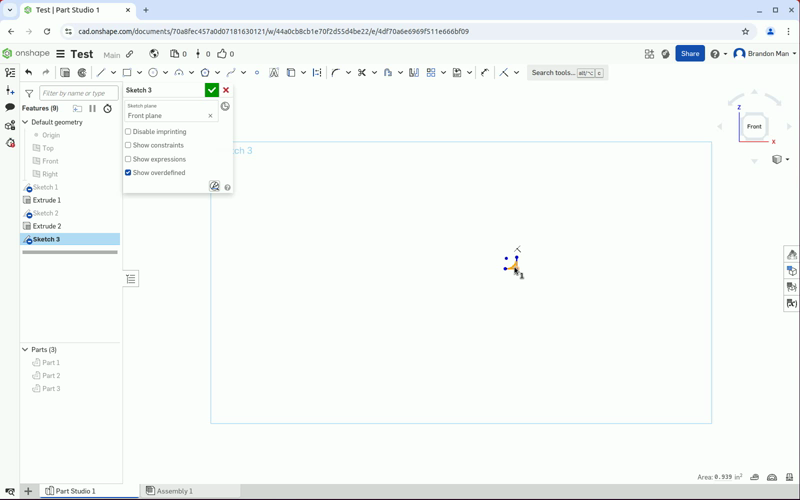
mouse_move(73, 352)
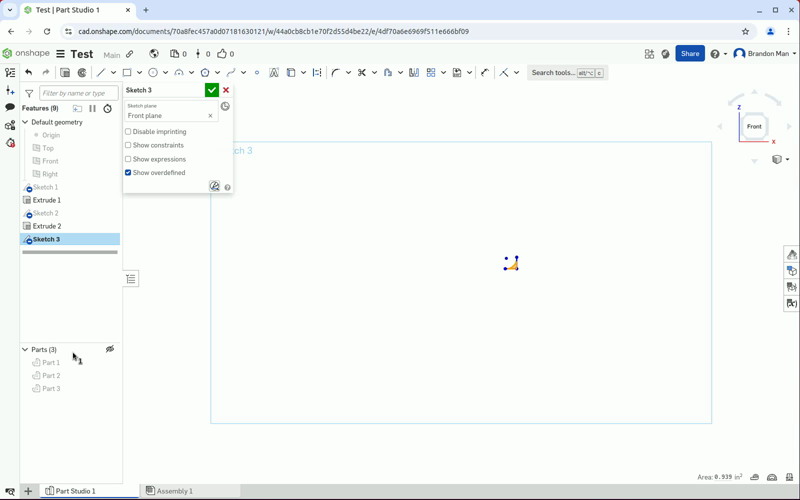
key(shift+y)
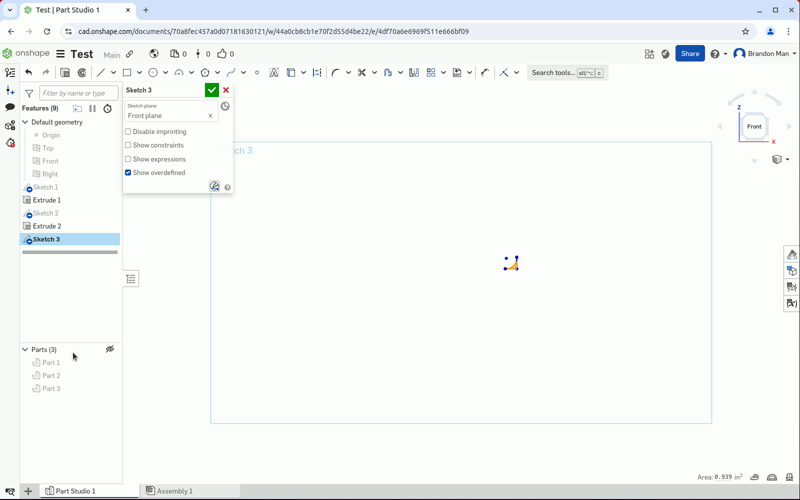
key(shift+e)
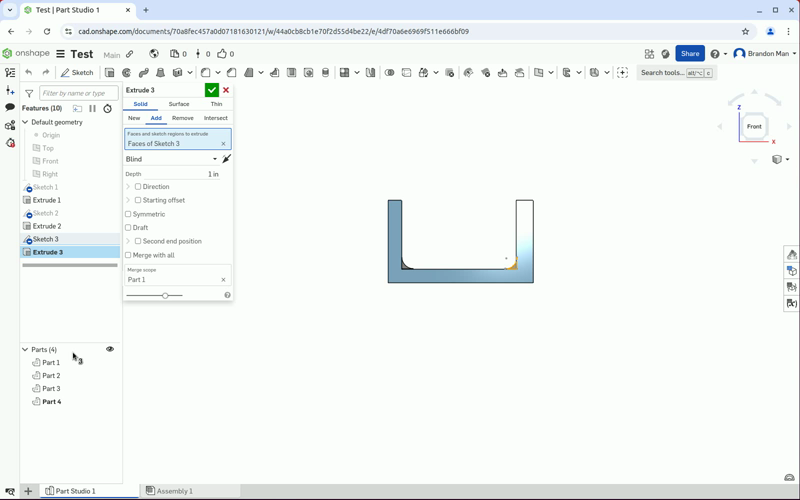
mouse_move(143, 106)
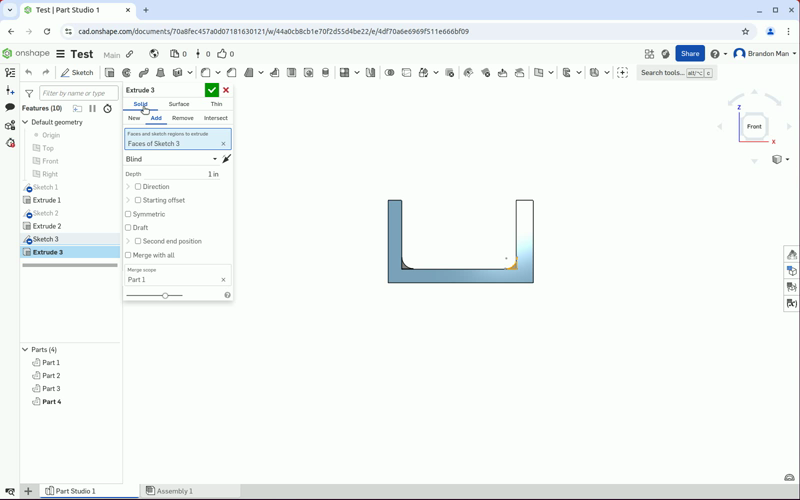
click(143, 106)
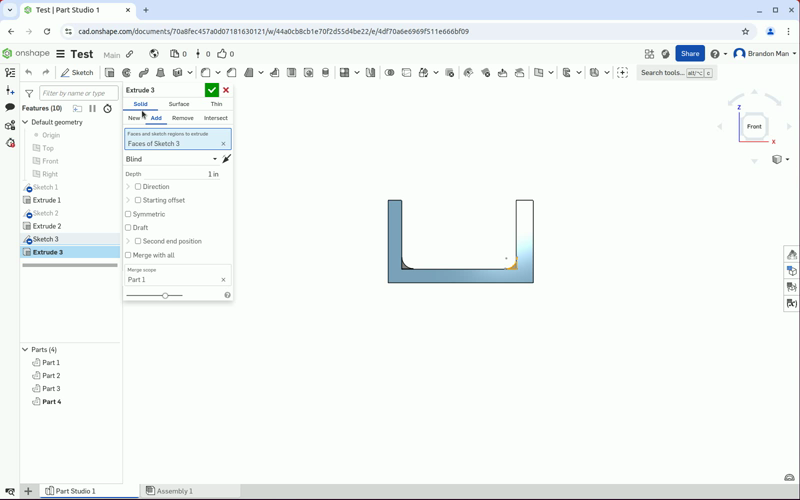
mouse_move(137, 120)
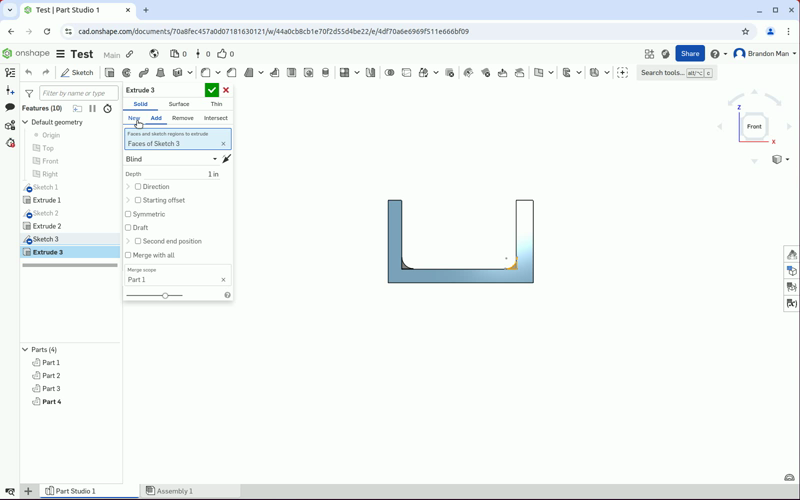
click(137, 120)
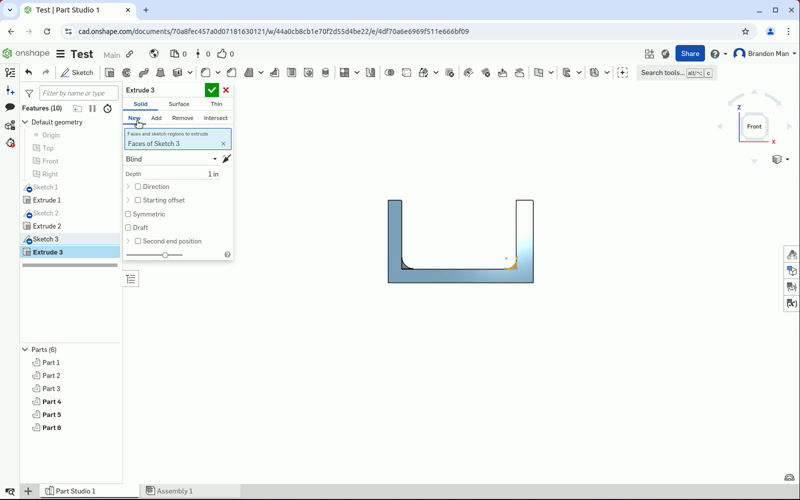
key(tab, 4)
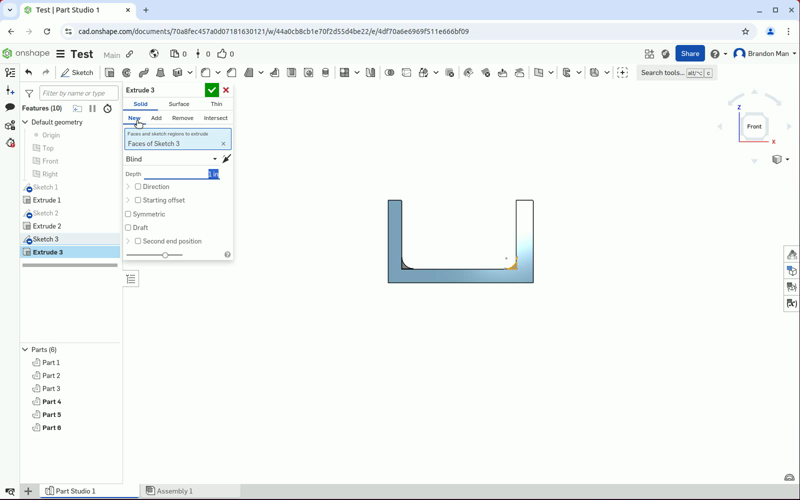
text(12.516)
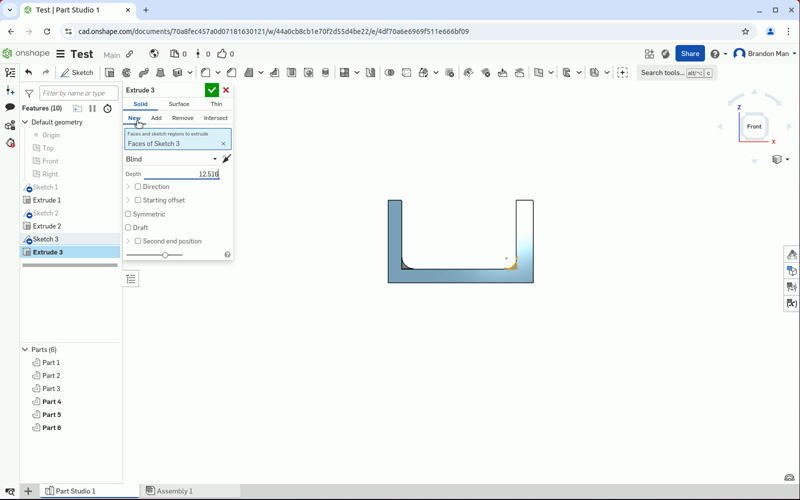
key(tab, 3)
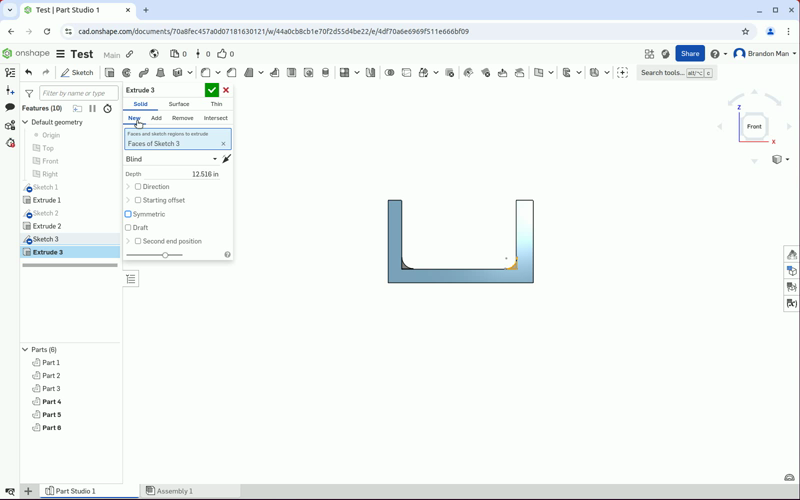
key(space)
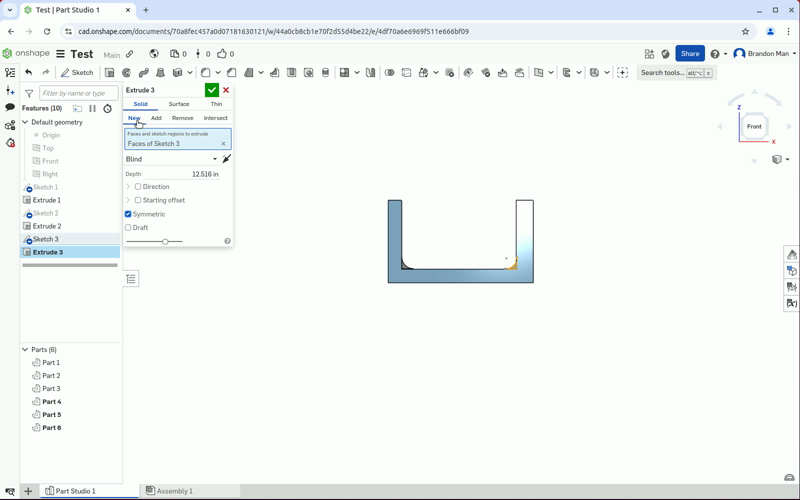
key(enter)
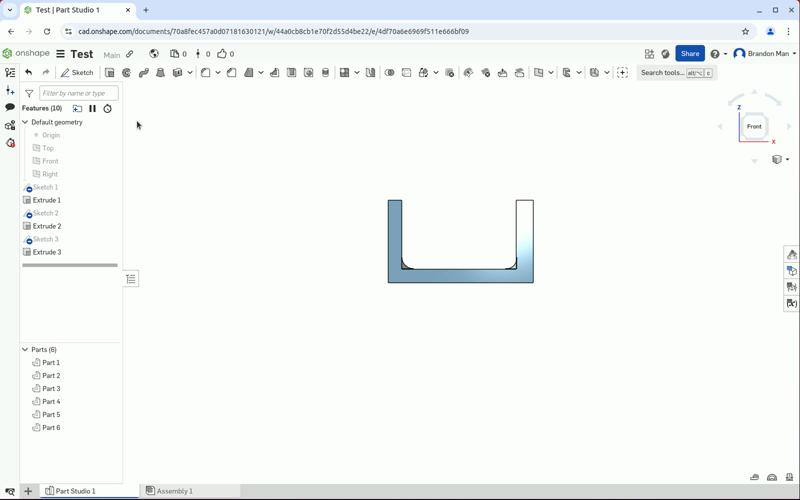
key(shift+h)
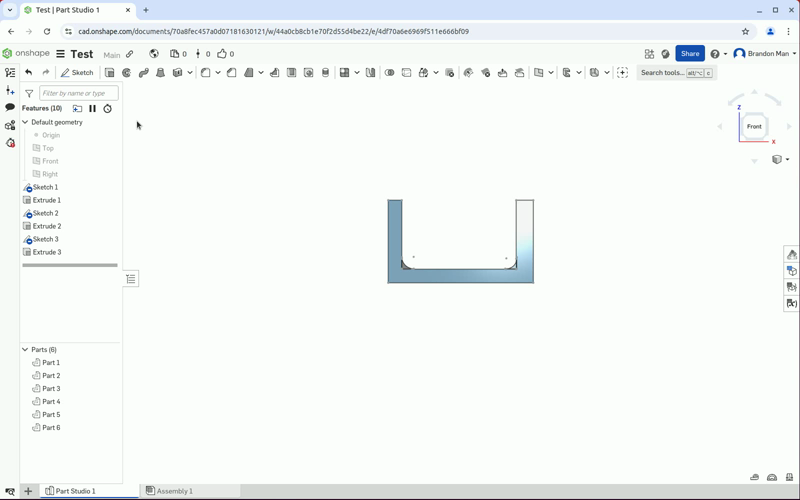
key(shift+h)
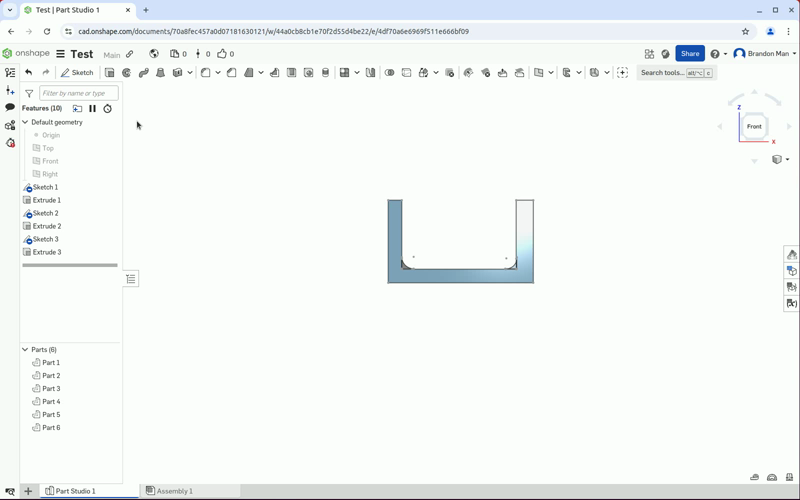
key(shift+7)
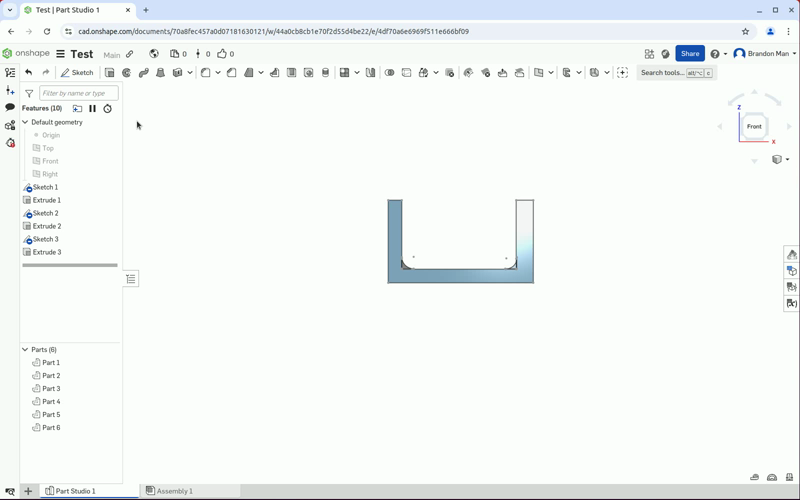
key(left, 2)
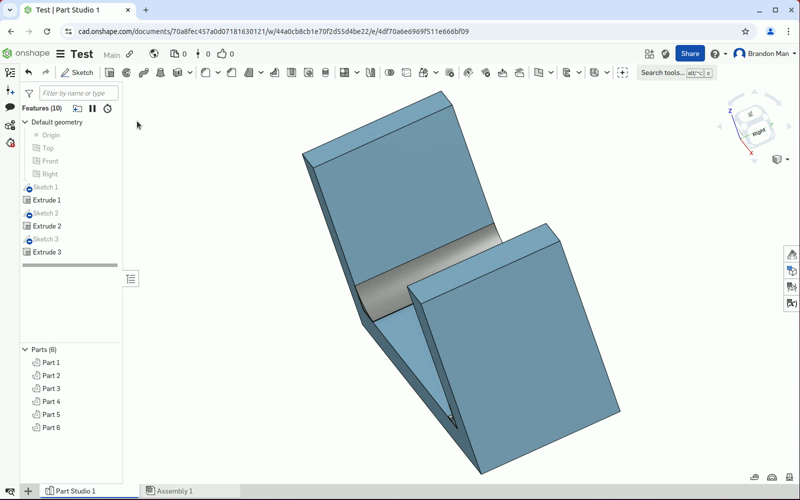
key(down, 2)
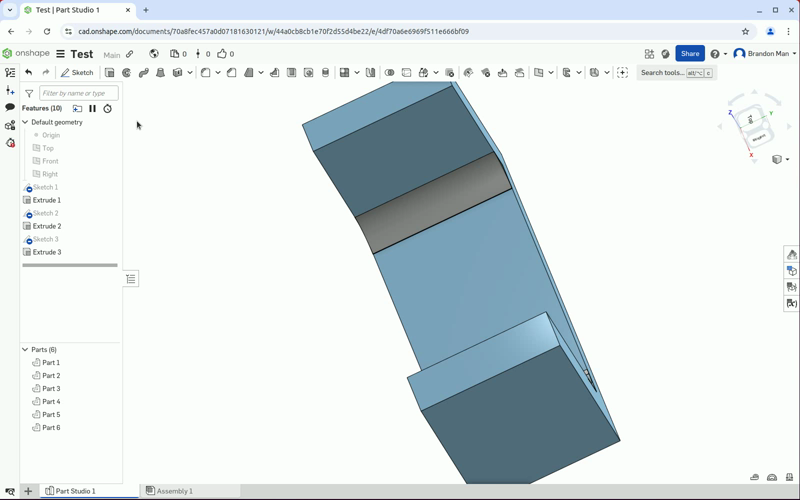
key(up, 2)
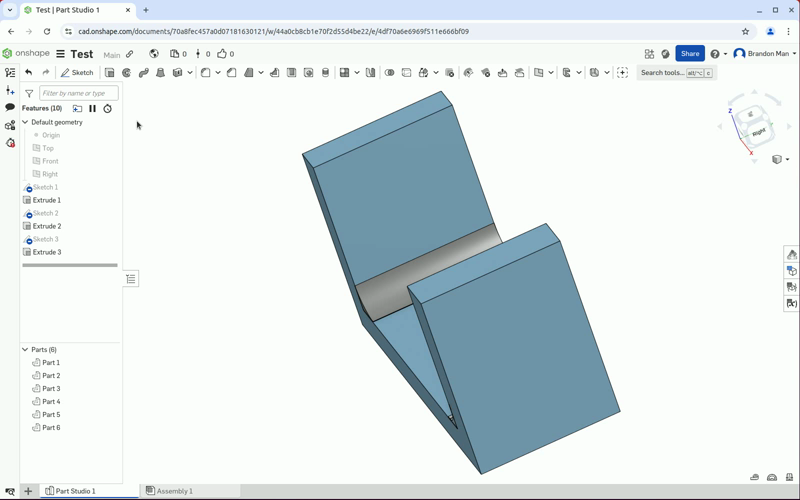
key(right, 2)
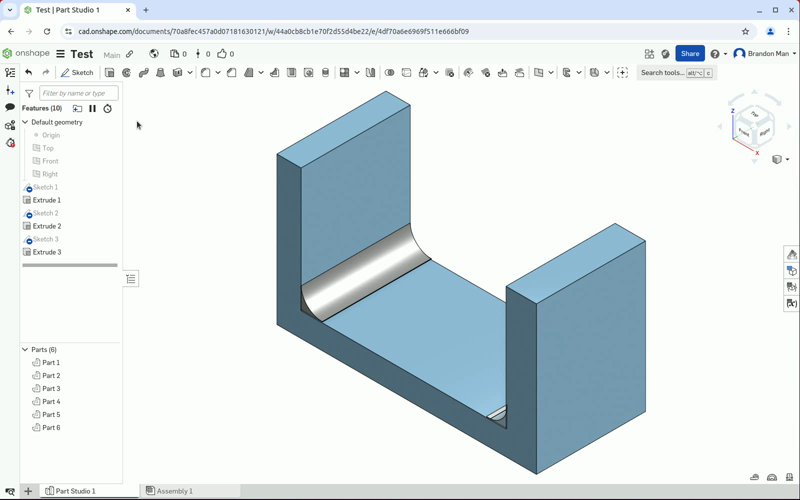
mouse_move(73, 189)
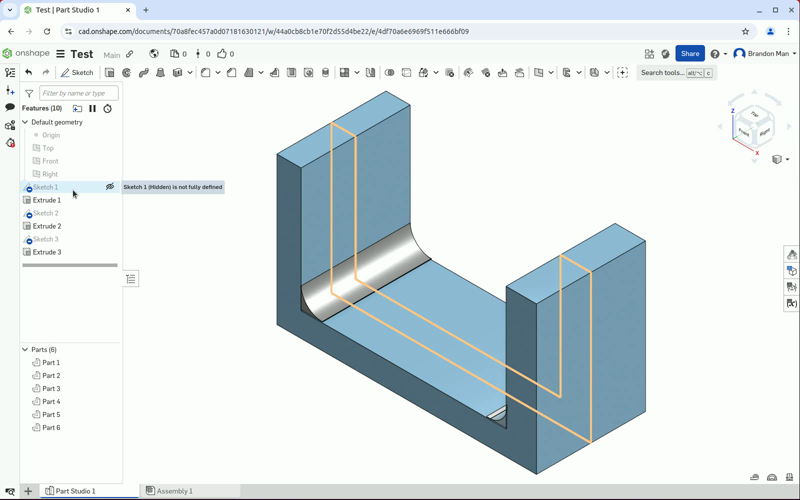
click(73, 189)